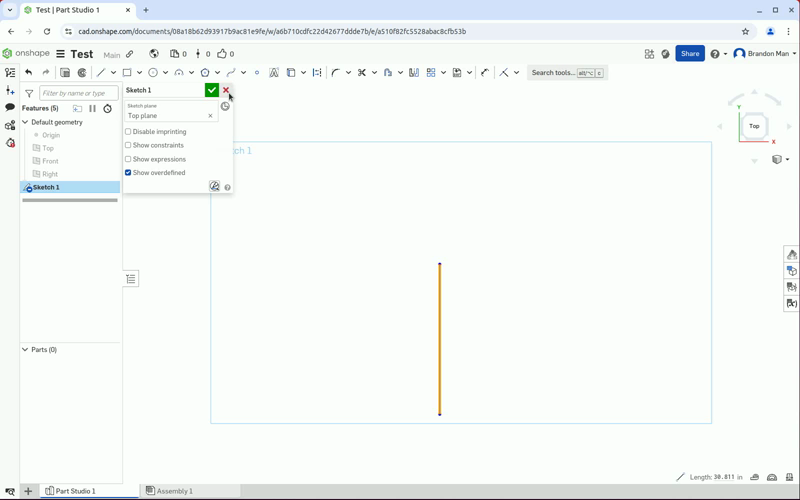
key(shift+h)
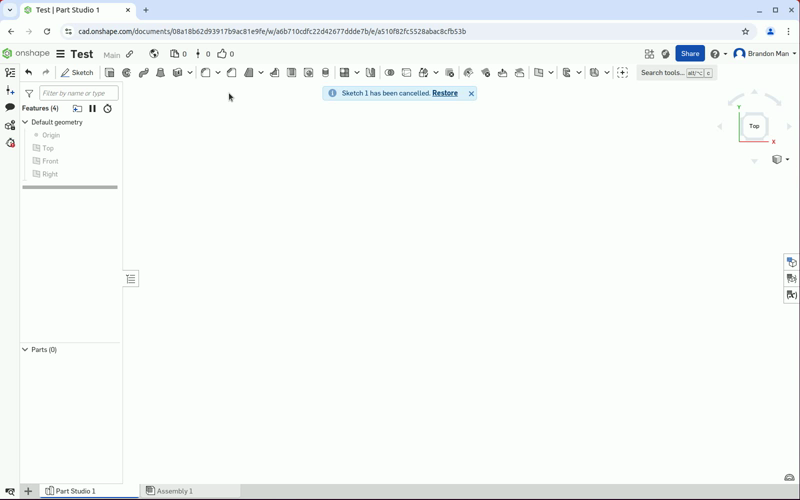
mouse_move(73, 352)
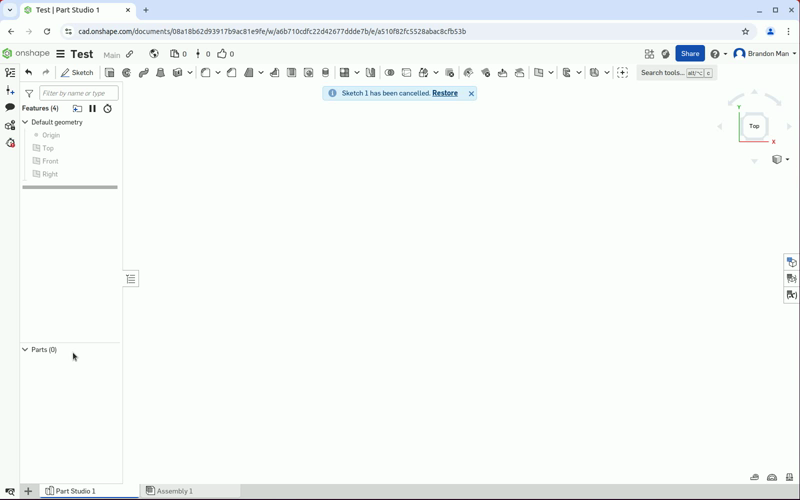
key(y)
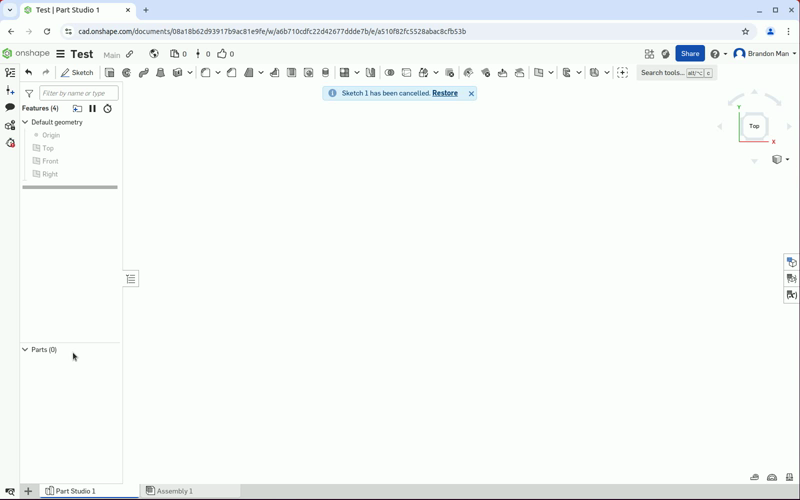
key(shift+p)
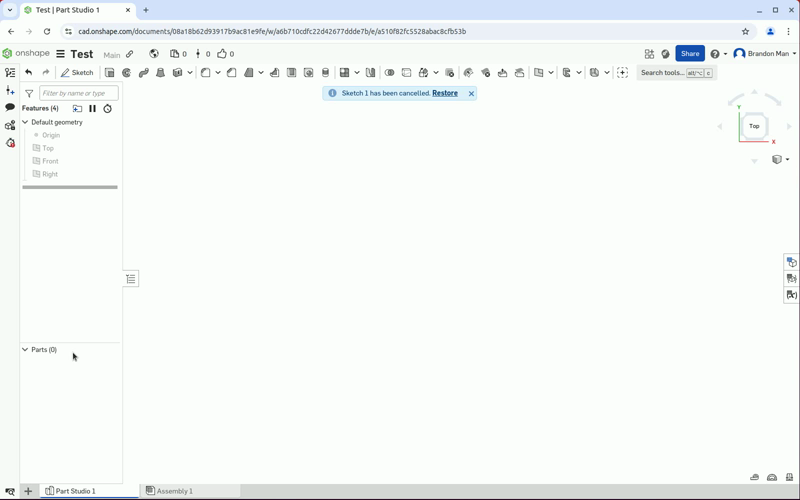
key(space)
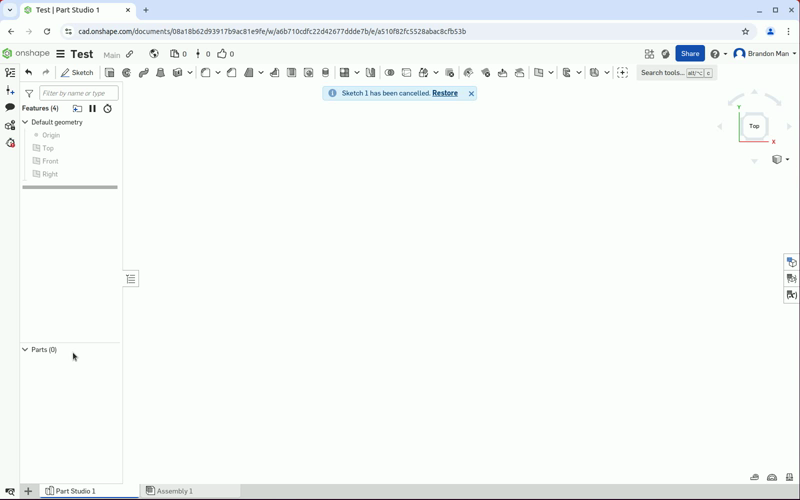
key_down(shift)
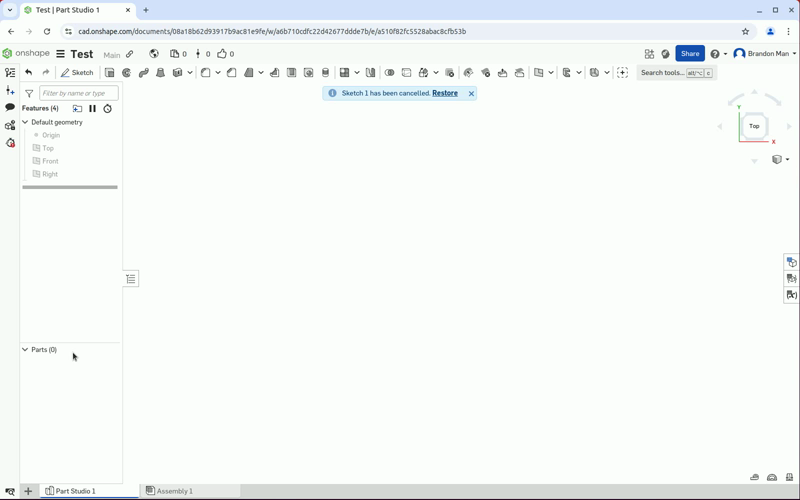
key(up)
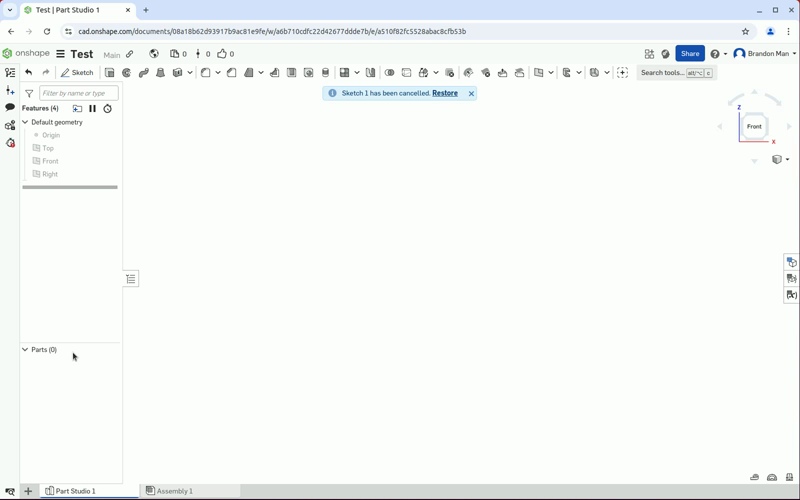
key_up(shift)
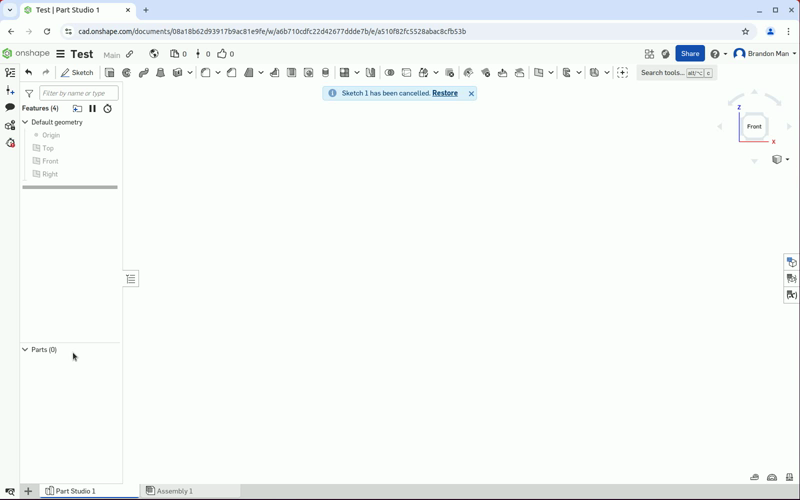
mouse_move(73, 352)
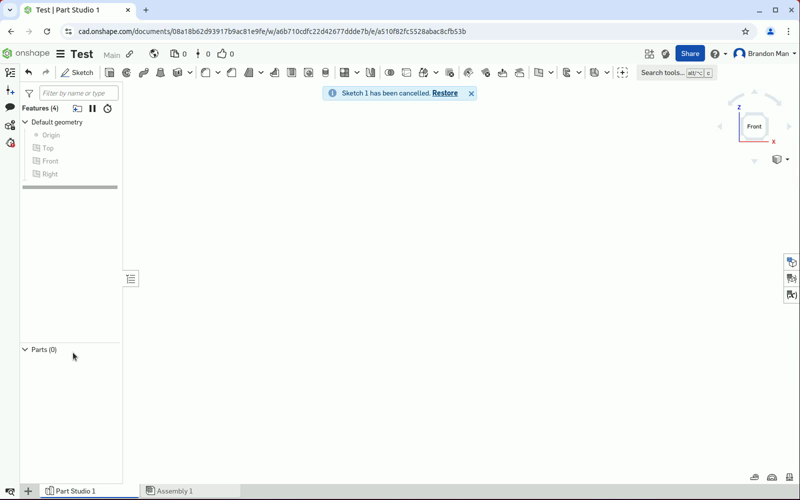
key(shift+y)
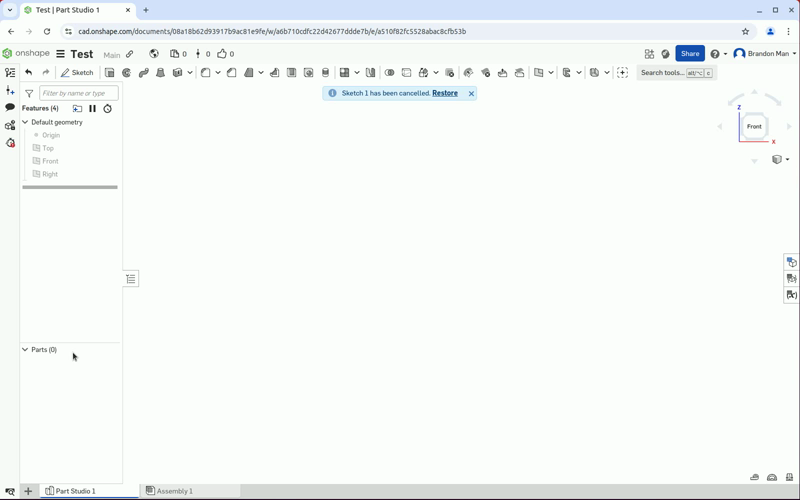
key(shift+s)
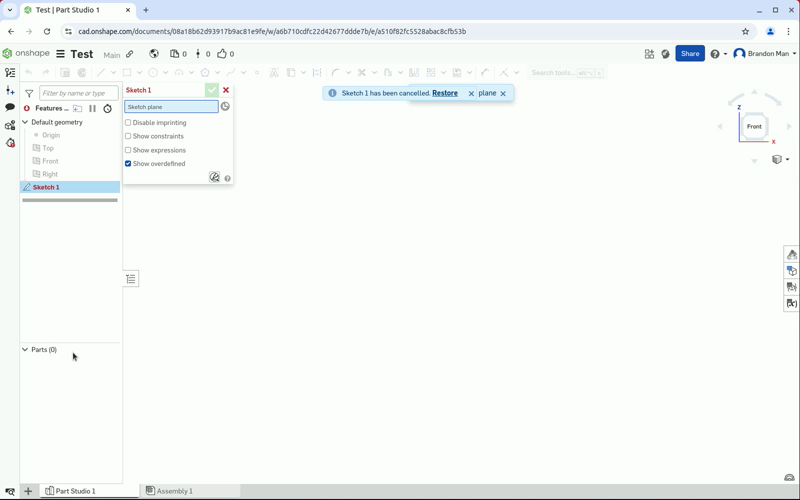
mouse_move(73, 163)
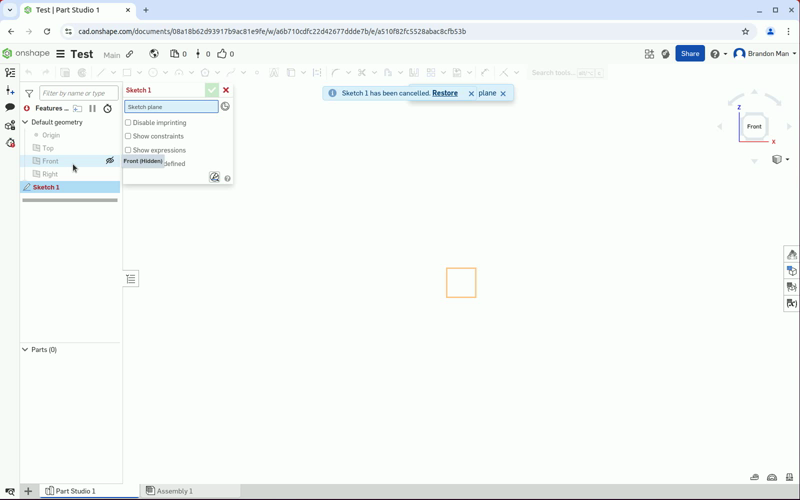
click(73, 163)
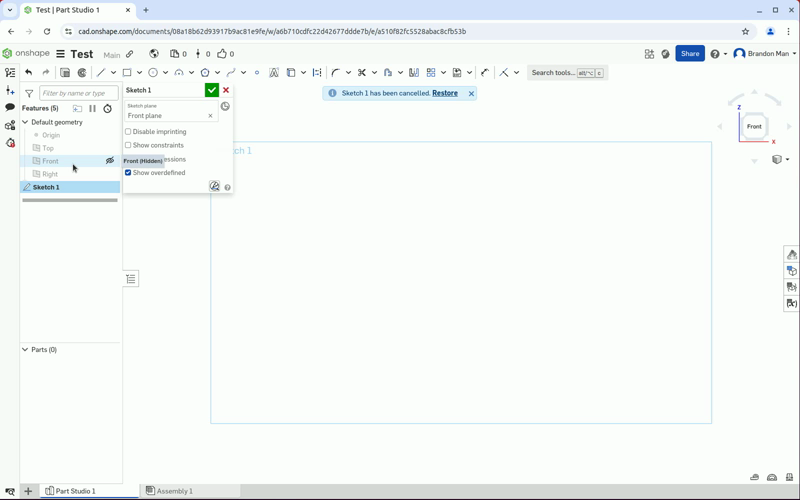
mouse_move(73, 352)
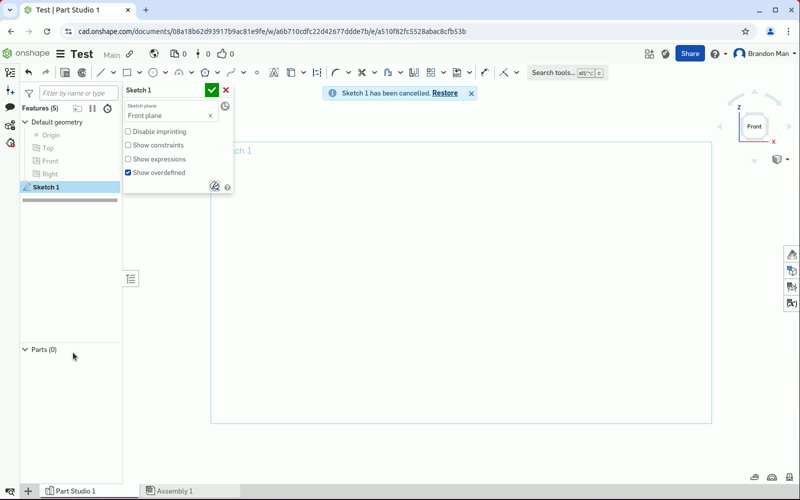
key(y)
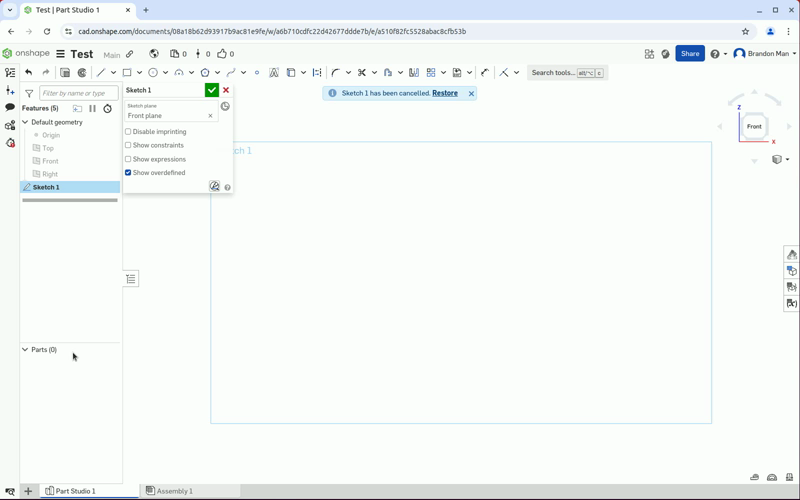
key(l)
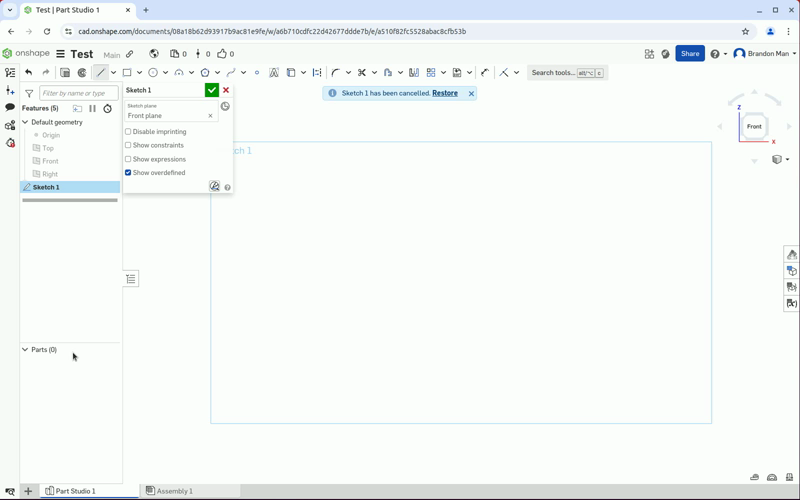
key_down(shift)
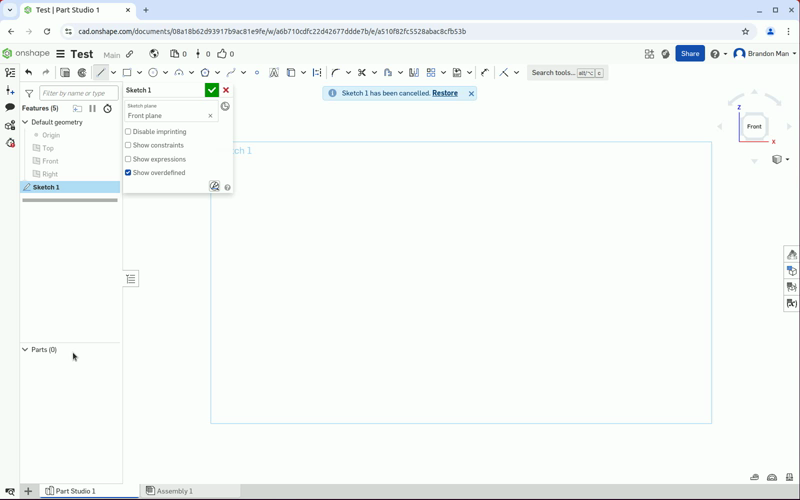
mouse_move(390, 275)
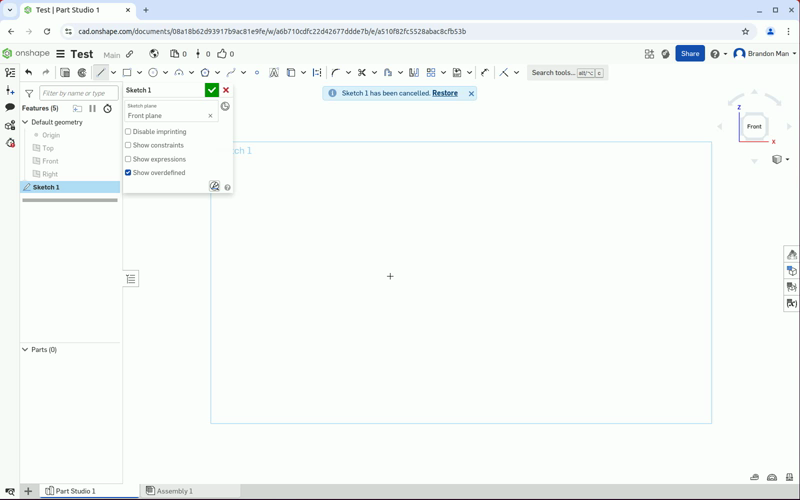
click(390, 275)
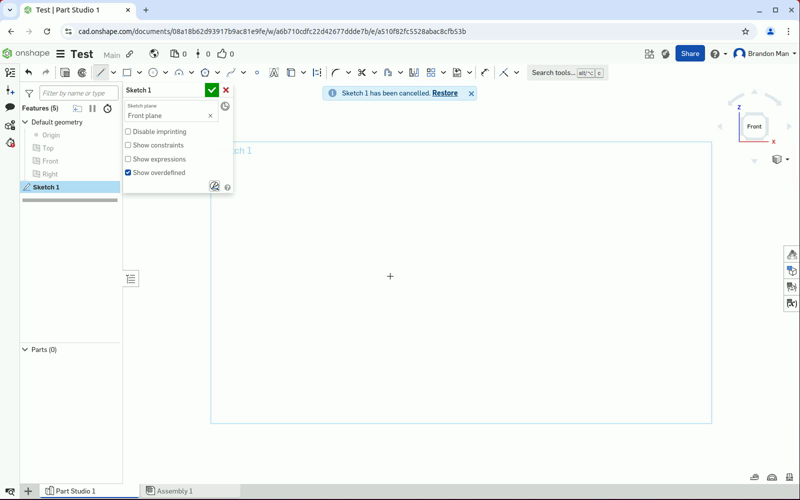
key_up(shift)
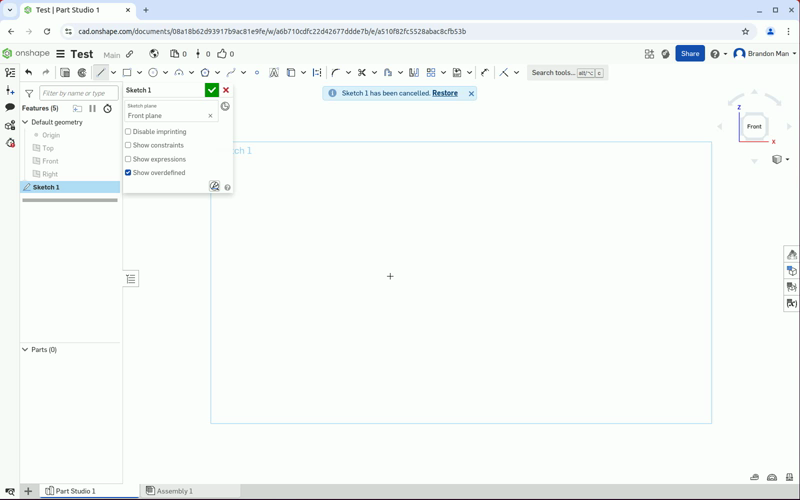
key_down(shift)
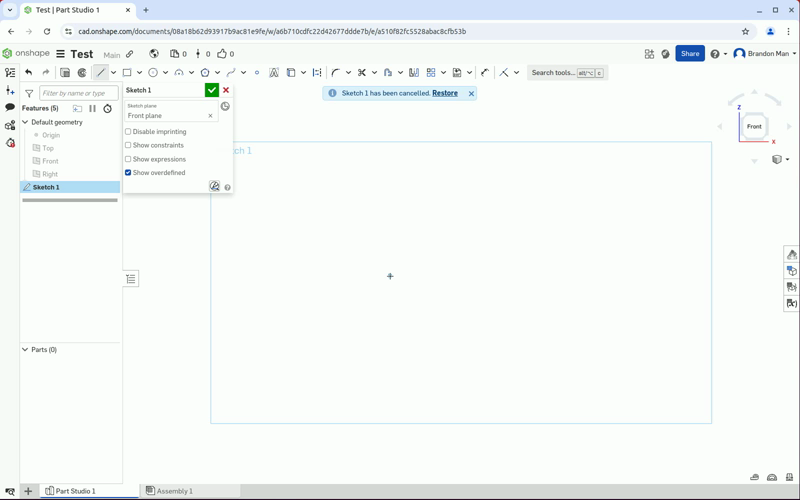
mouse_move(490, 276)
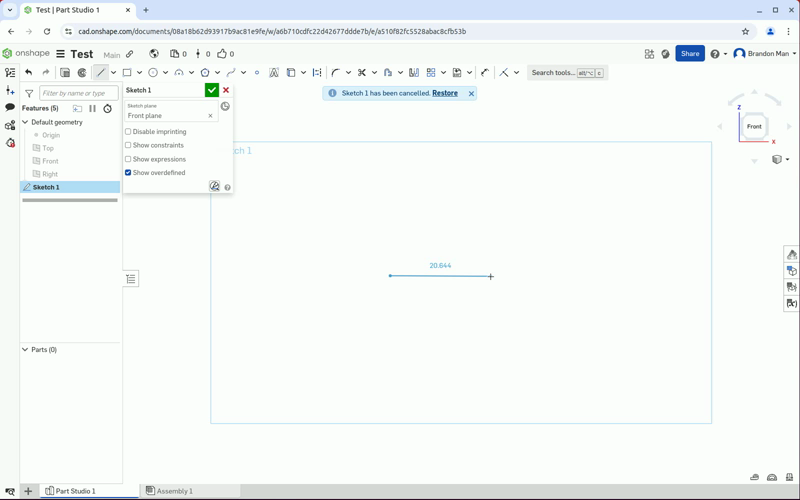
click(490, 276)
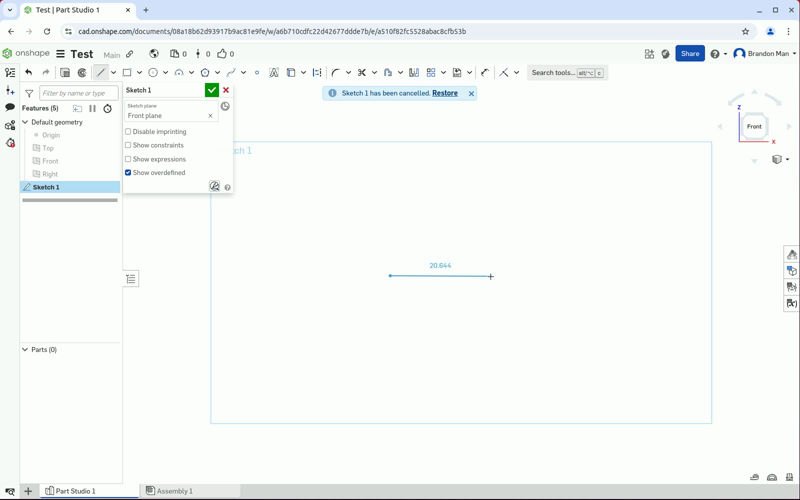
key_up(shift)
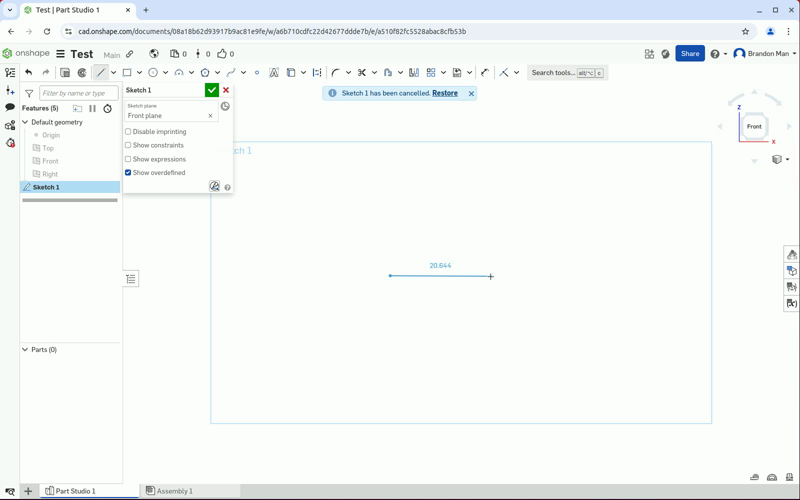
key_down(shift)
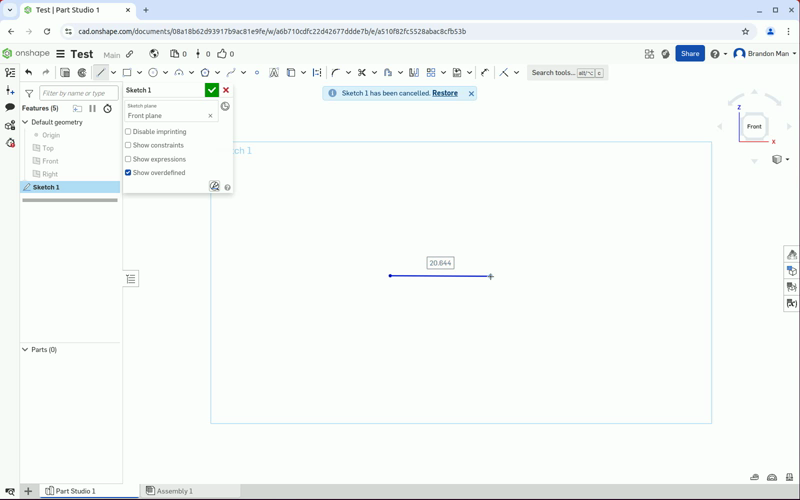
mouse_move(490, 170)
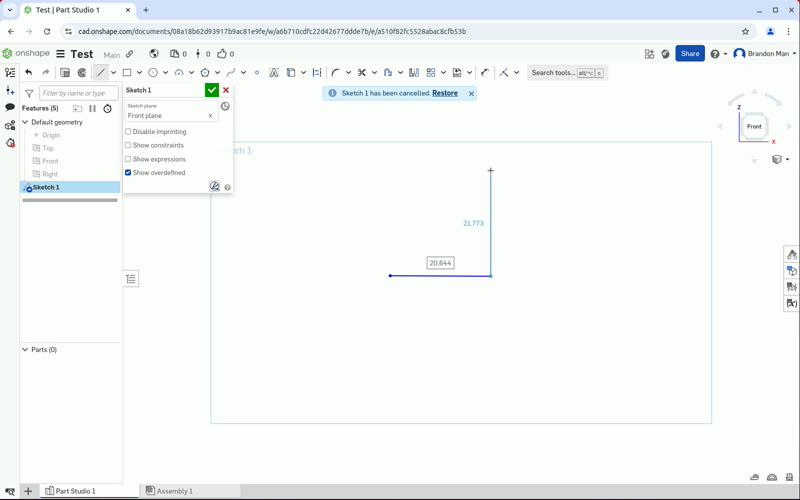
click(490, 170)
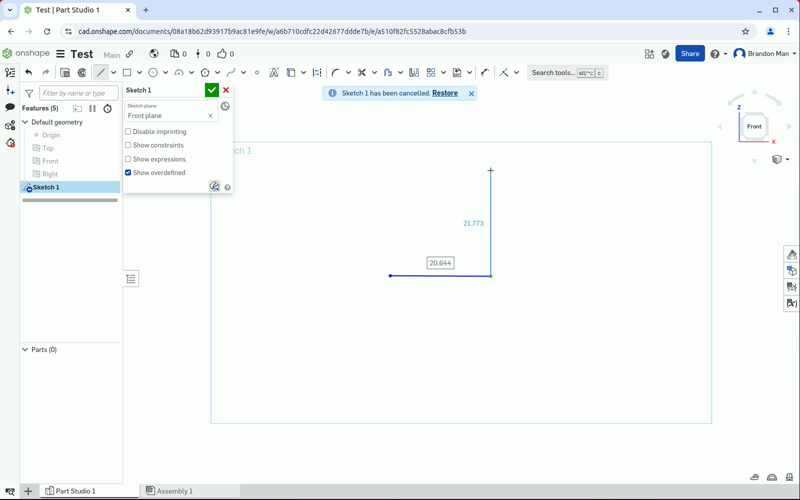
key_up(shift)
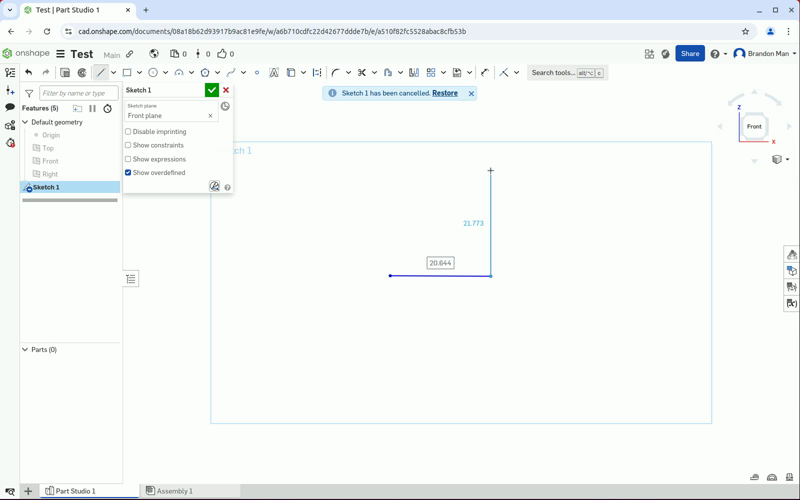
key_down(shift)
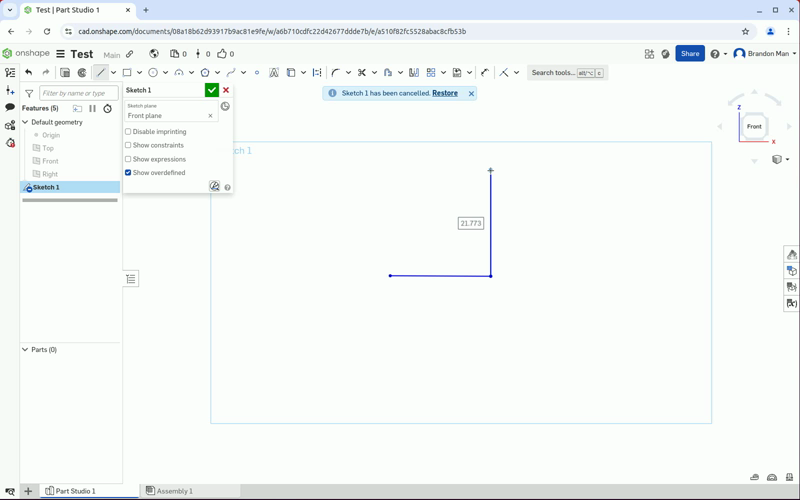
mouse_move(430, 170)
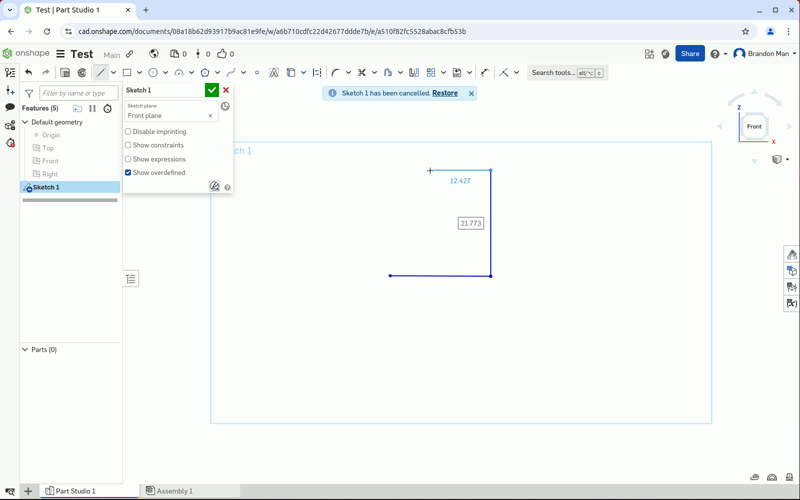
click(430, 170)
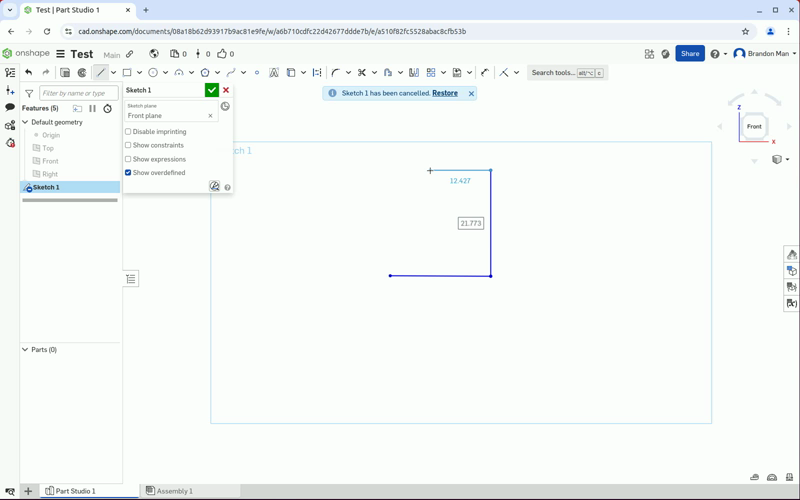
key_up(shift)
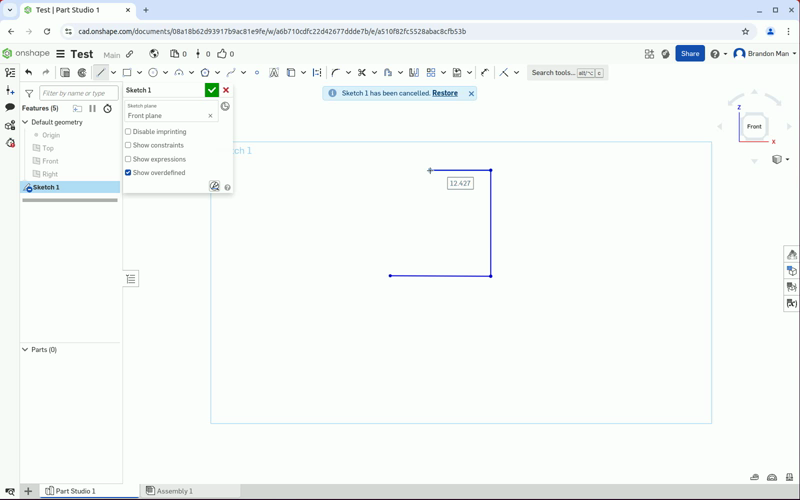
key_down(shift)
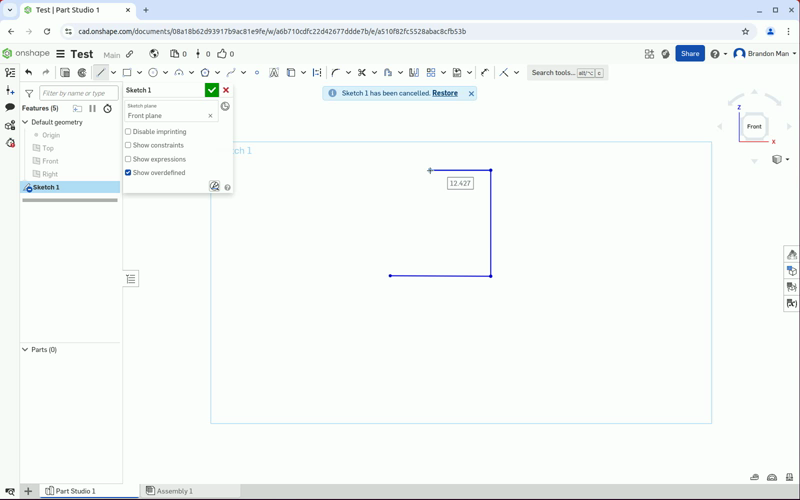
mouse_move(460, 170)
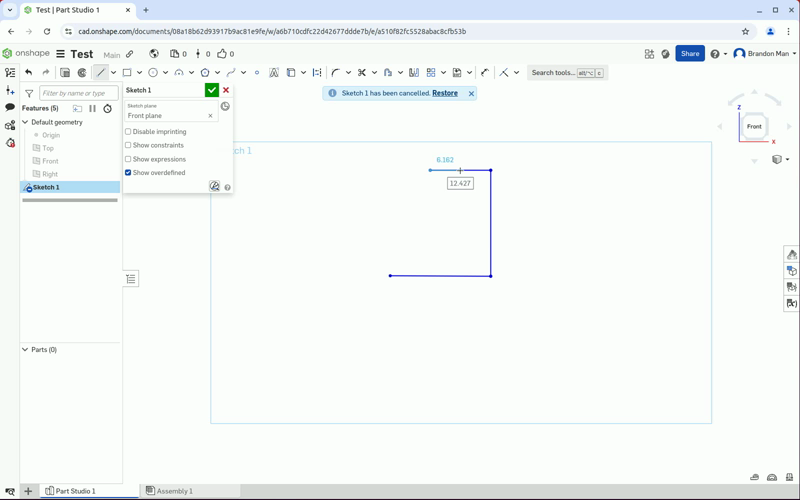
mouse_move(430, 216)
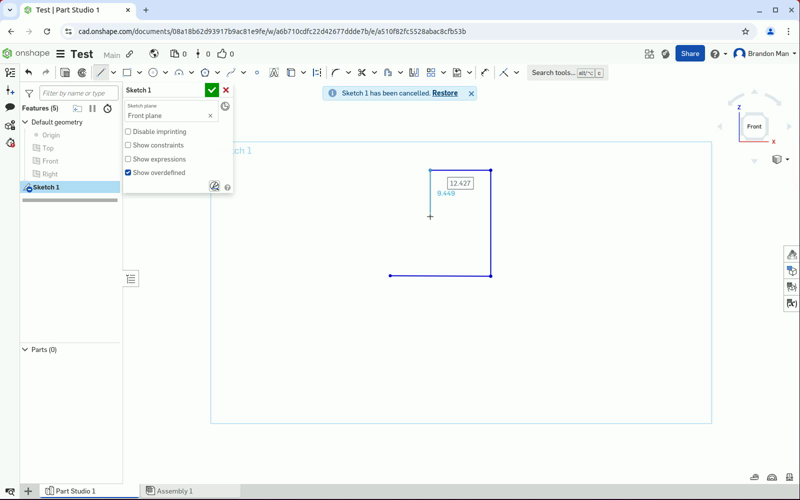
click(430, 216)
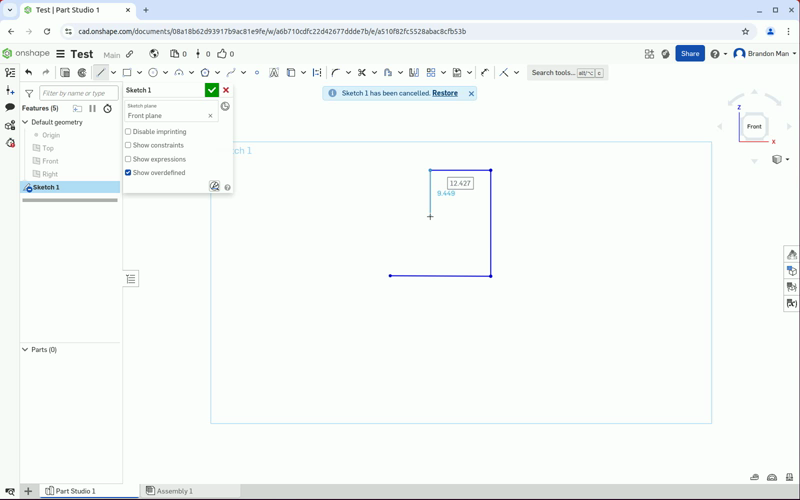
key_up(shift)
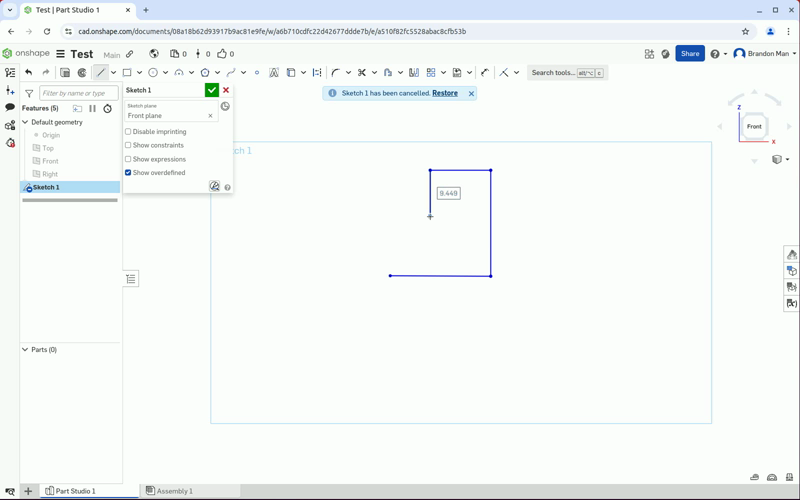
key_down(shift)
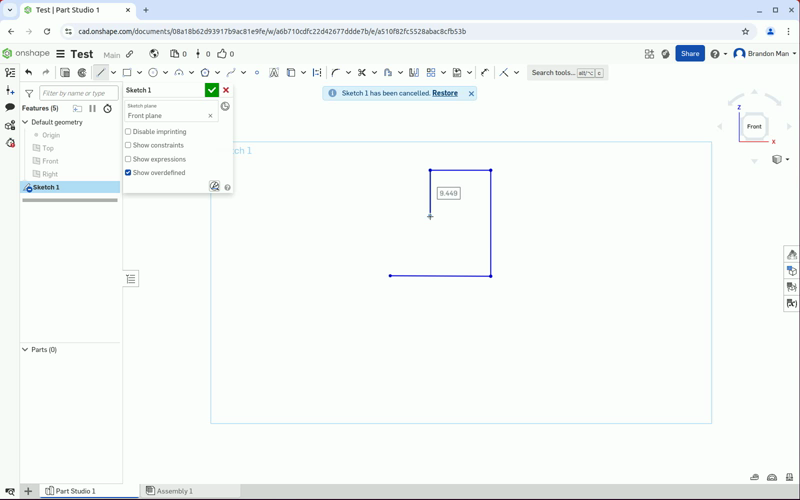
mouse_move(460, 216)
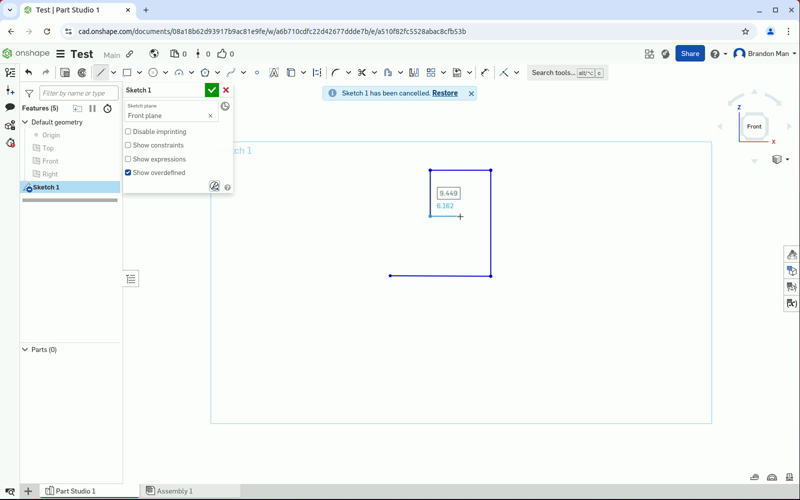
mouse_move(390, 216)
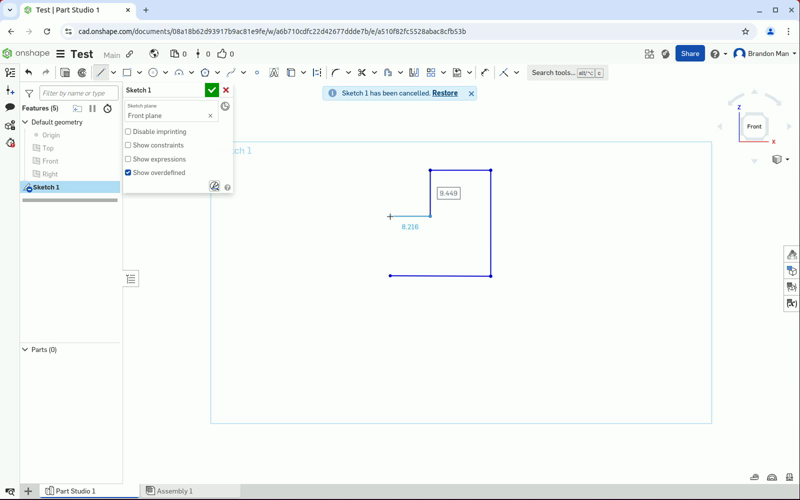
click(390, 216)
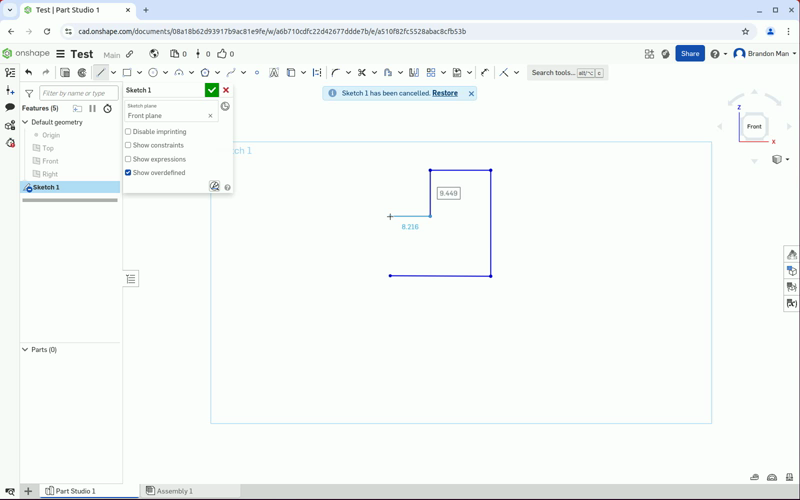
key_up(shift)
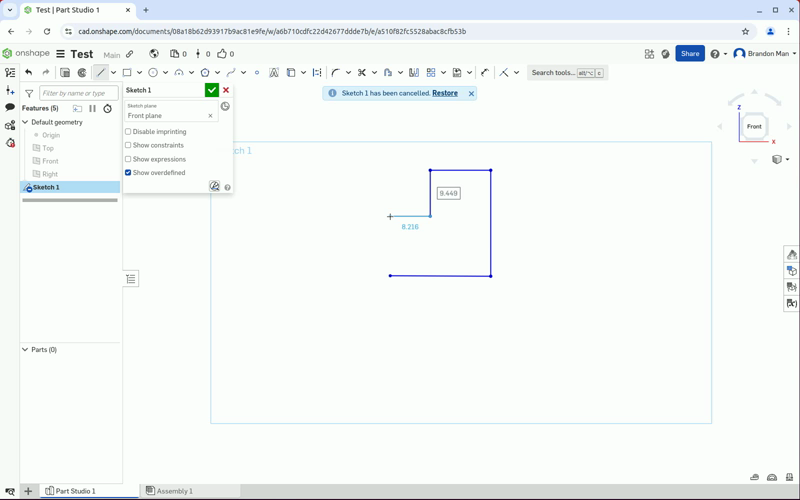
mouse_move(420, 216)
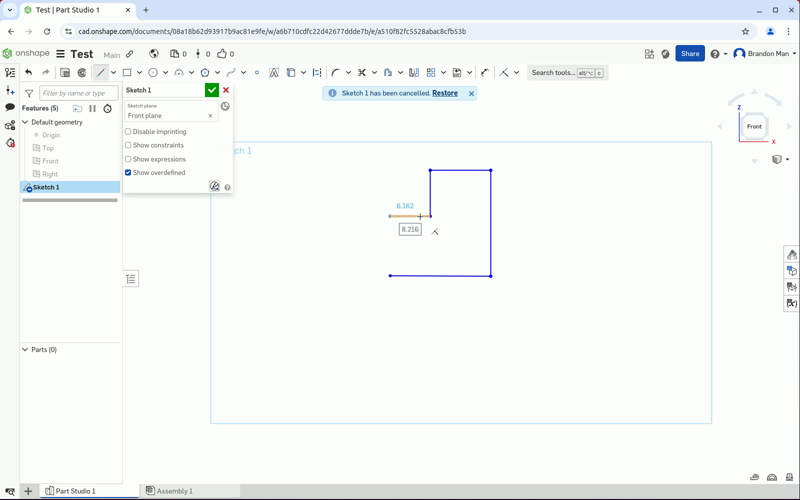
key_down(shift)
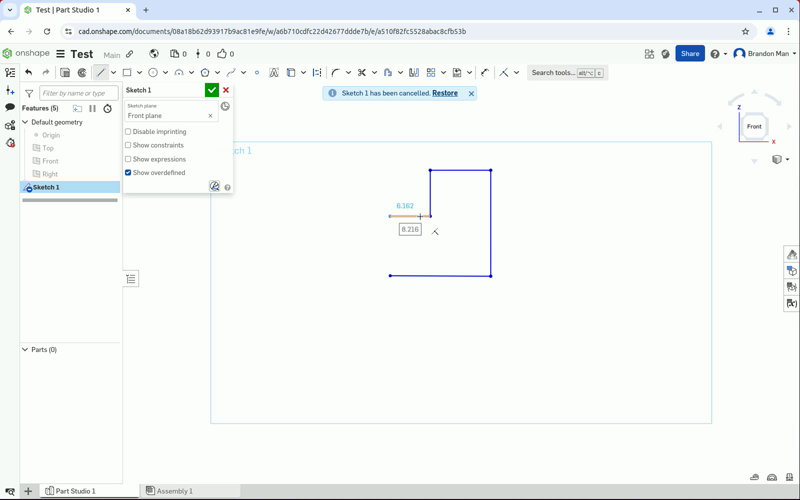
mouse_move(390, 275)
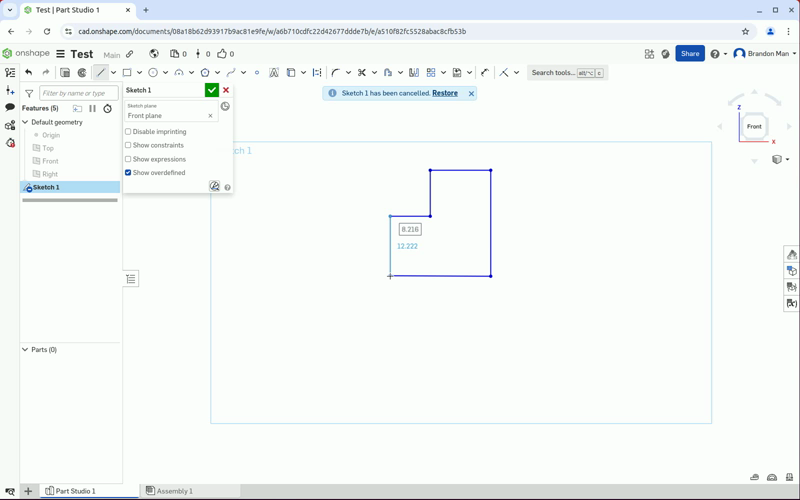
key_up(shift)
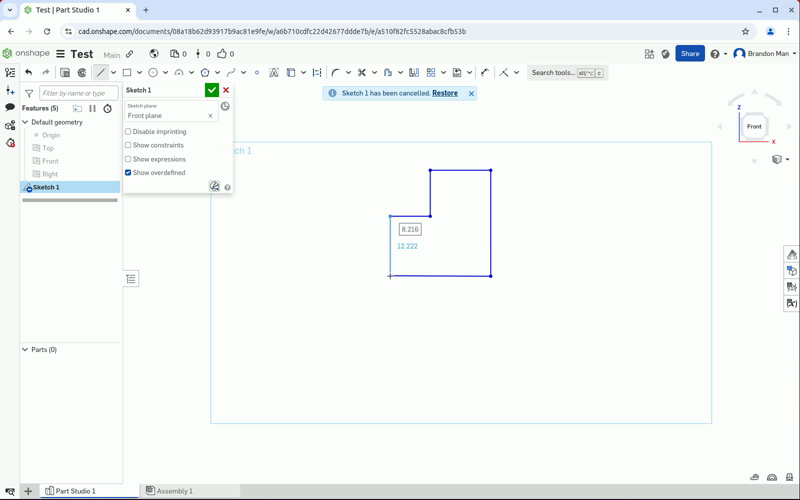
click(390, 275)
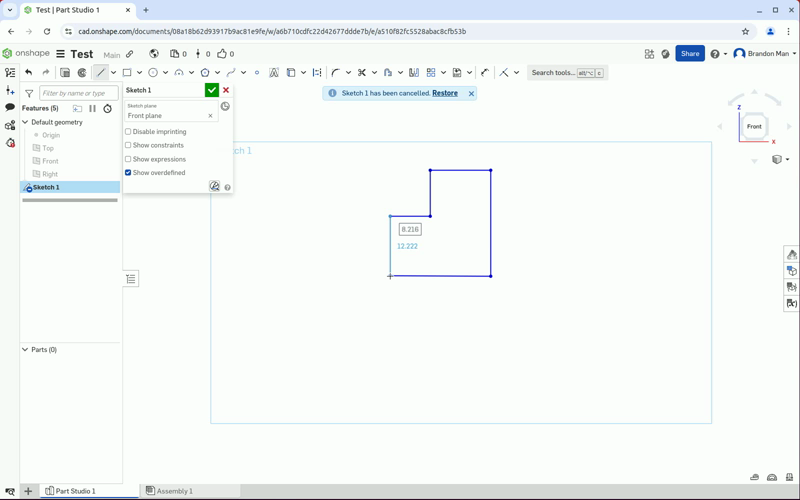
key(esc)
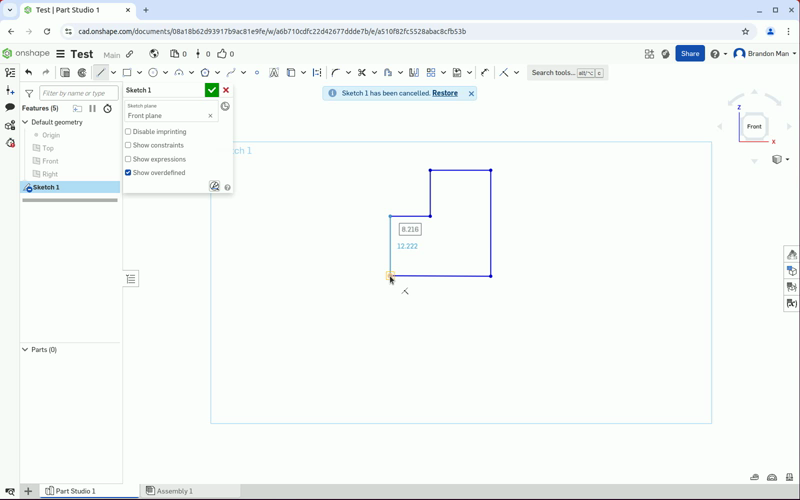
mouse_move(454, 193)
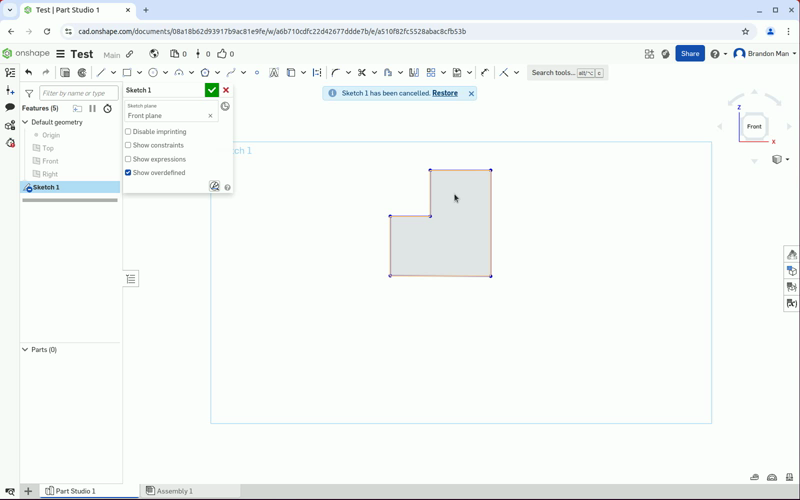
click(454, 193)
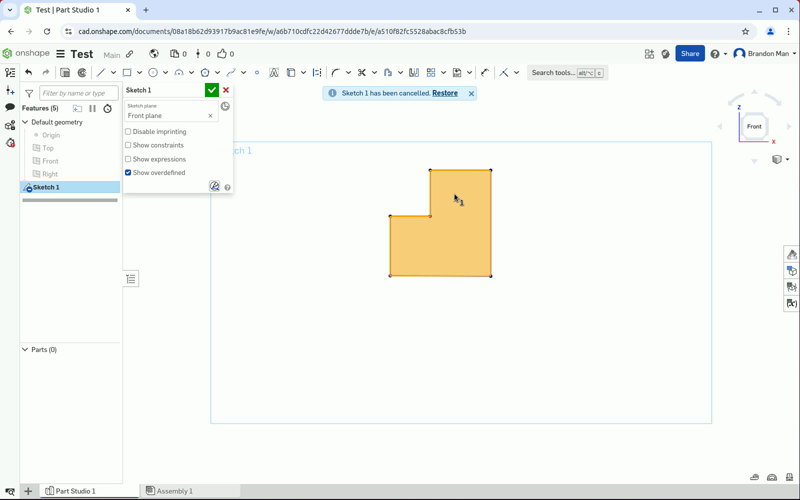
mouse_move(73, 352)
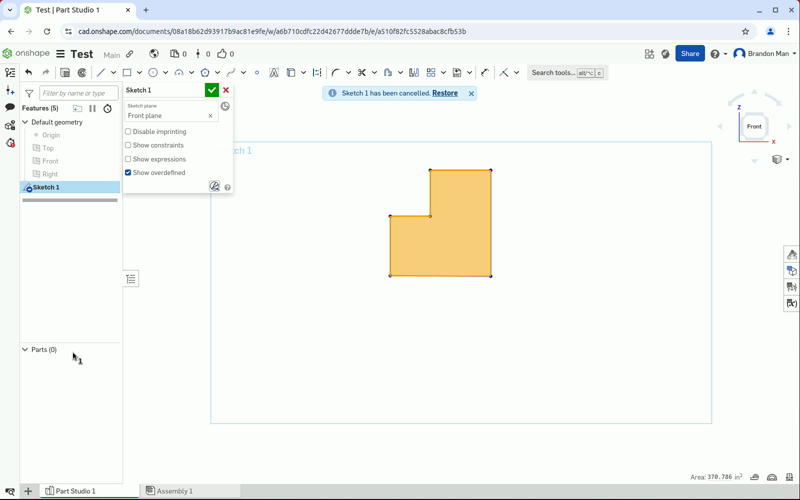
key(shift+y)
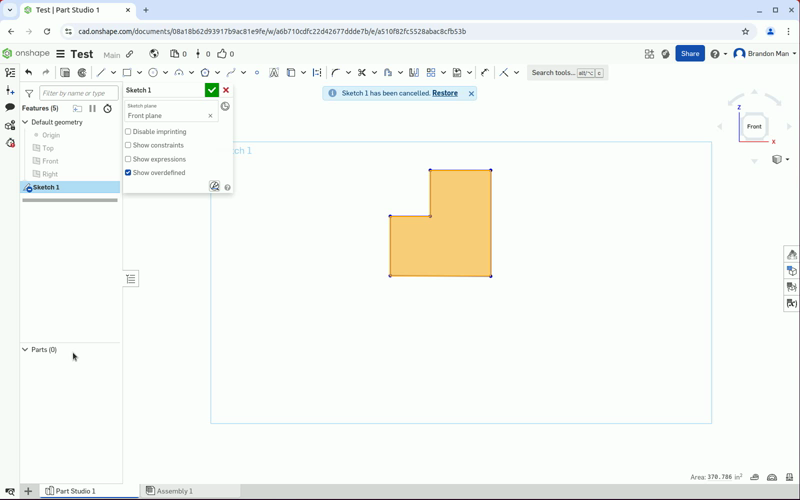
key(shift+e)
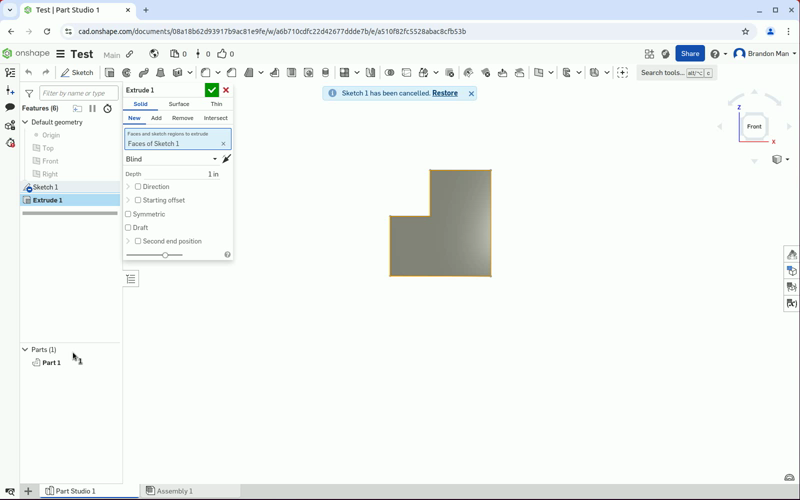
mouse_move(143, 106)
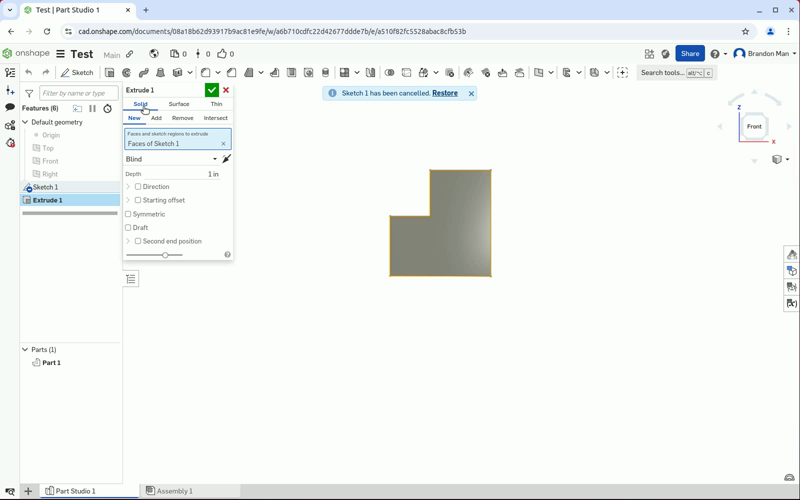
click(143, 106)
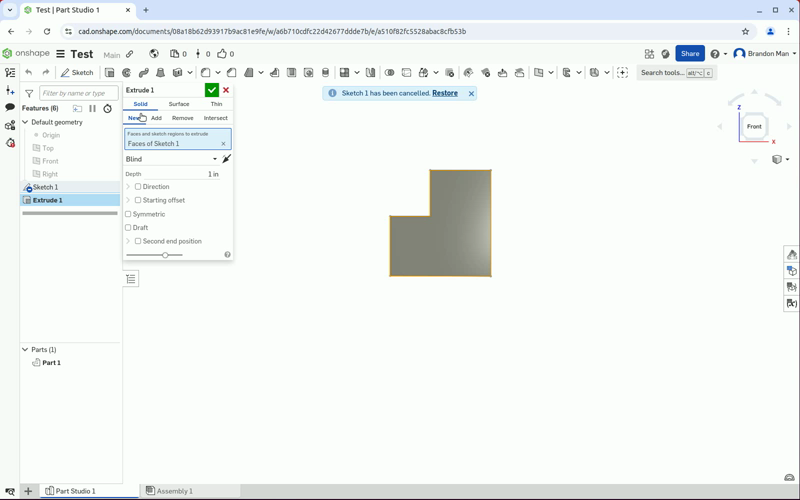
mouse_move(137, 120)
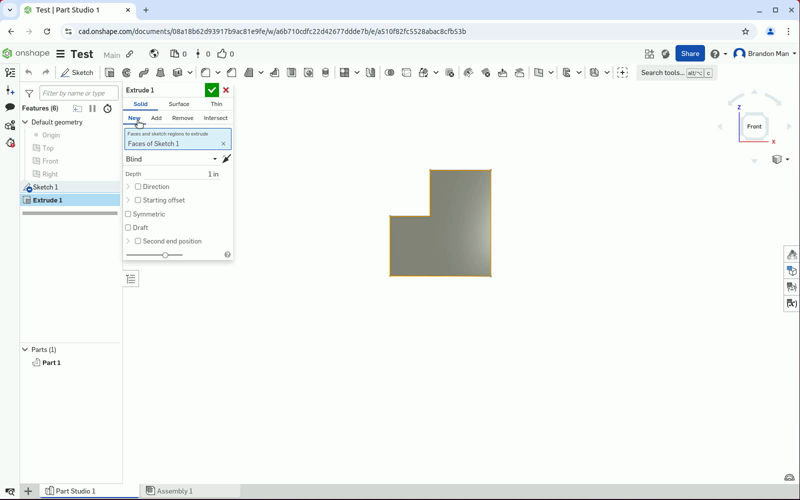
click(137, 120)
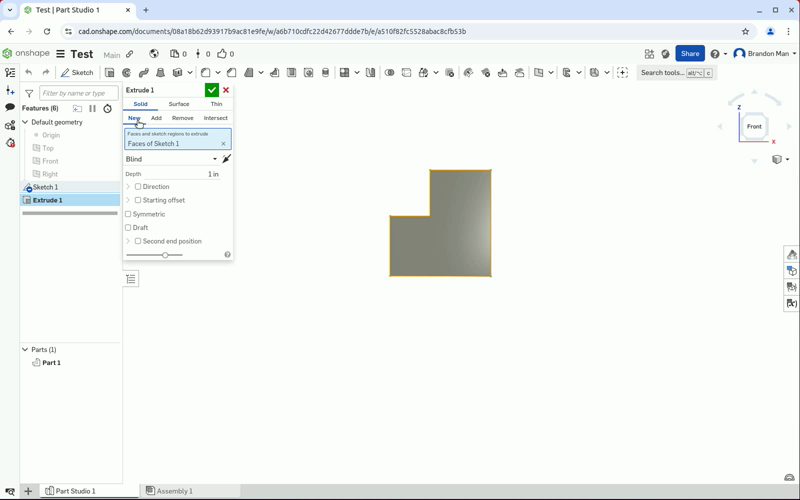
key(tab, 4)
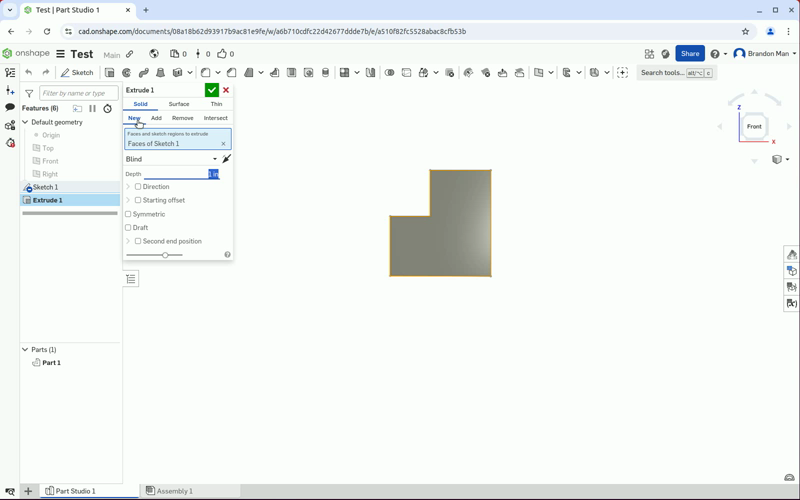
text(6.258)
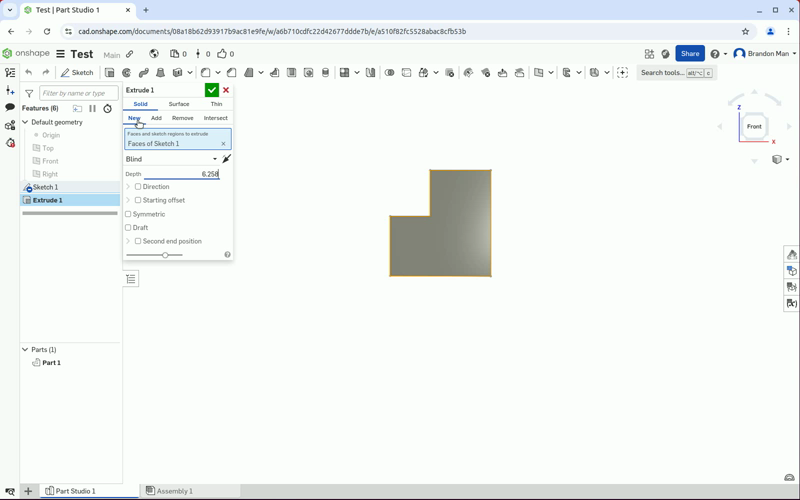
key(enter)
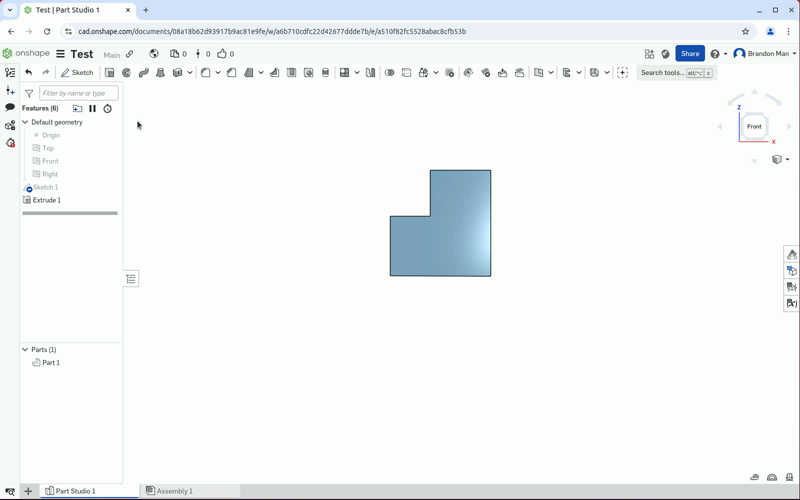
key(shift+h)
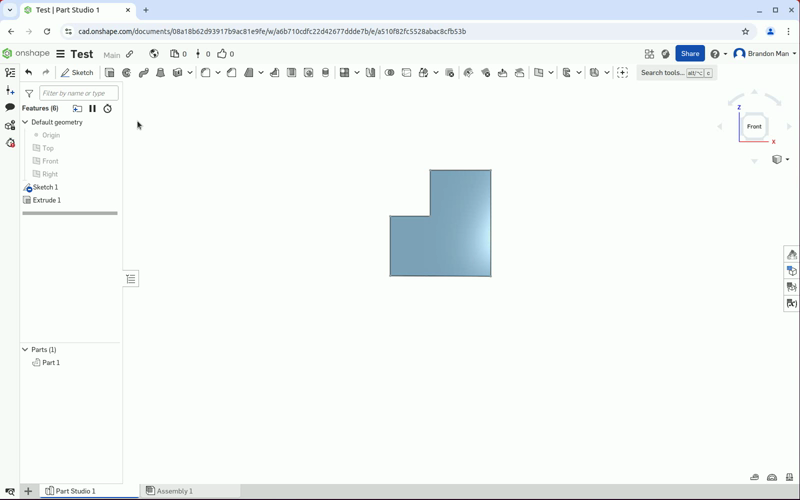
key(shift+h)
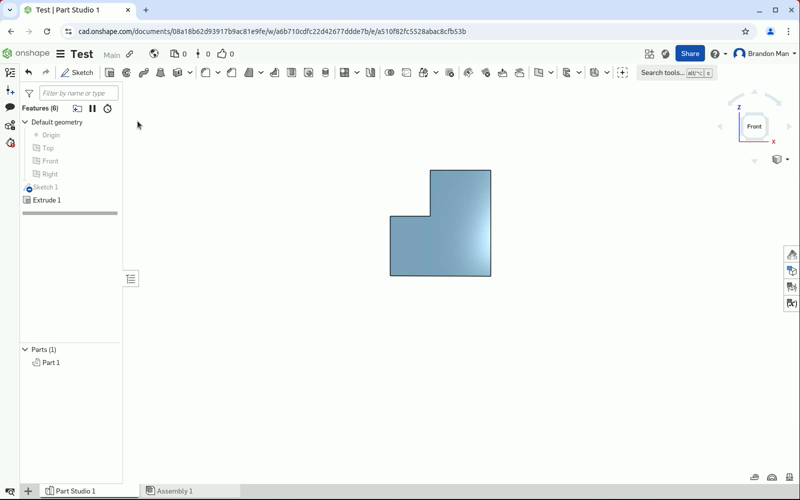
mouse_move(73, 189)
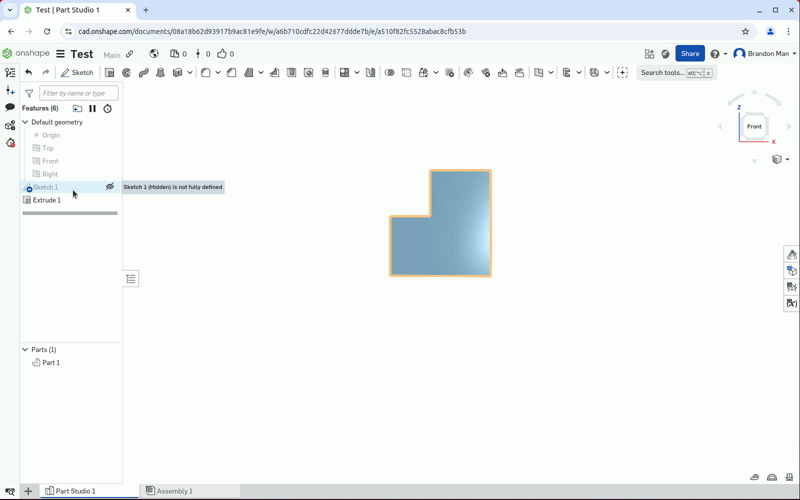
click(73, 189)
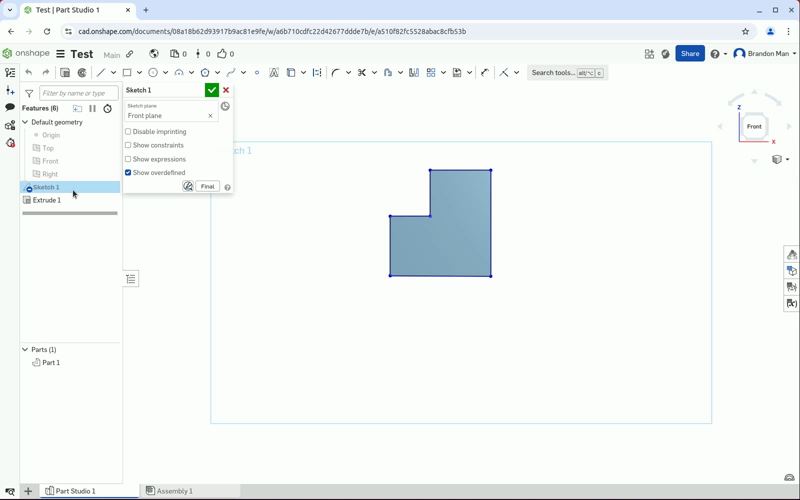
mouse_move(229, 92)
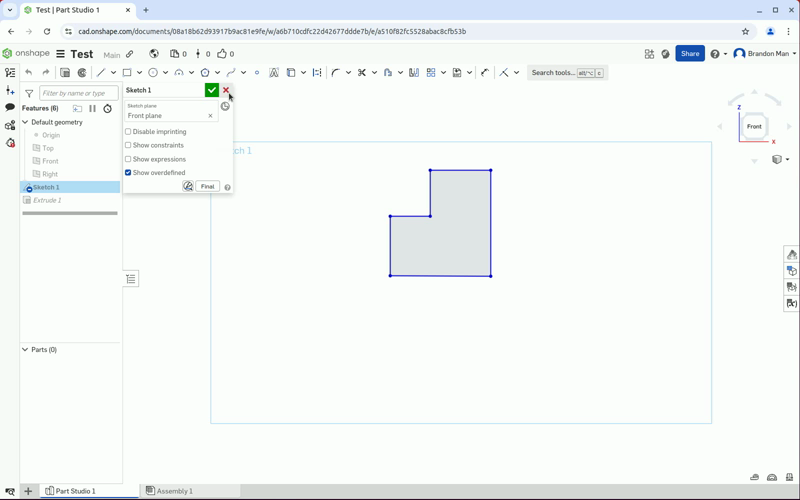
click(229, 92)
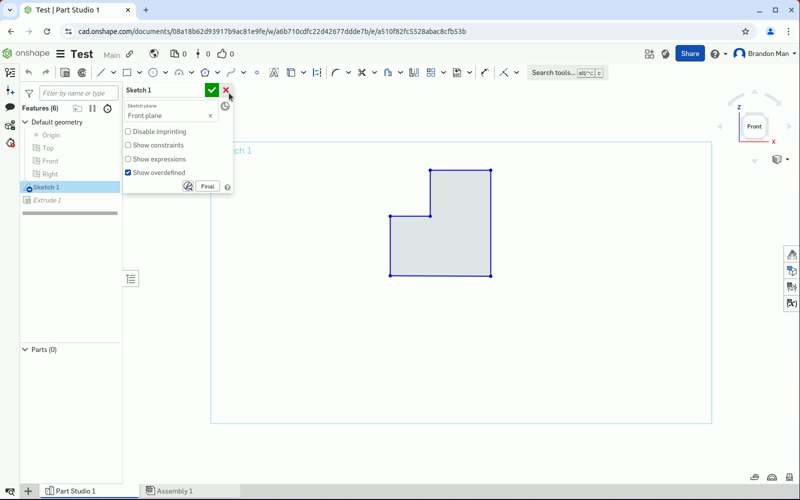
key(shift+s)
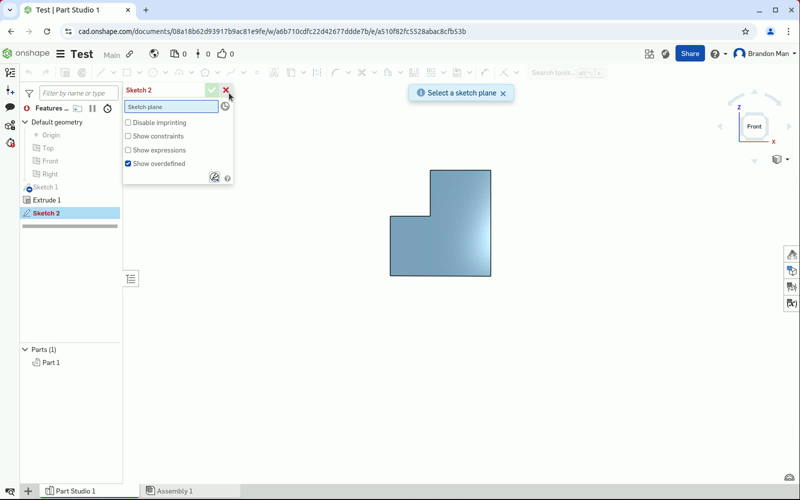
mouse_move(73, 163)
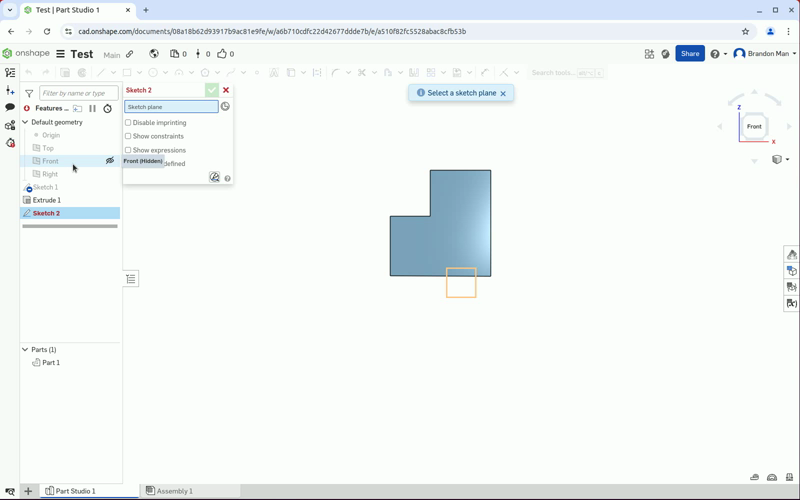
click(73, 163)
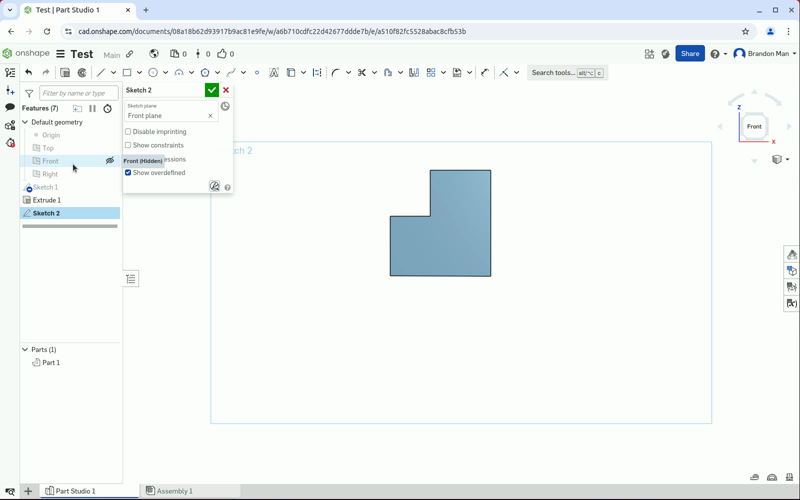
mouse_move(73, 352)
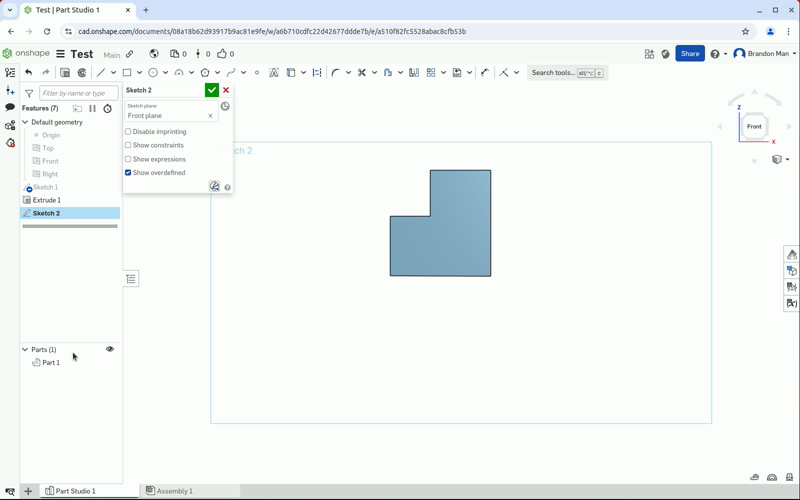
key(y)
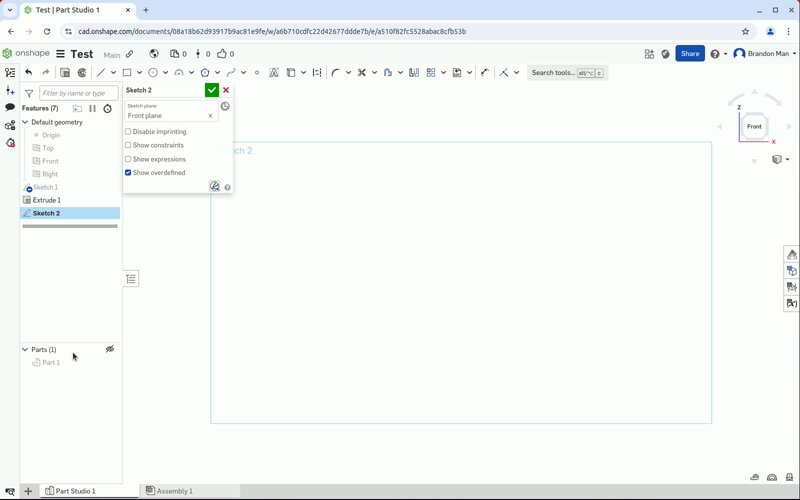
key(l)
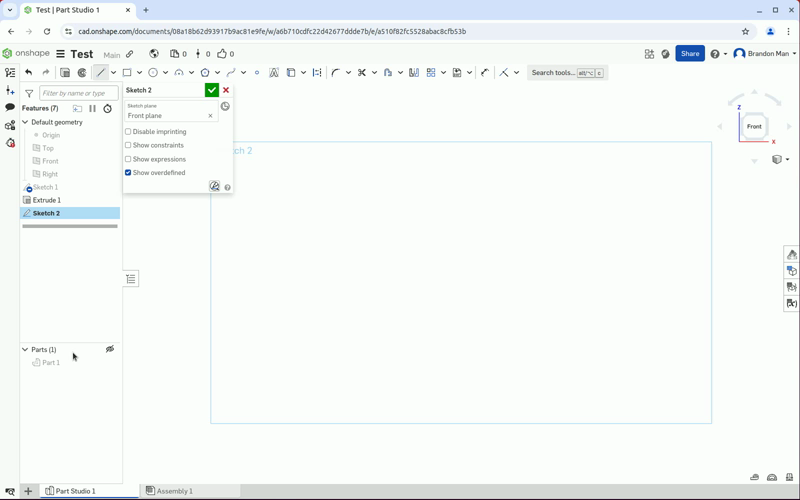
key_down(shift)
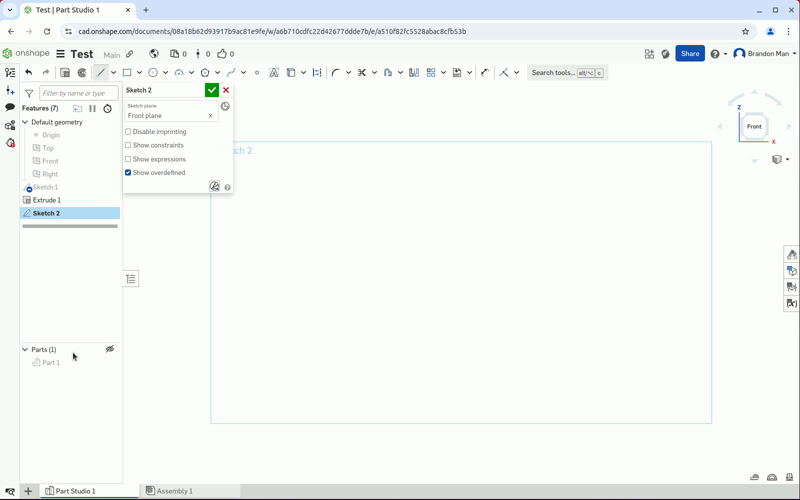
mouse_move(390, 275)
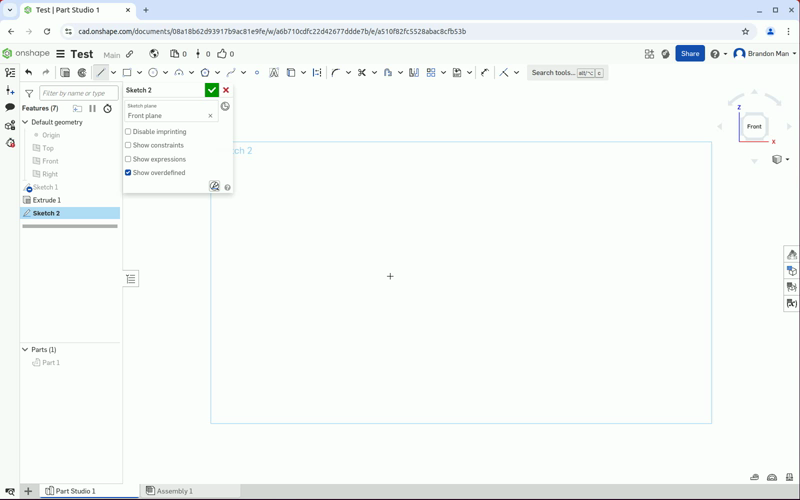
click(390, 275)
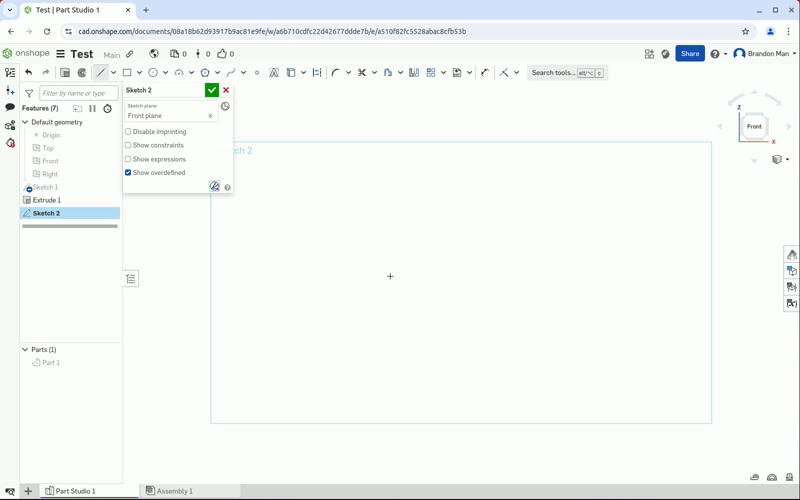
key_up(shift)
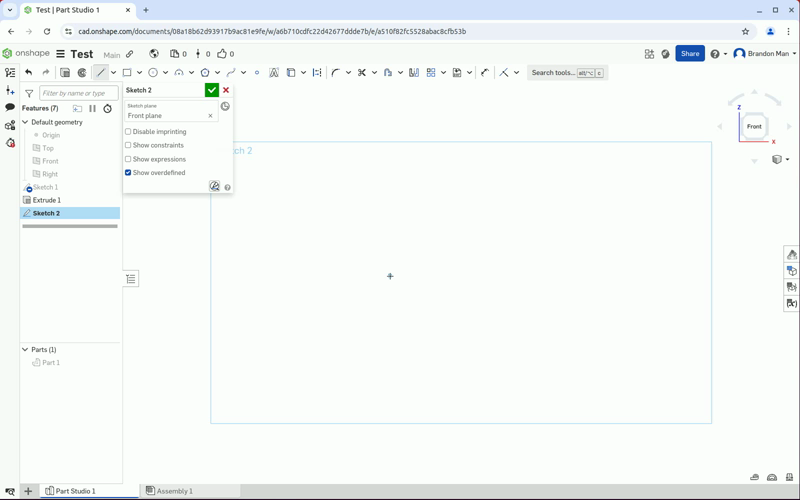
key_down(shift)
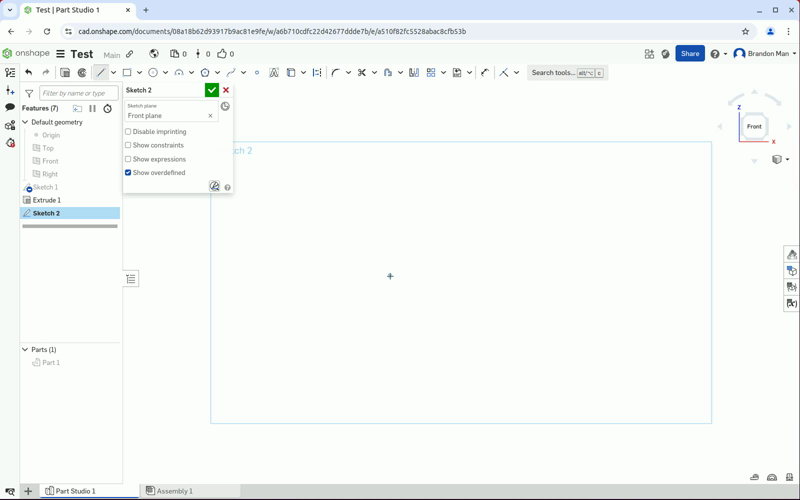
mouse_move(490, 276)
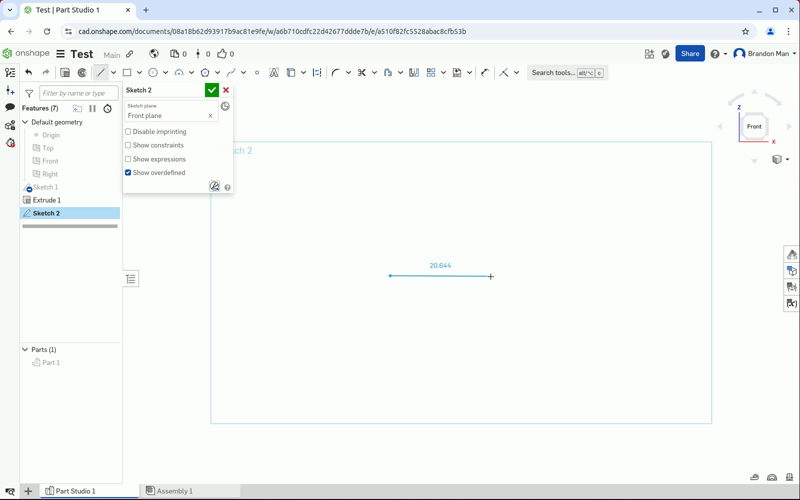
click(490, 276)
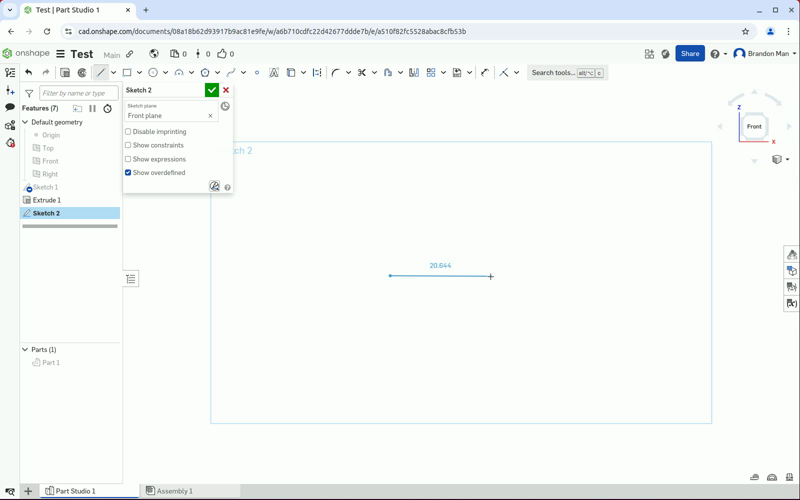
key_up(shift)
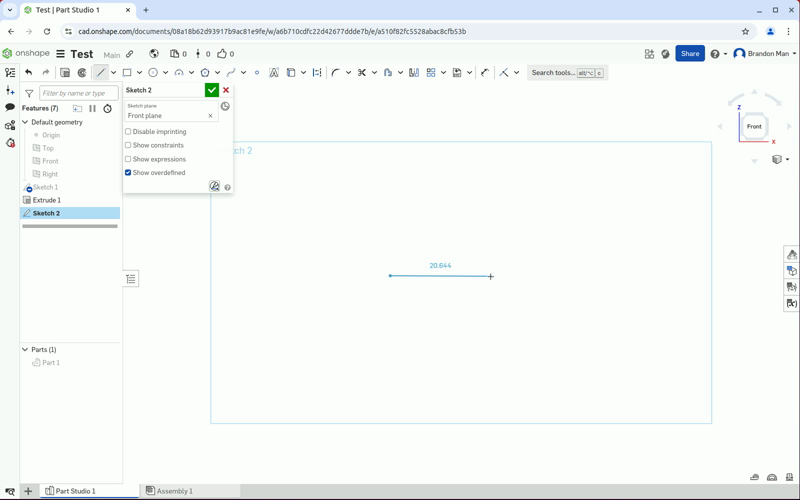
key_down(shift)
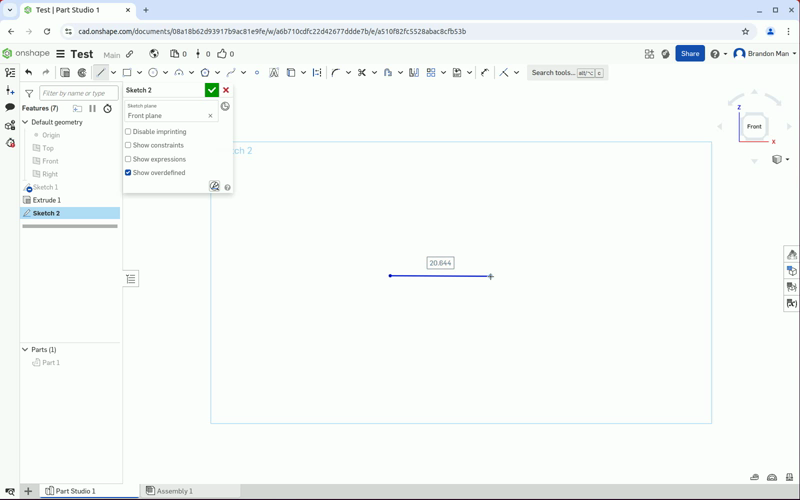
mouse_move(490, 170)
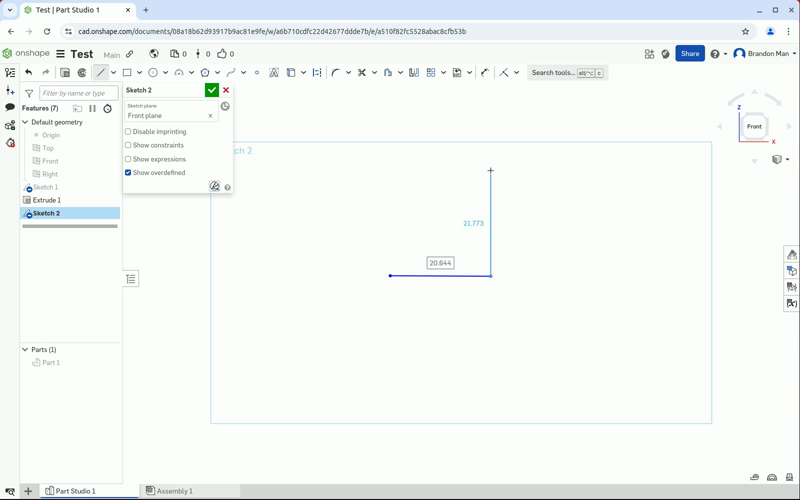
click(490, 170)
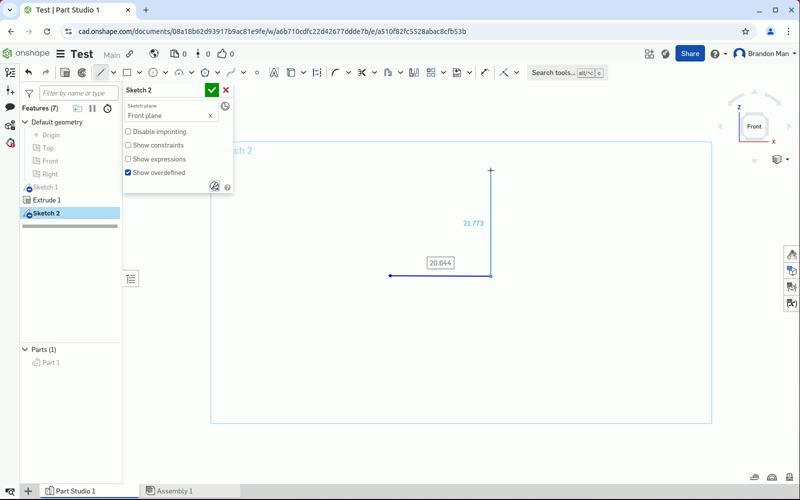
key_up(shift)
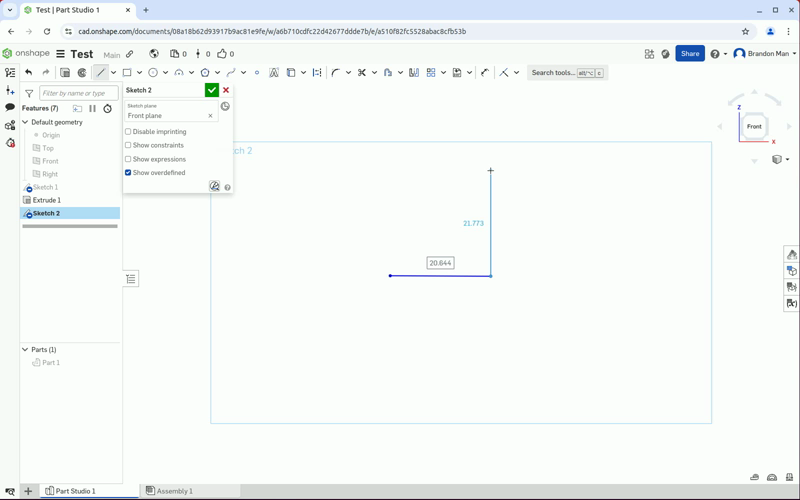
key_down(shift)
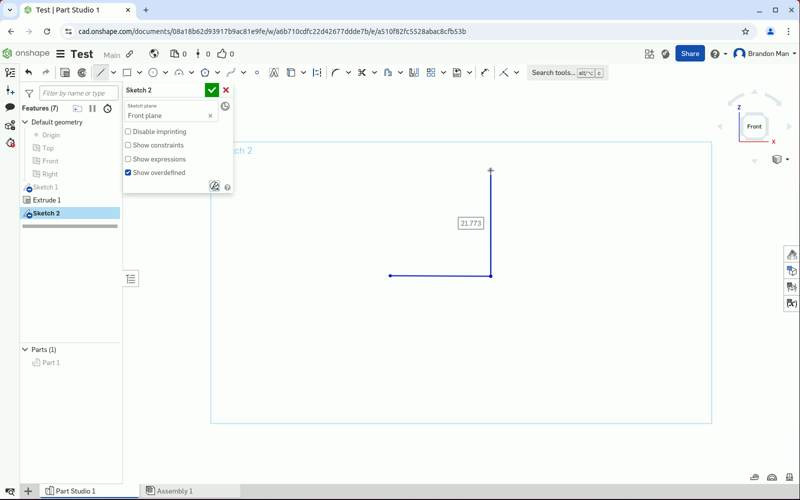
mouse_move(430, 170)
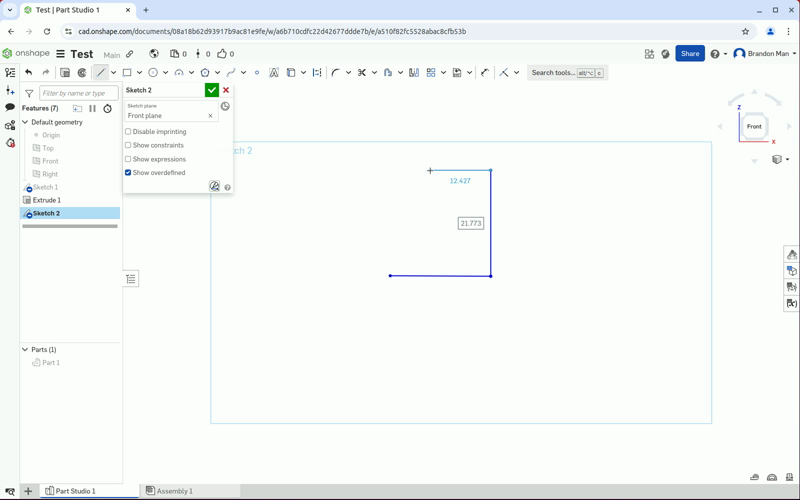
click(430, 170)
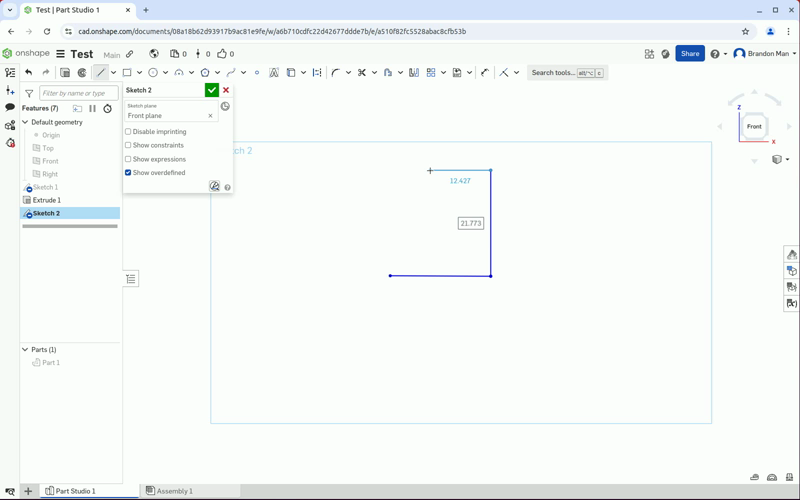
key_up(shift)
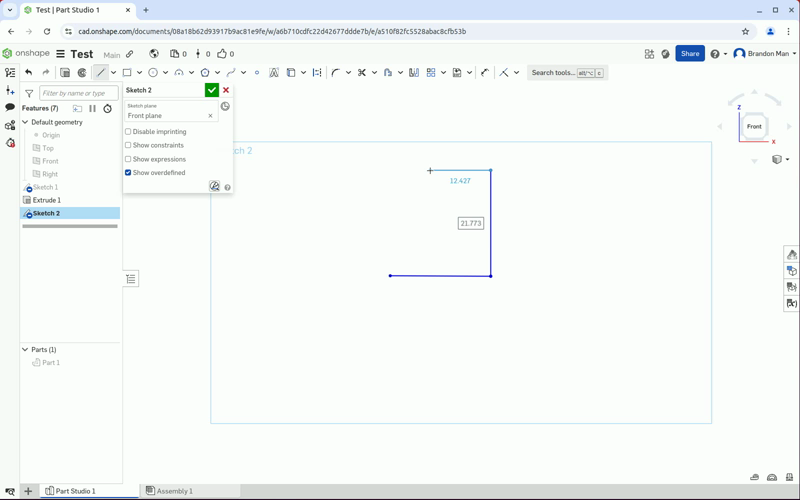
key_down(shift)
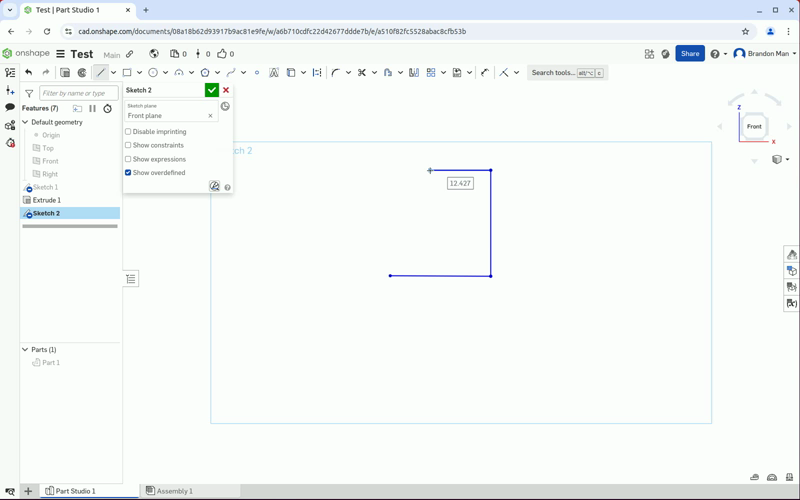
mouse_move(460, 170)
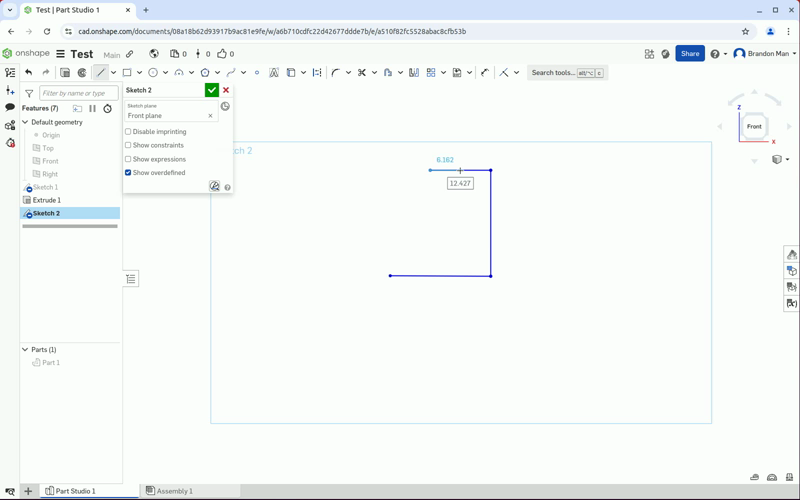
mouse_move(430, 216)
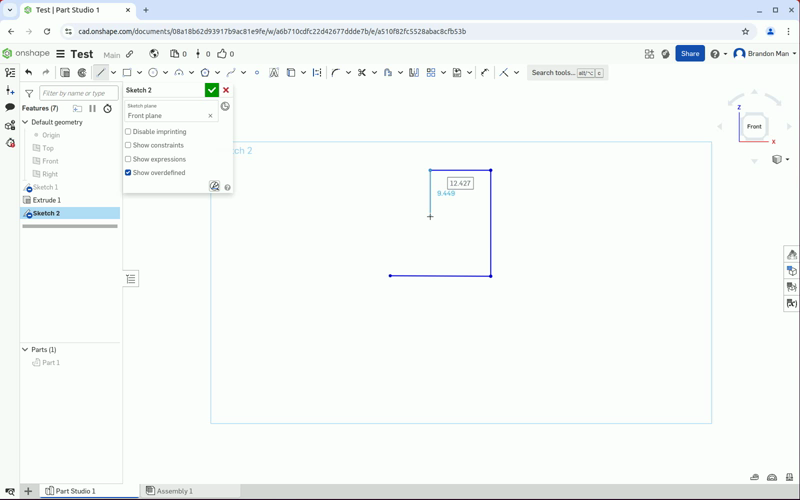
click(430, 216)
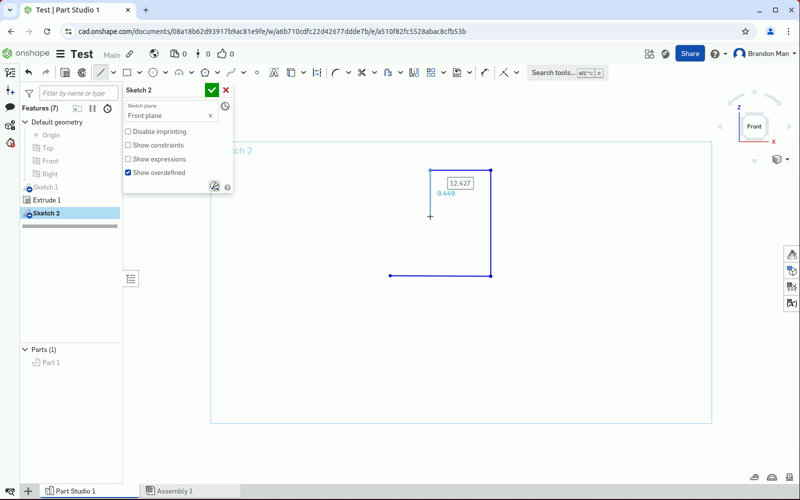
key_up(shift)
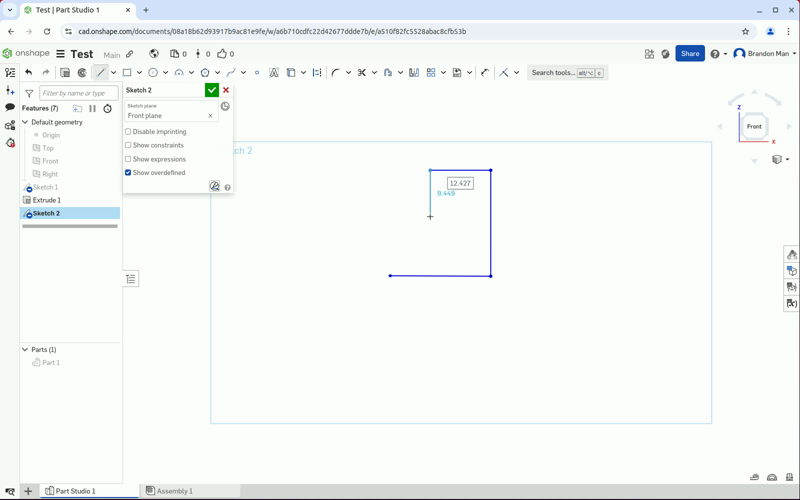
key_down(shift)
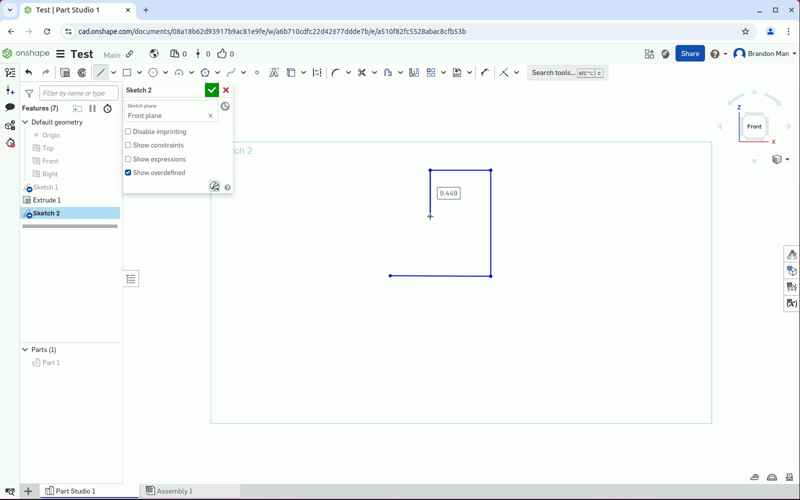
mouse_move(460, 216)
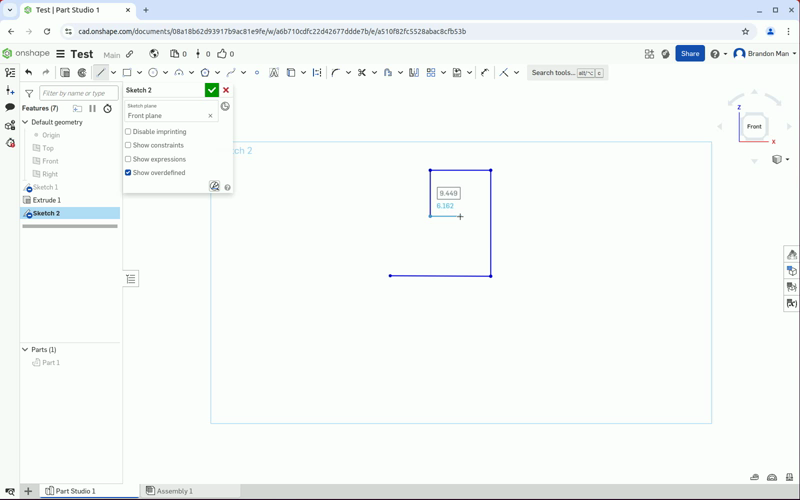
mouse_move(390, 216)
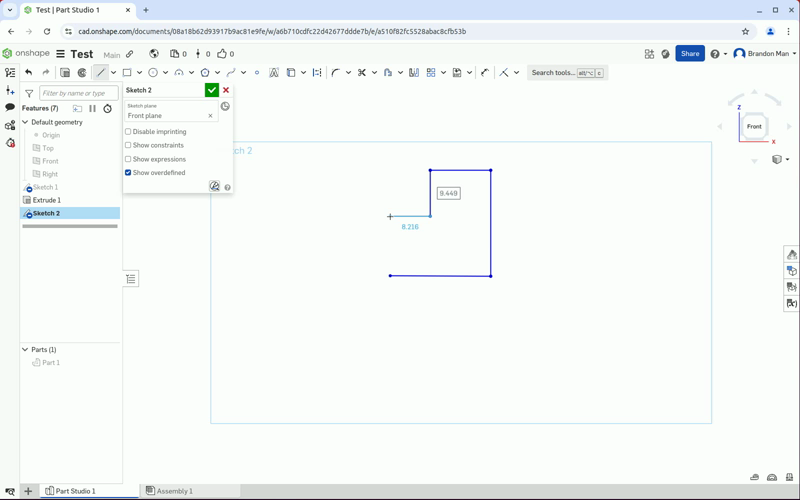
click(390, 216)
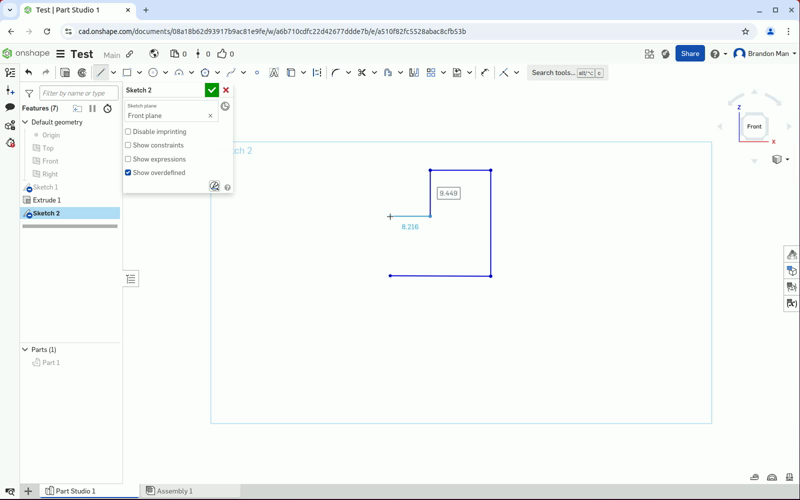
key_up(shift)
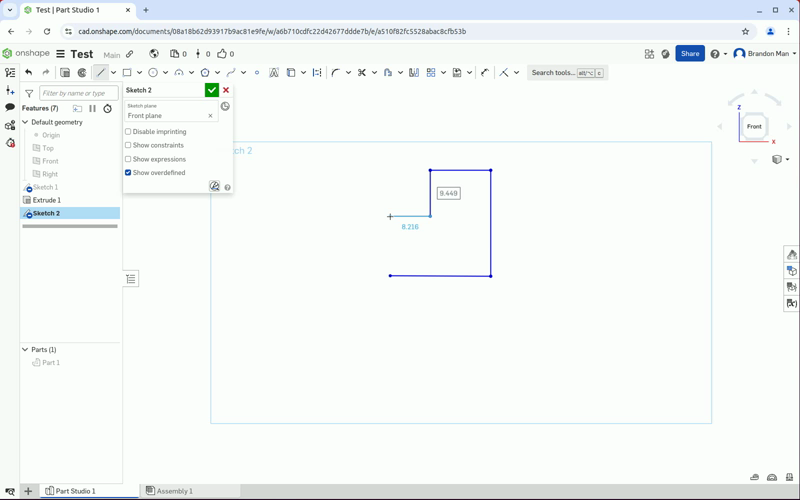
mouse_move(420, 216)
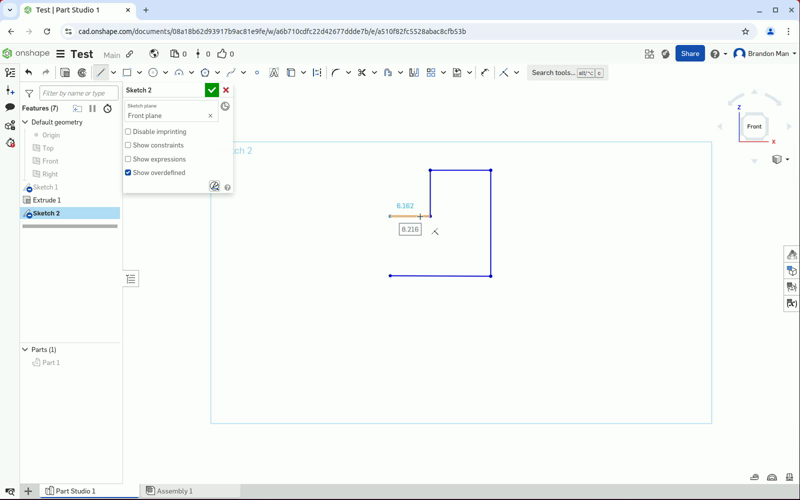
key_down(shift)
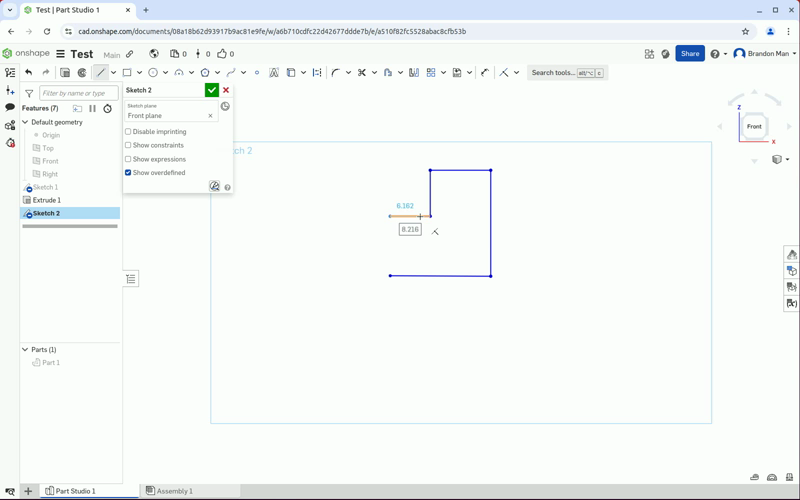
mouse_move(390, 275)
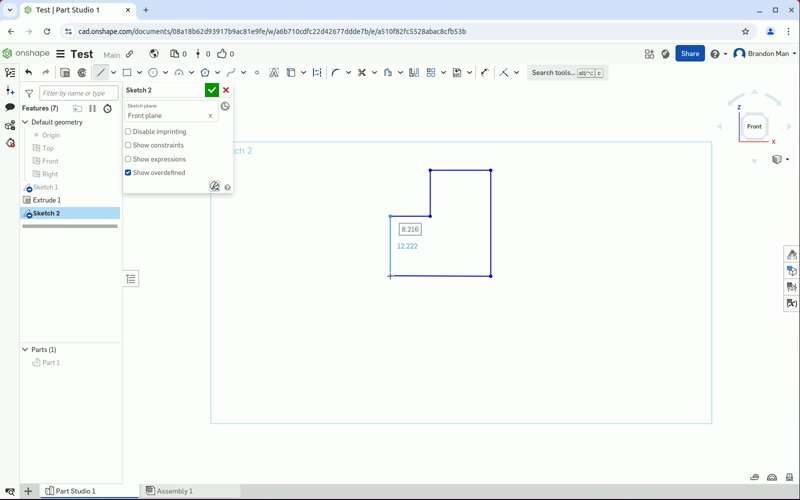
key_up(shift)
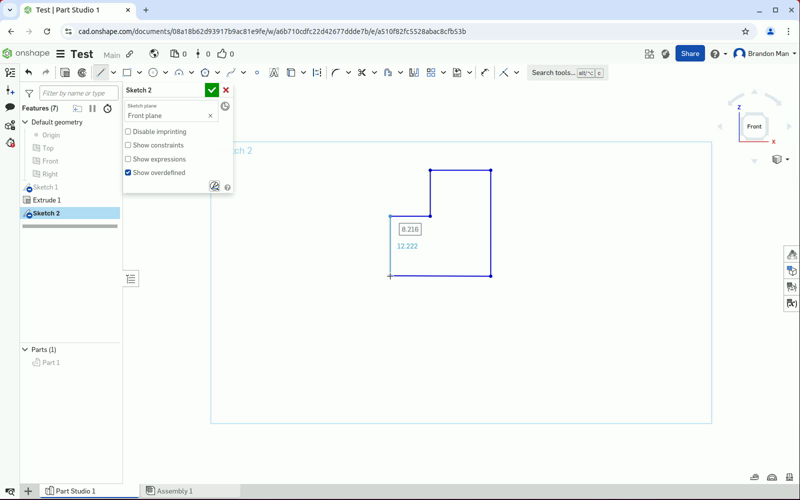
click(390, 275)
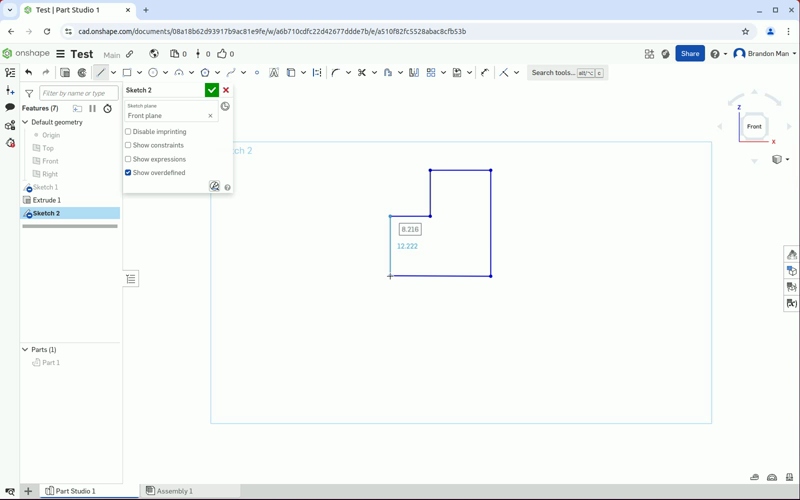
key(esc)
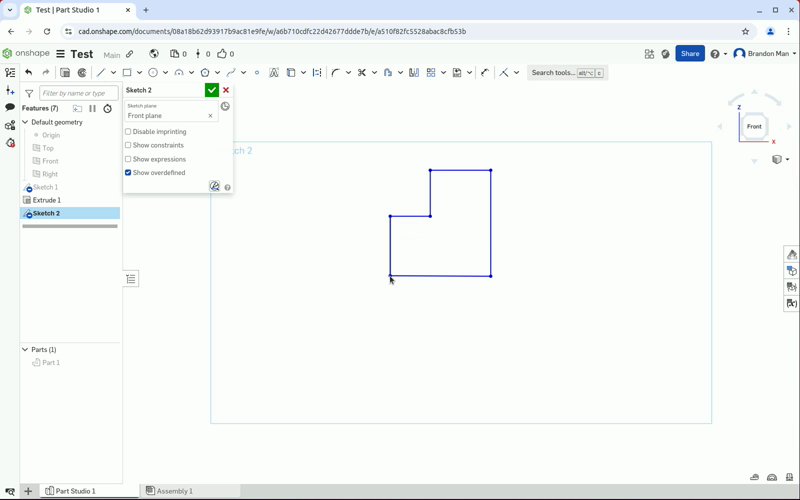
mouse_move(452, 213)
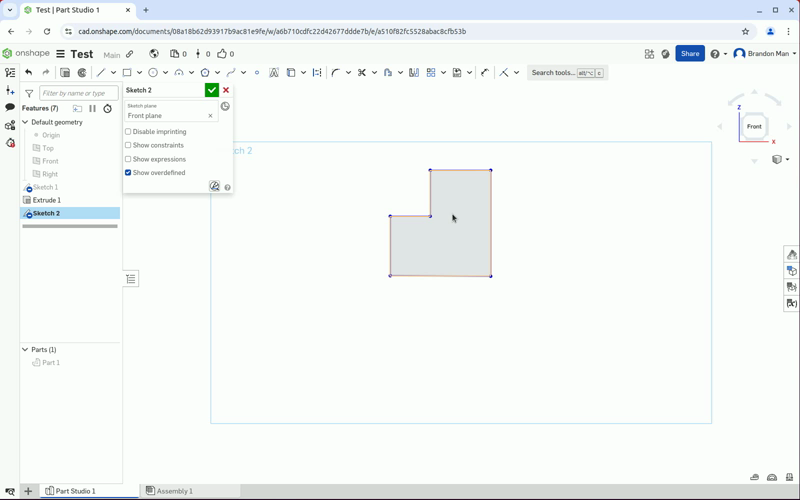
click(452, 213)
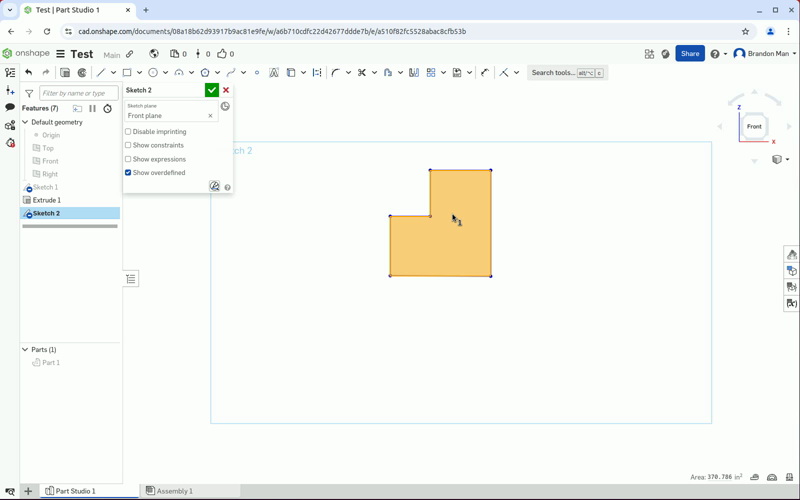
mouse_move(73, 352)
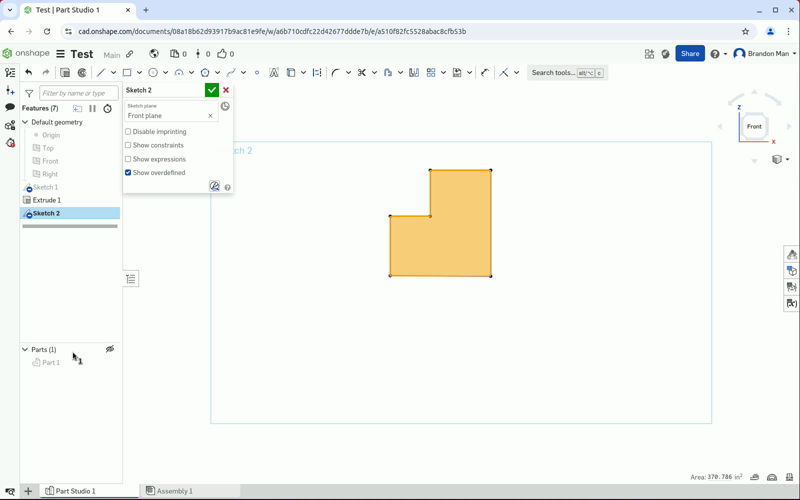
key(shift+y)
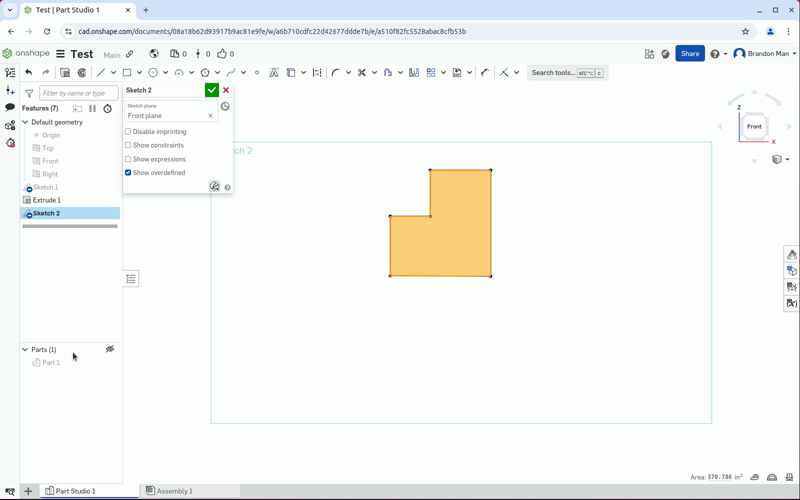
key(shift+e)
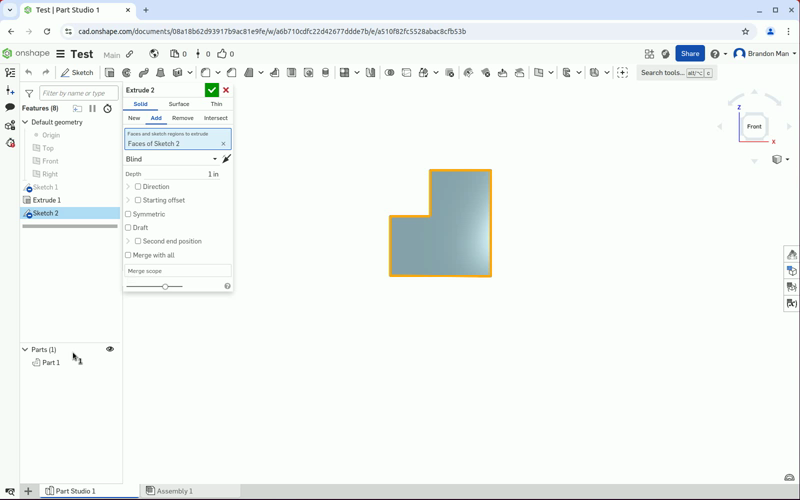
mouse_move(143, 106)
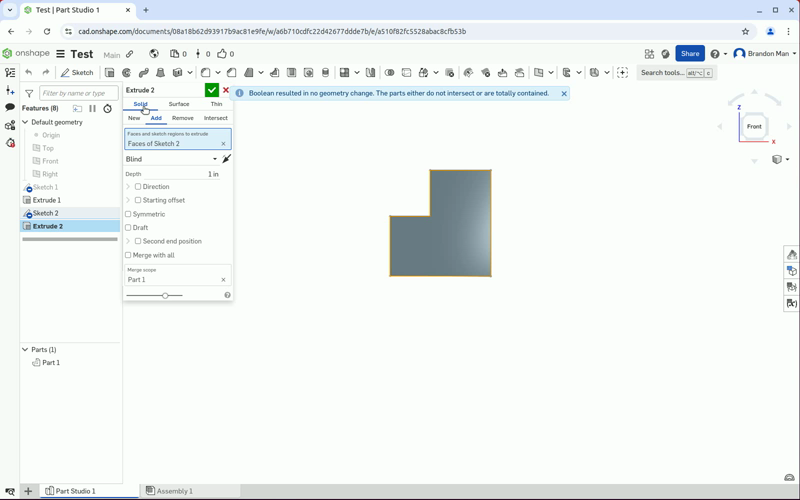
click(143, 106)
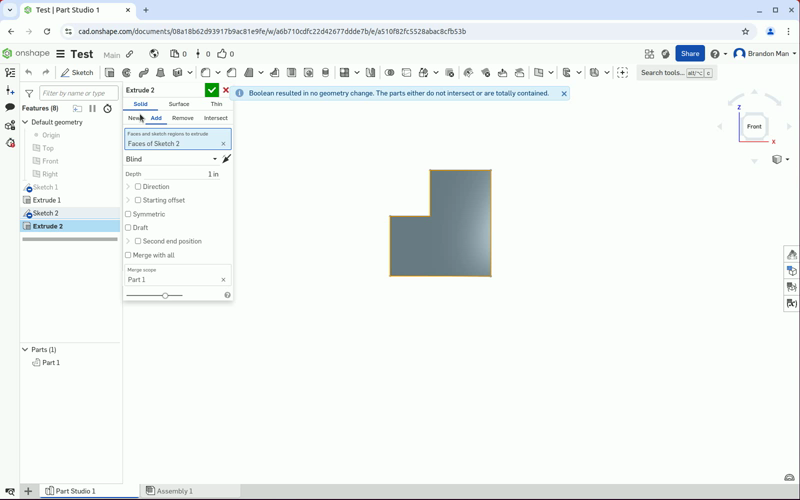
mouse_move(137, 120)
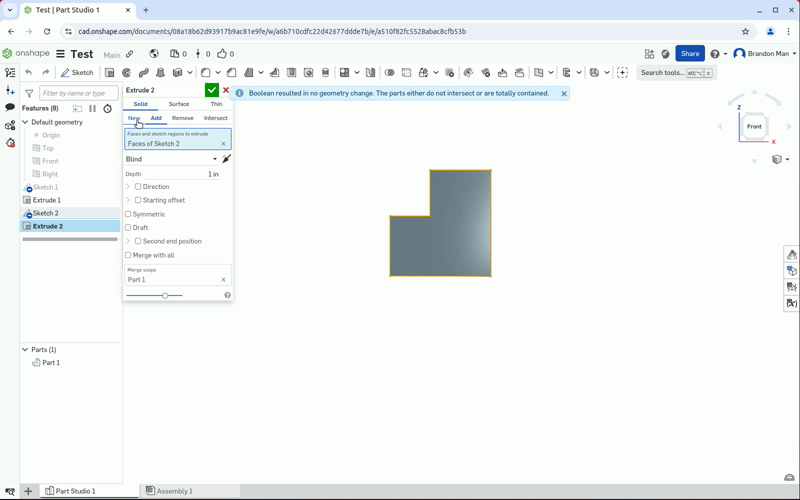
click(137, 120)
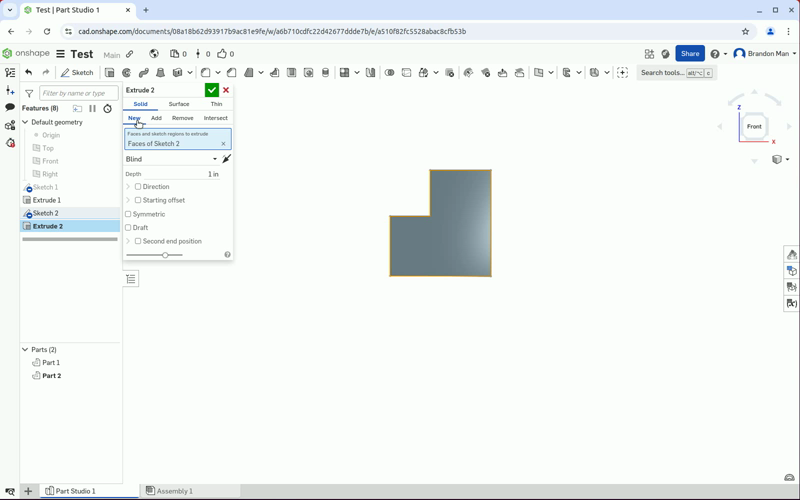
key(tab, 4)
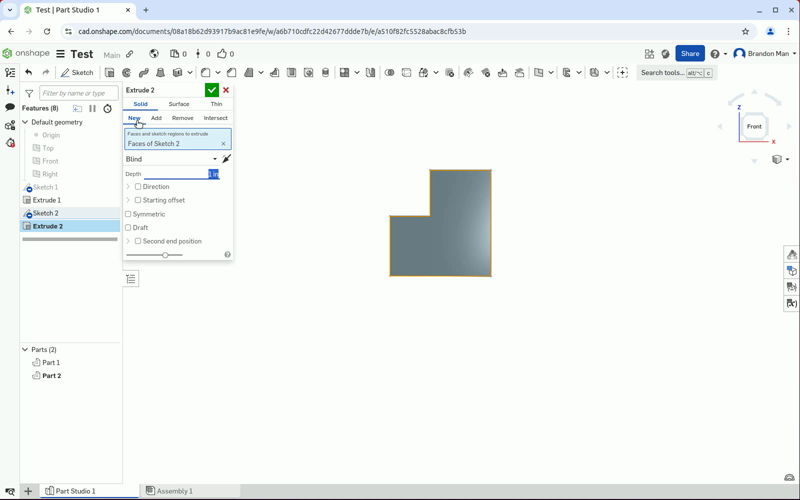
text(-6.258)
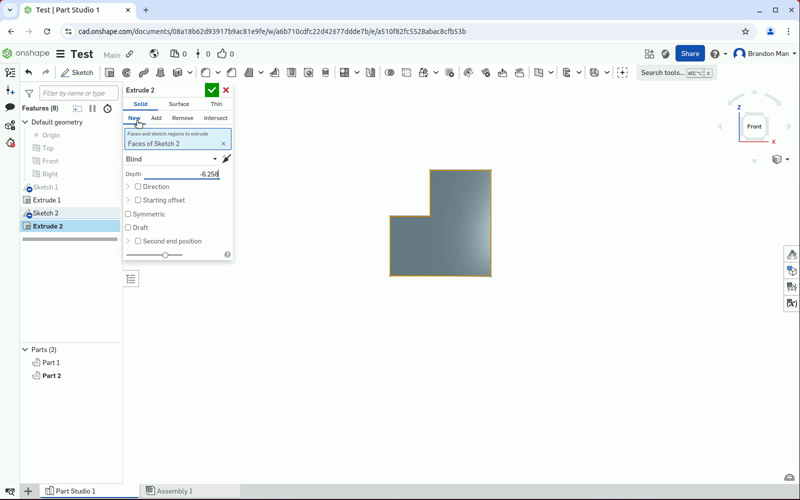
key(enter)
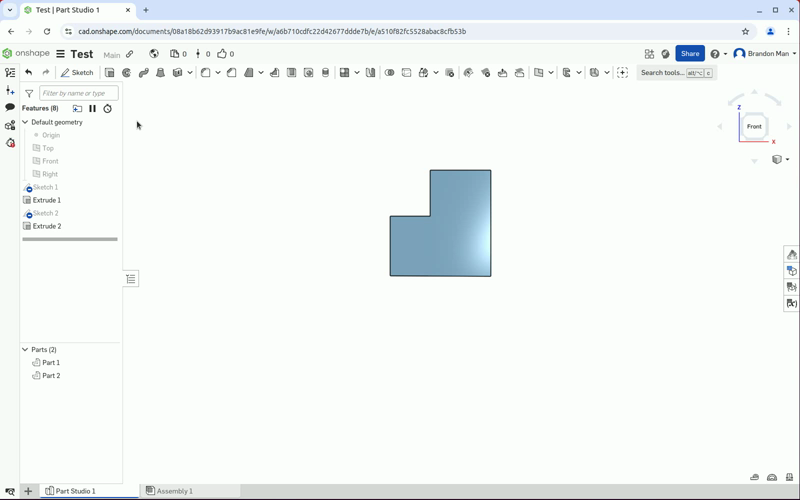
key(shift+h)
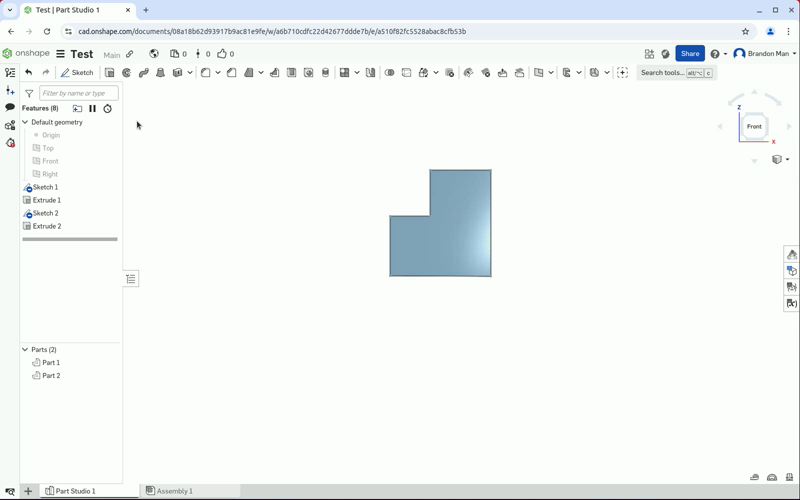
key(shift+h)
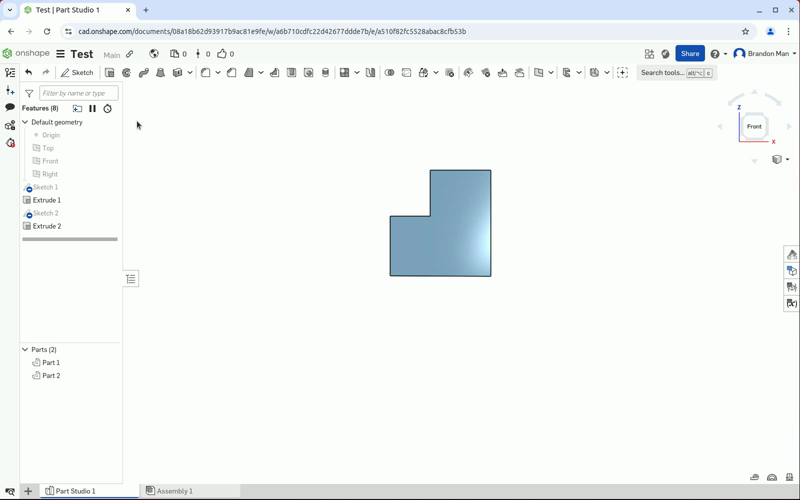
mouse_move(73, 189)
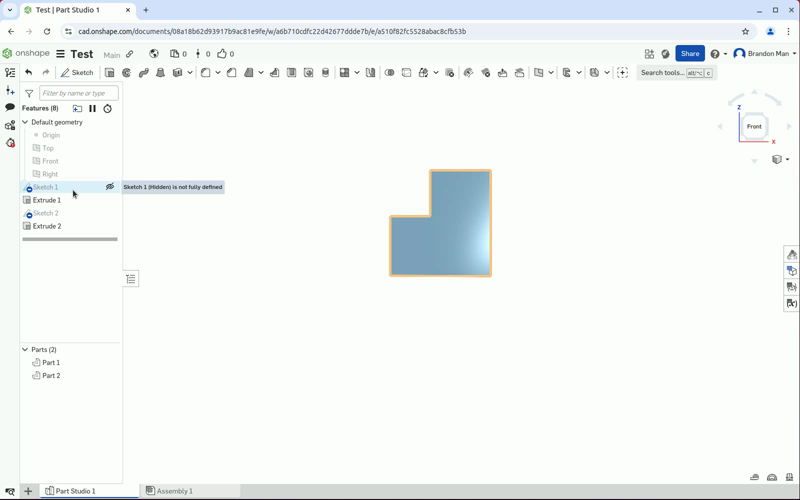
click(73, 189)
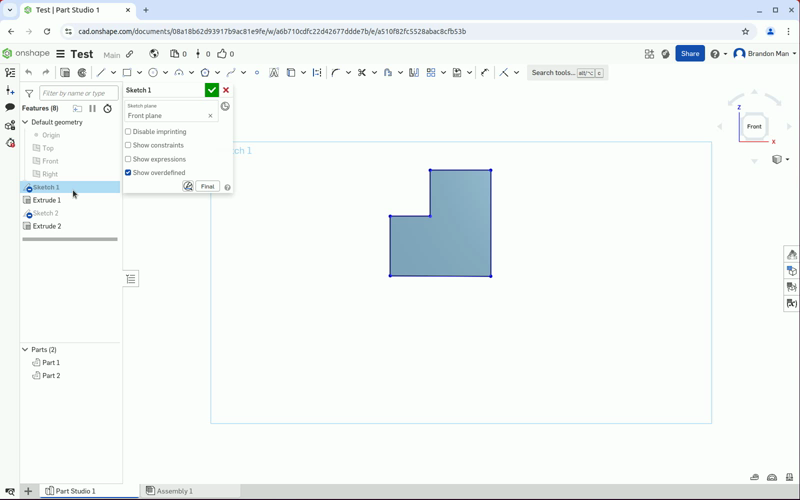
mouse_move(229, 92)
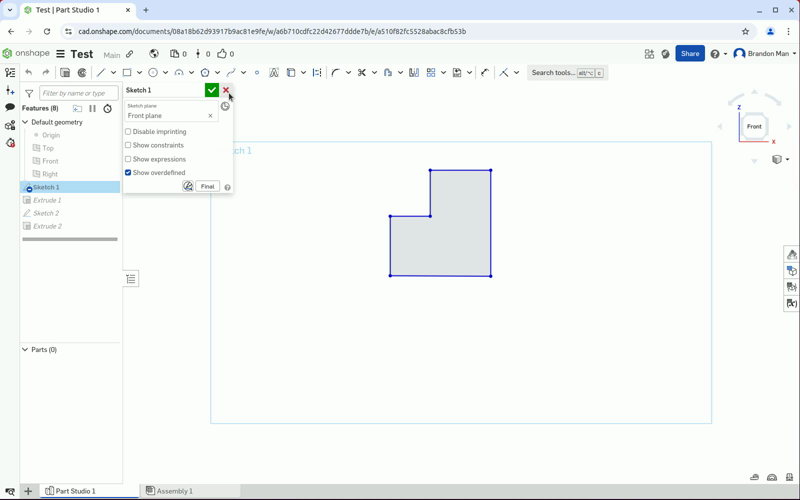
click(229, 92)
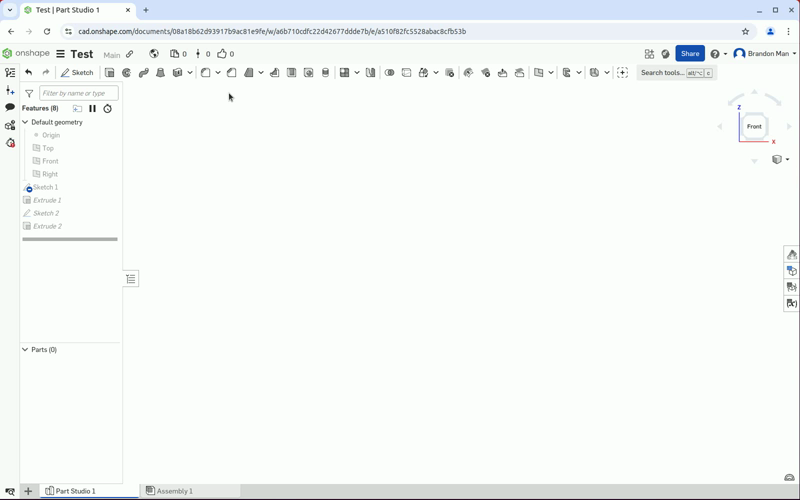
mouse_move(73, 352)
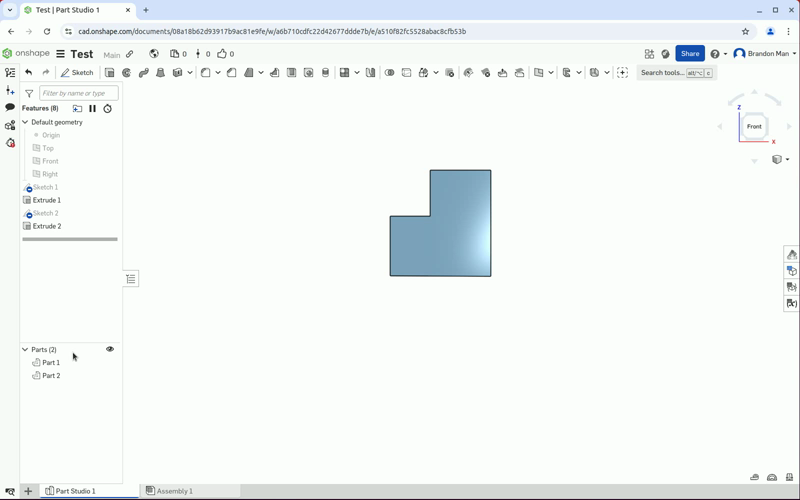
key(y)
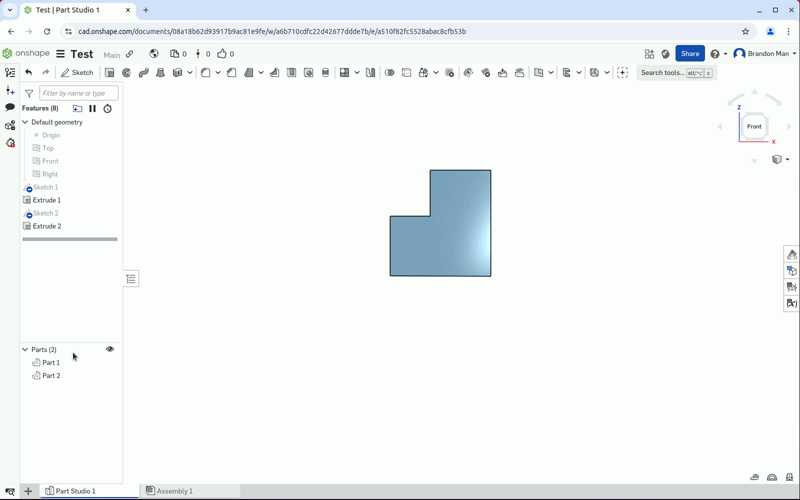
key(shift+p)
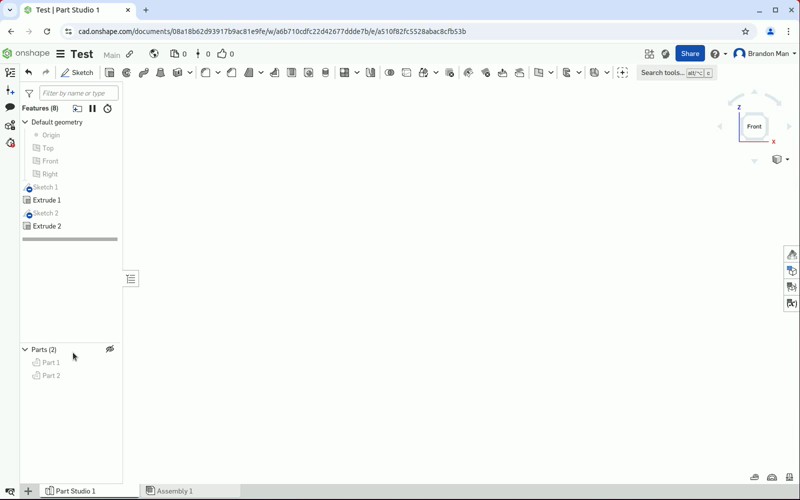
key(space)
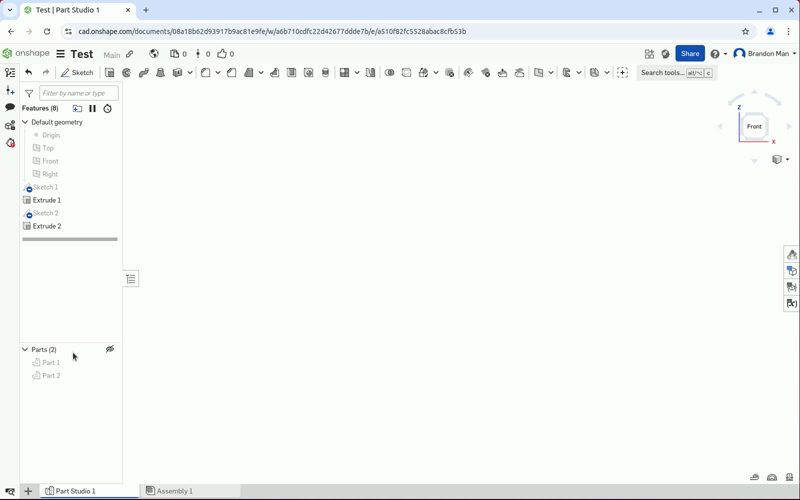
key_down(shift)
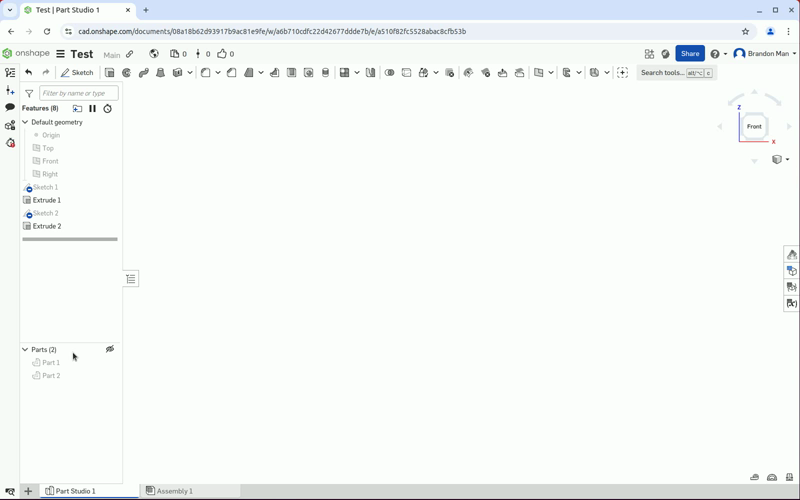
key(down)
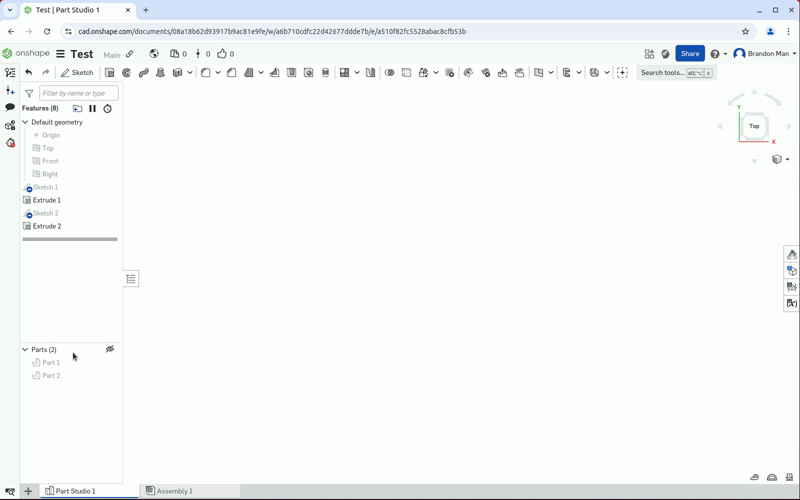
key_up(shift)
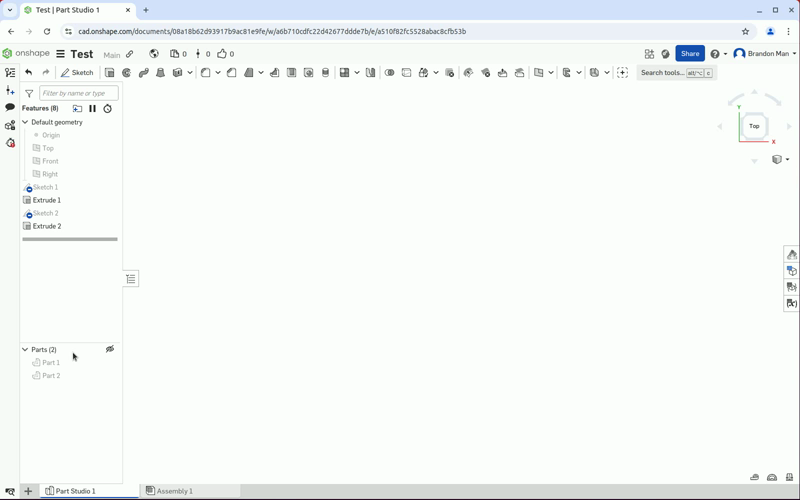
mouse_move(73, 352)
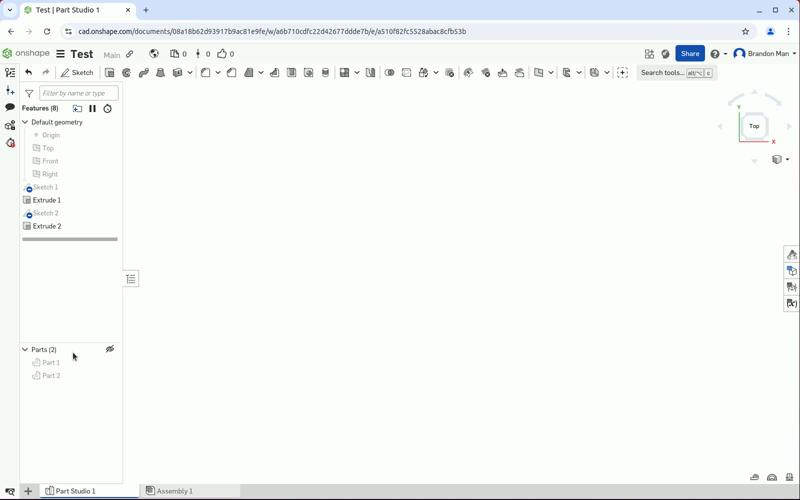
key(shift+y)
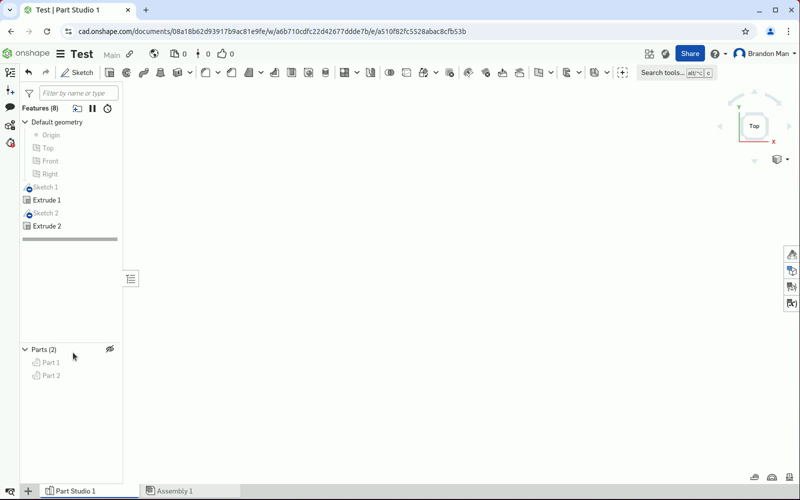
key(shift+s)
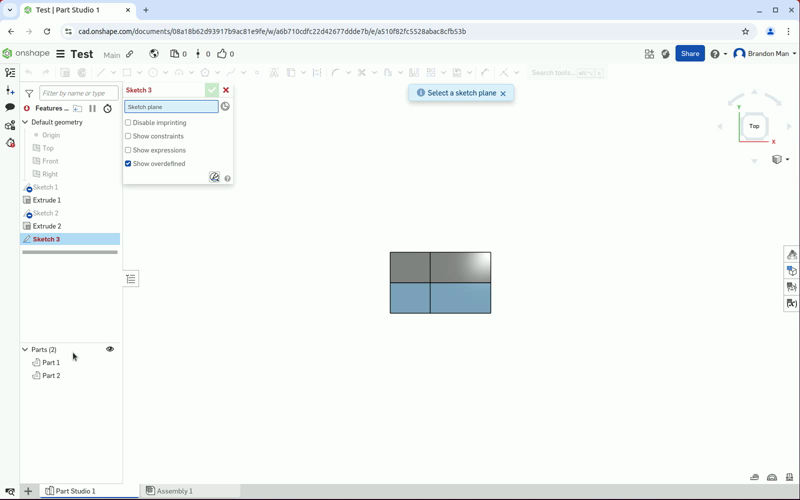
mouse_move(73, 150)
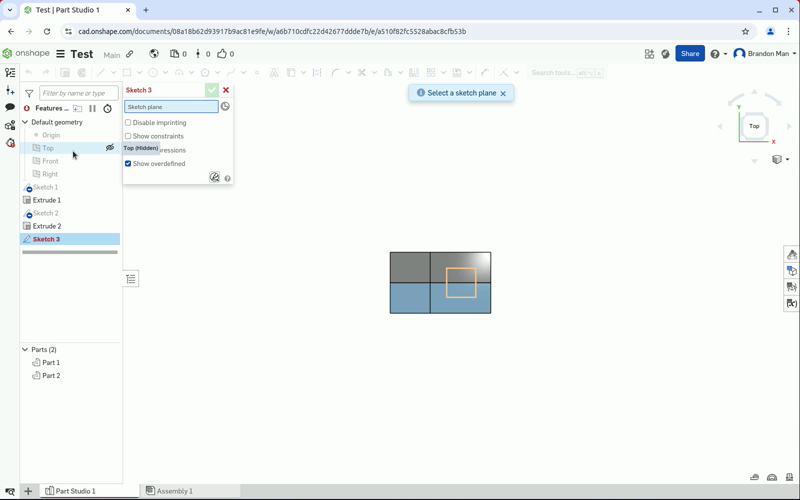
click(73, 150)
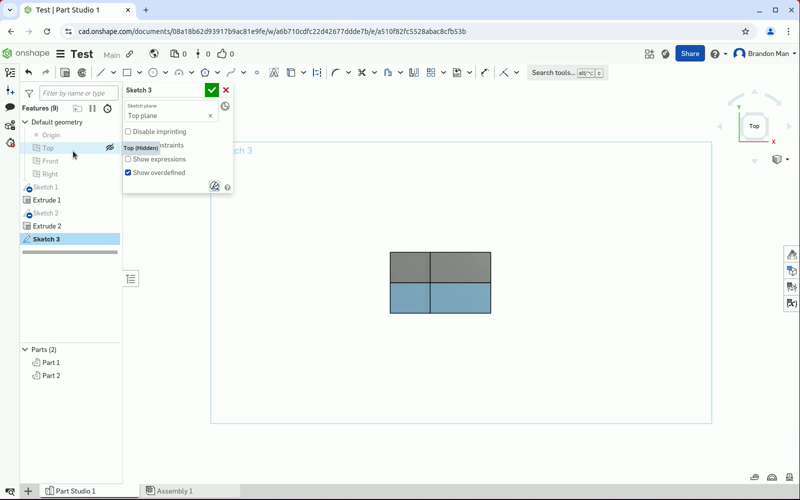
mouse_move(73, 352)
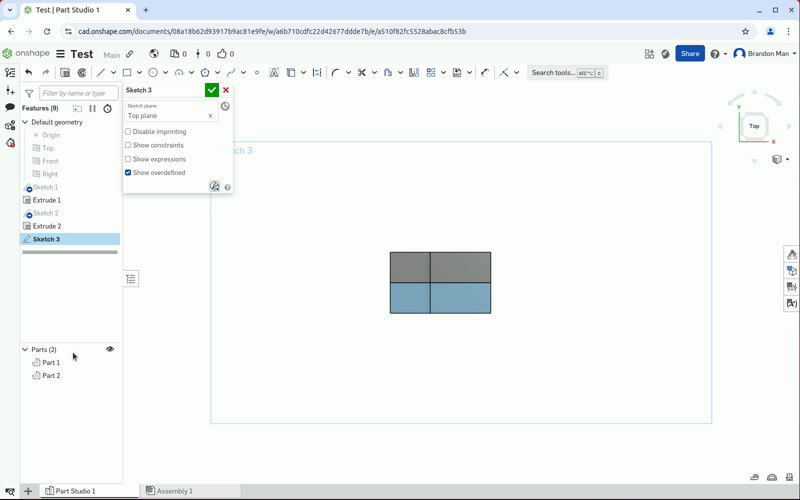
key(y)
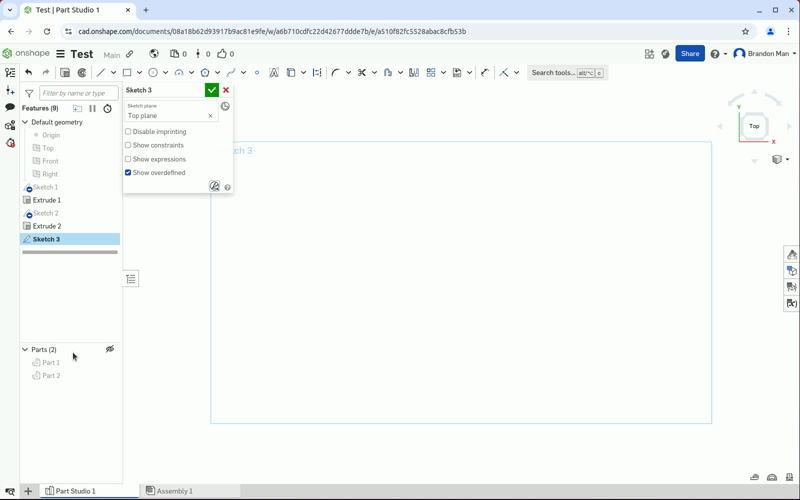
key(c)
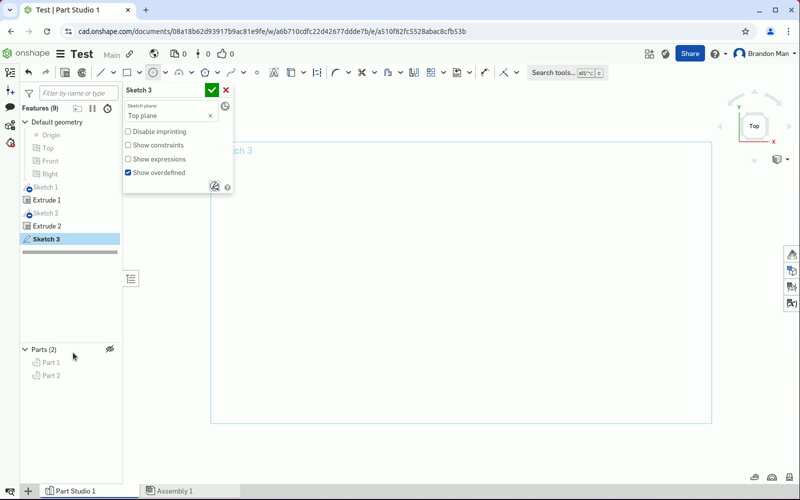
key_down(shift)
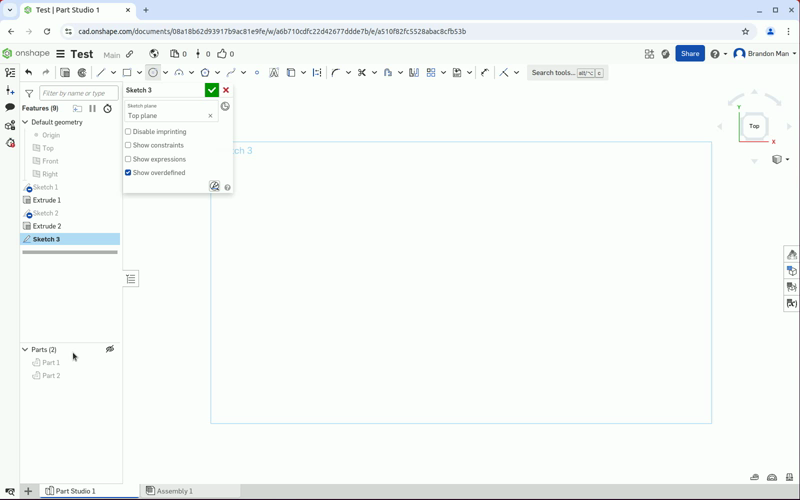
mouse_move(461, 282)
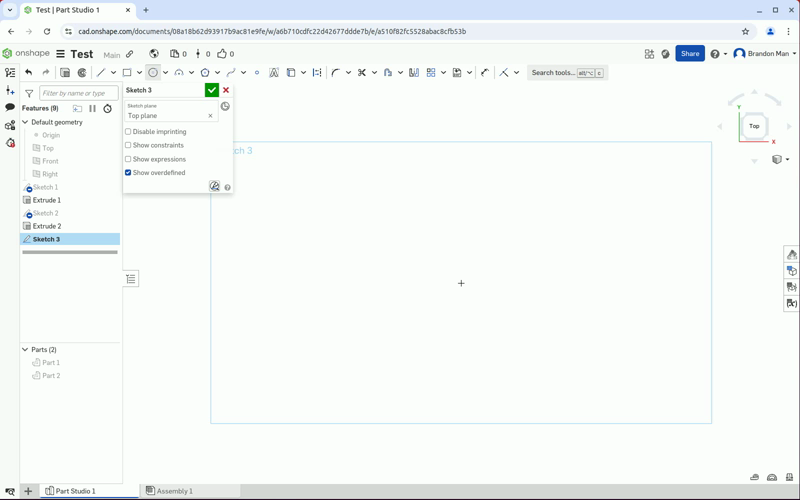
click(461, 282)
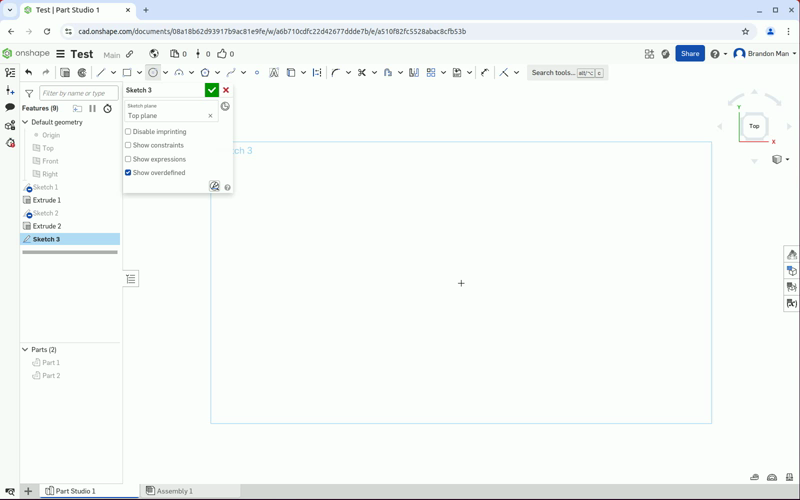
key_up(shift)
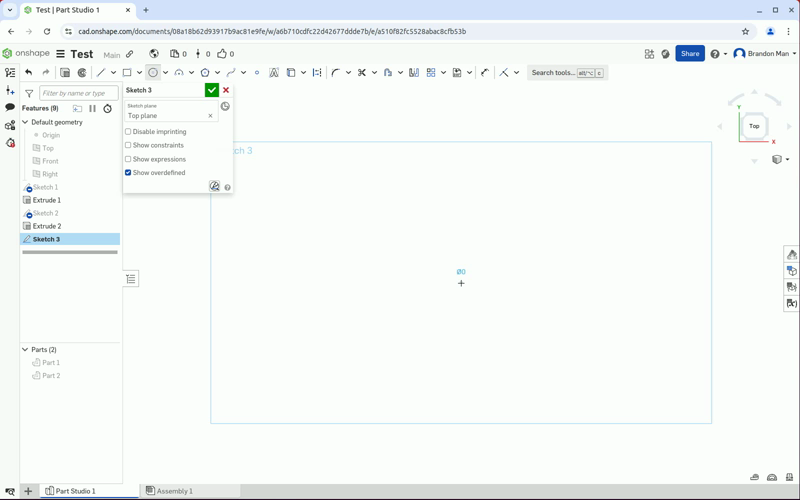
mouse_move(481, 282)
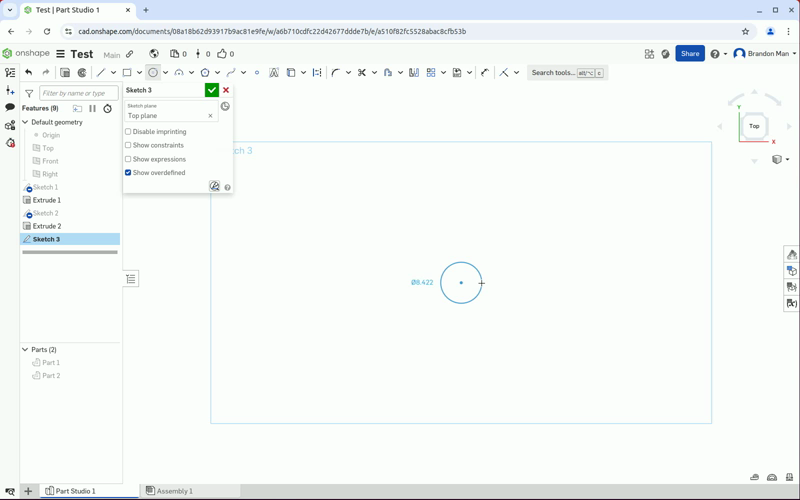
click(481, 282)
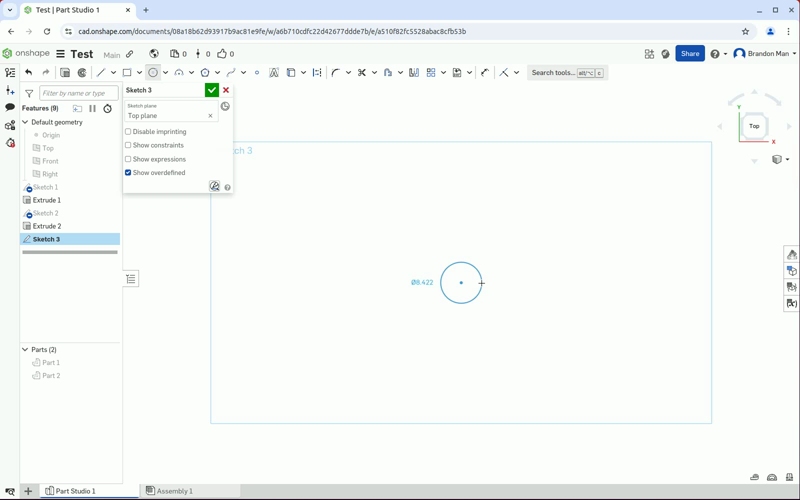
key(esc)
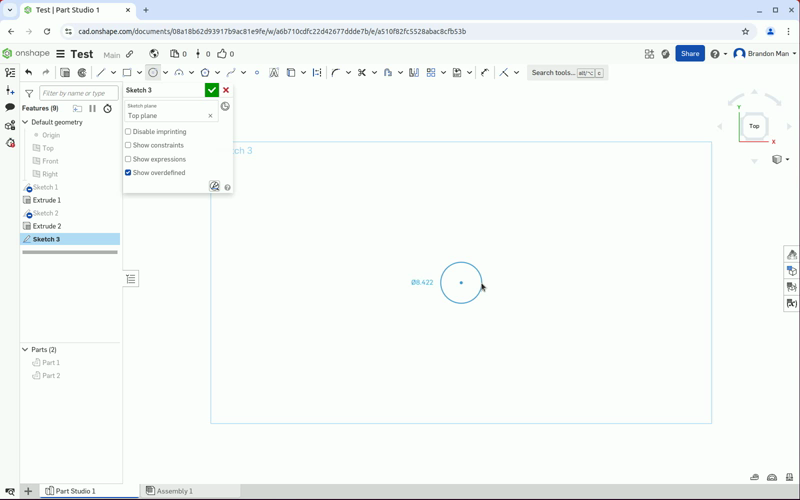
mouse_move(478, 289)
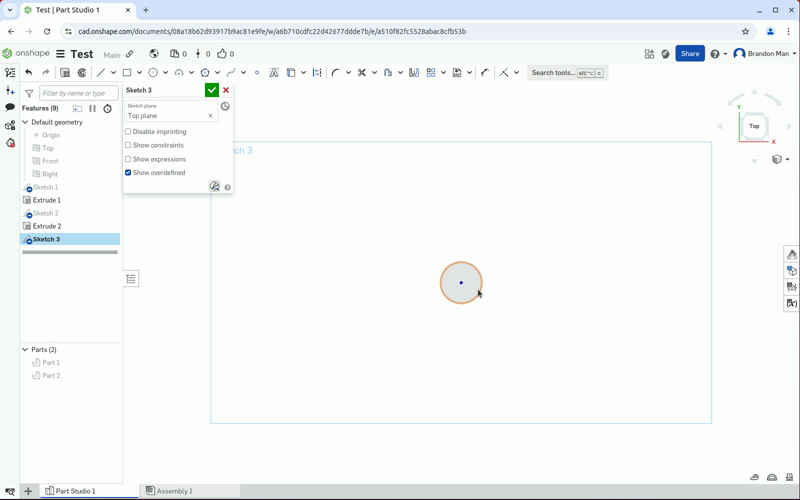
scroll(6)
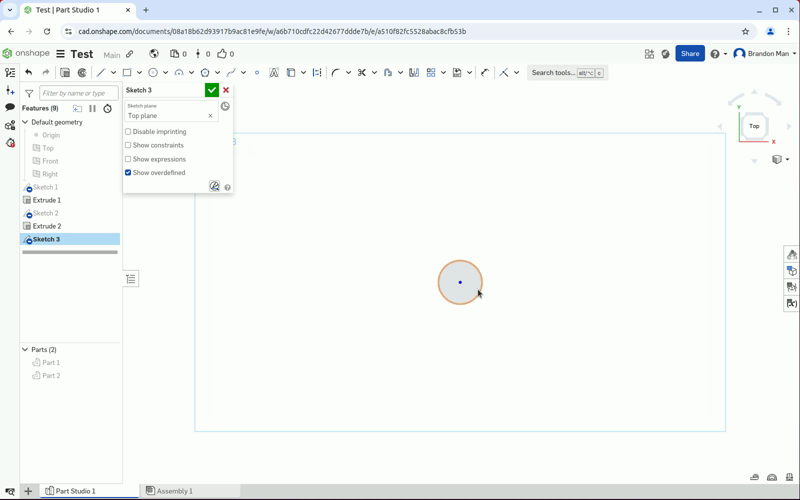
scroll(6)
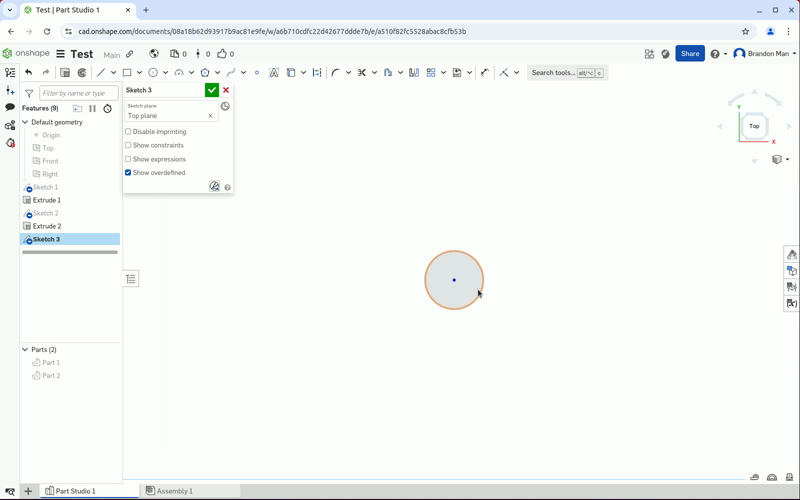
scroll(6)
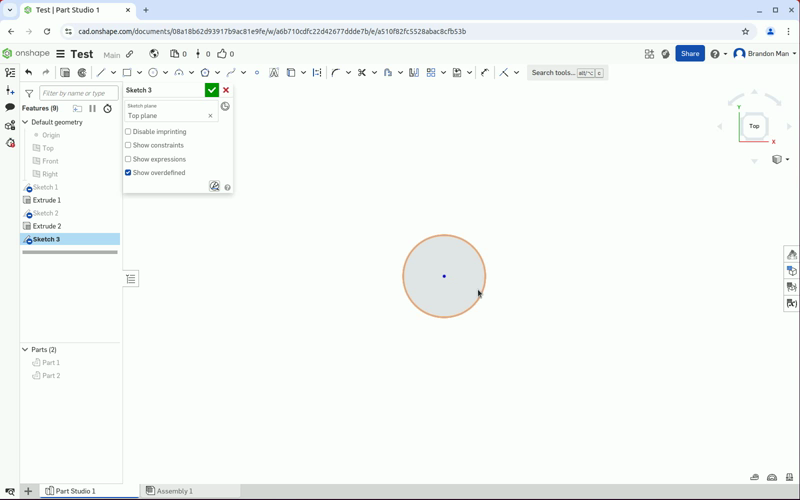
scroll(6)
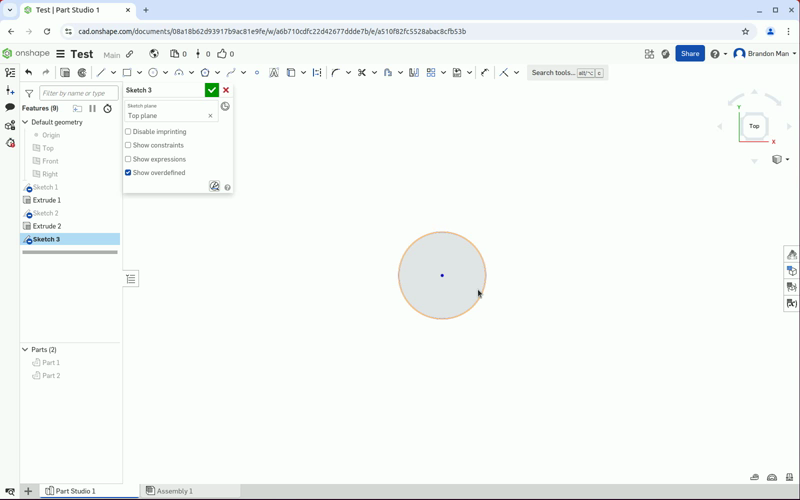
scroll(6)
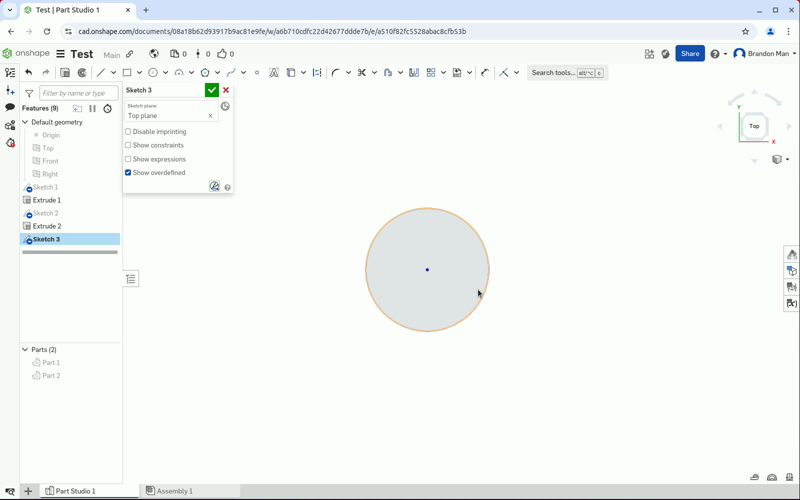
scroll(6)
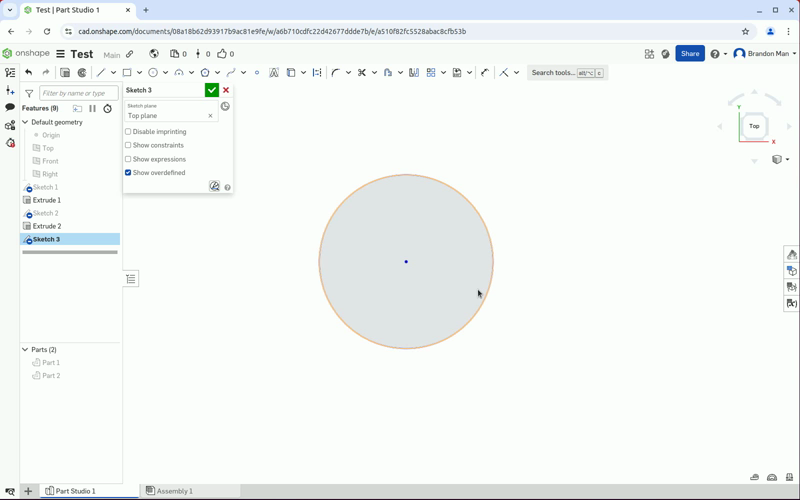
scroll(6)
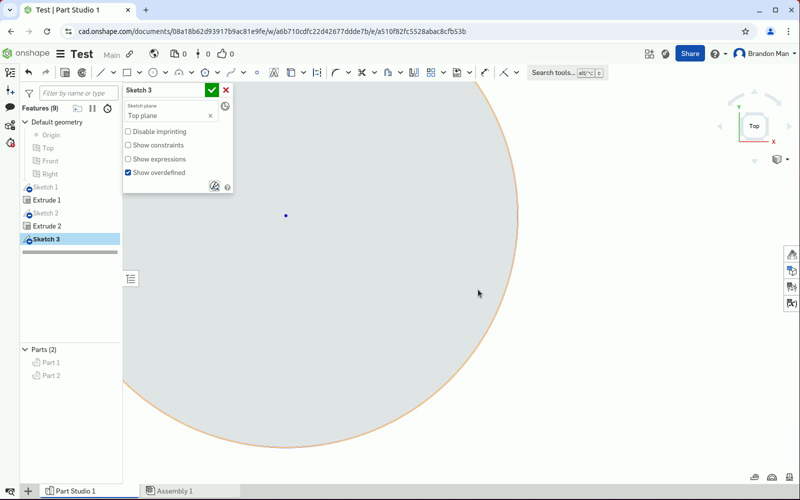
click(478, 289)
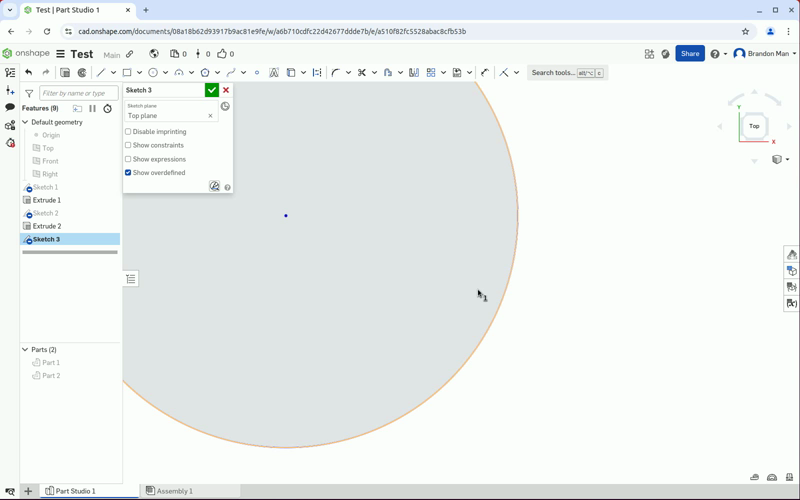
scroll(-6)
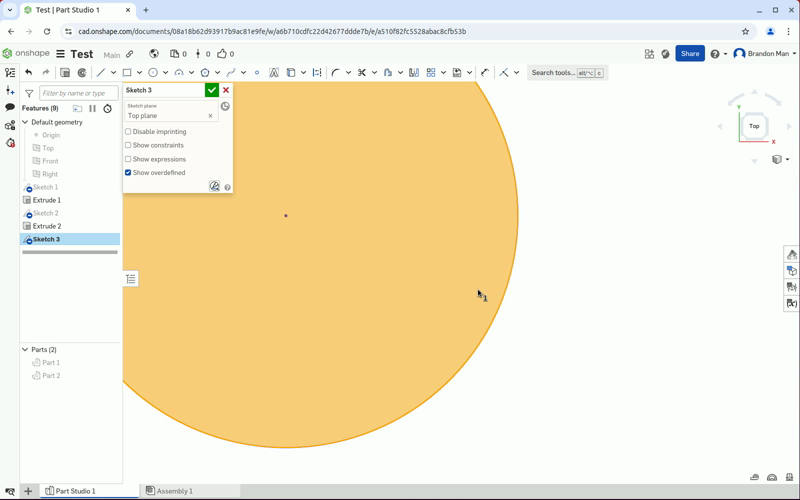
scroll(-6)
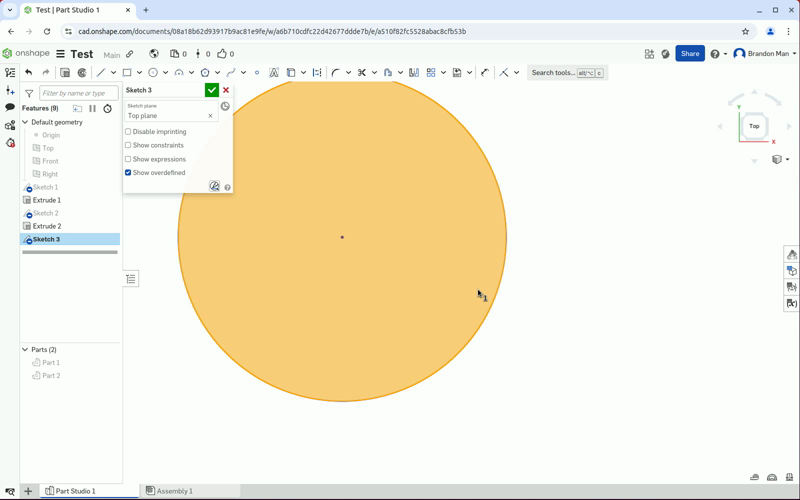
scroll(-6)
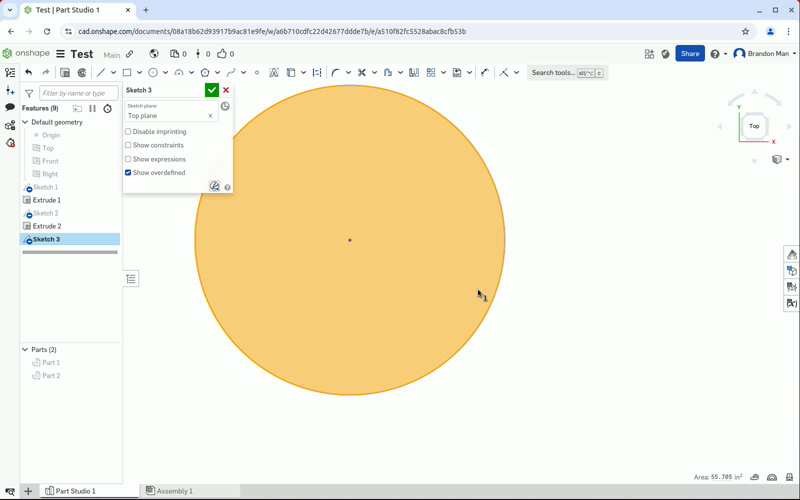
scroll(-6)
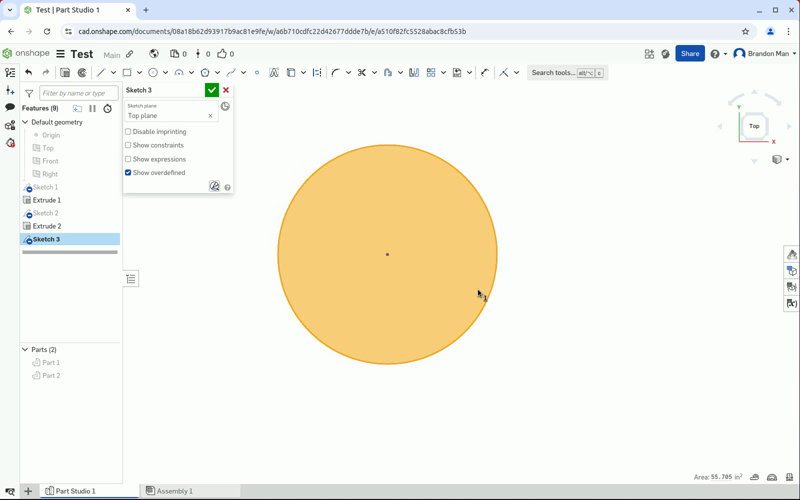
scroll(-6)
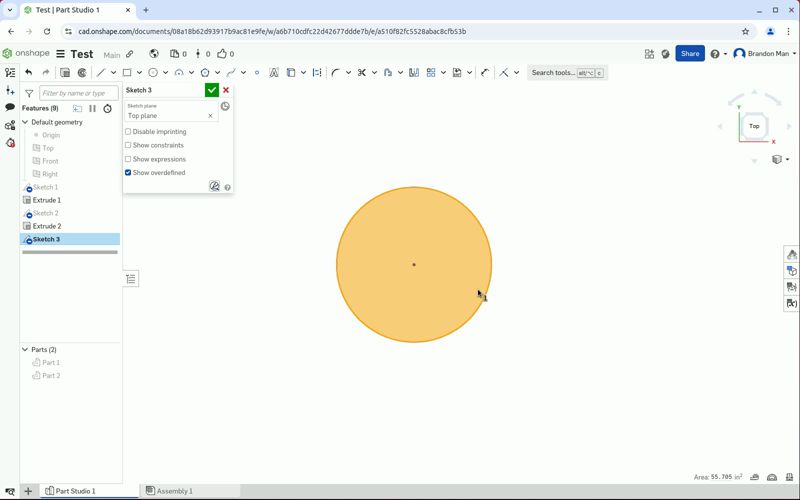
scroll(-6)
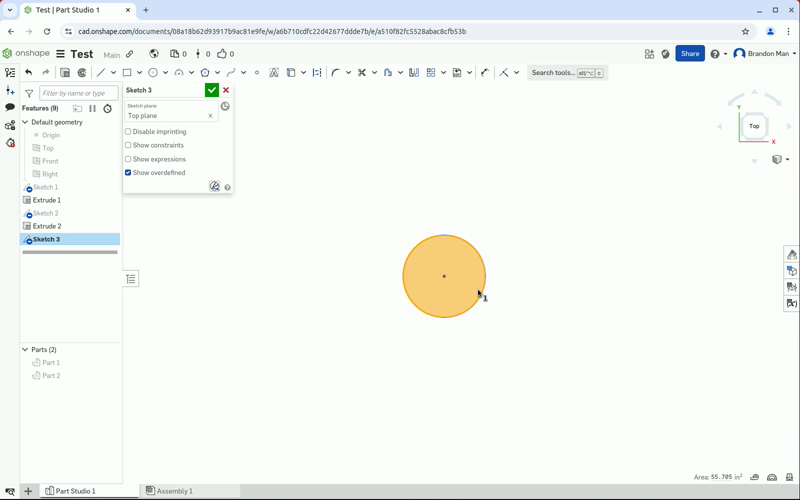
scroll(-6)
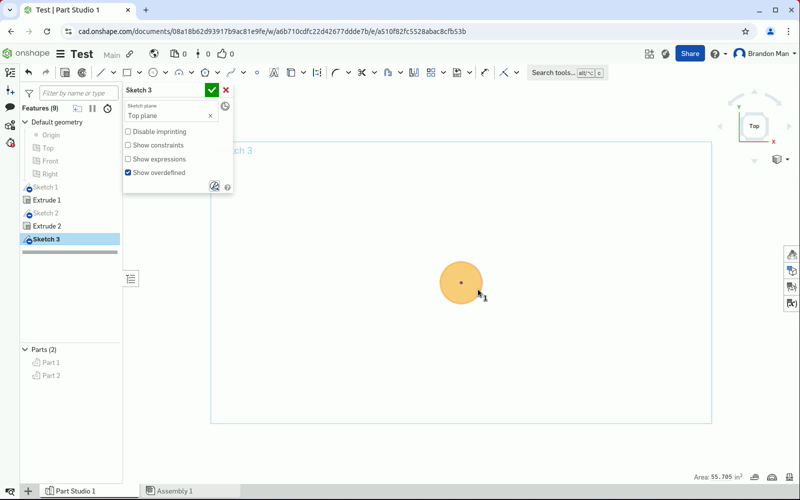
mouse_move(73, 352)
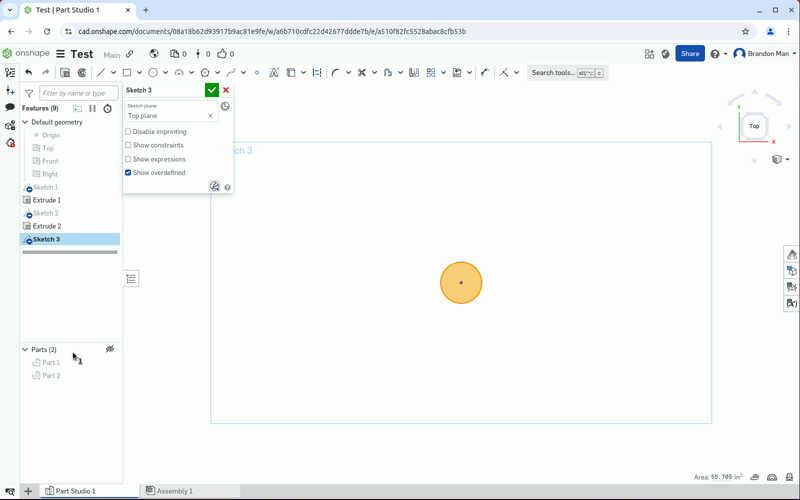
key(shift+y)
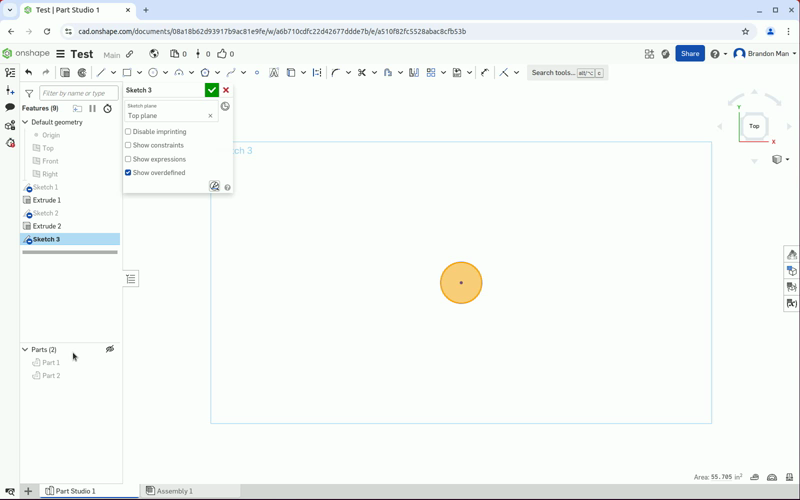
key(shift+e)
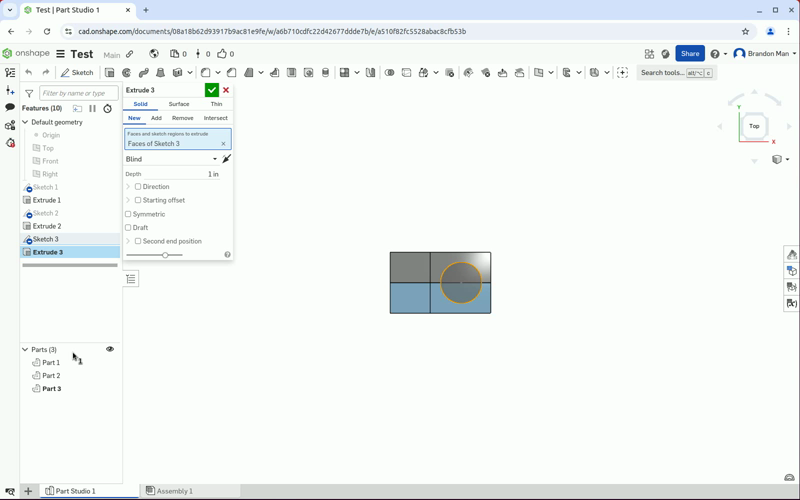
mouse_move(143, 106)
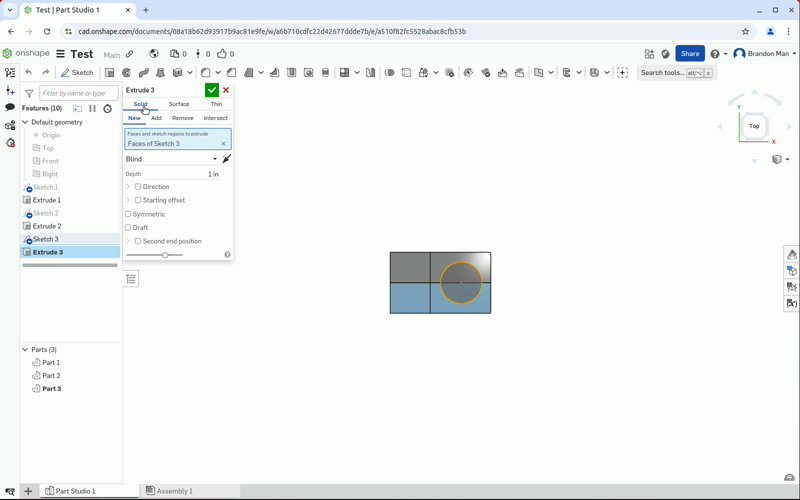
click(143, 106)
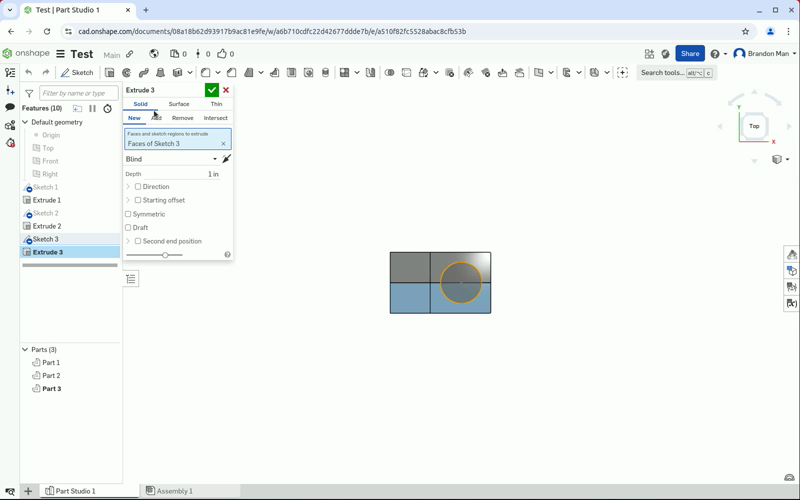
mouse_move(186, 120)
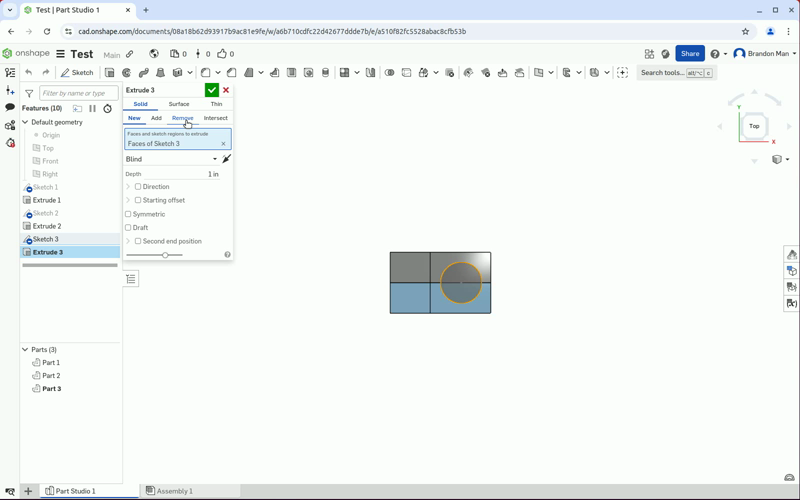
click(186, 120)
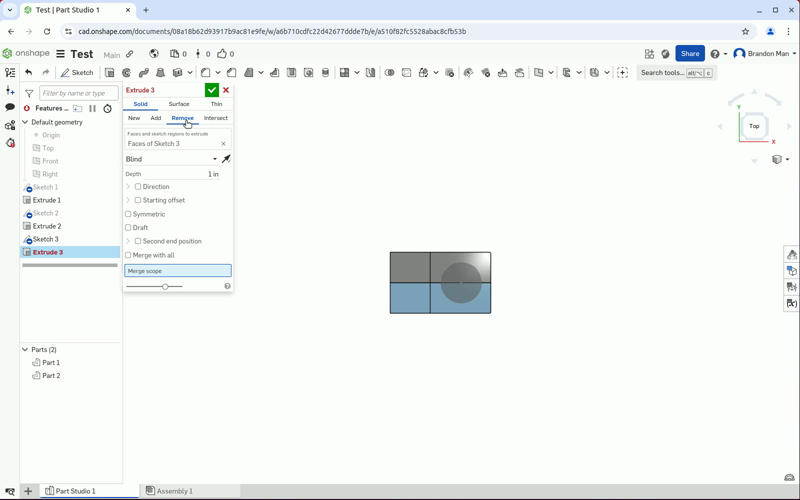
key(tab, 4)
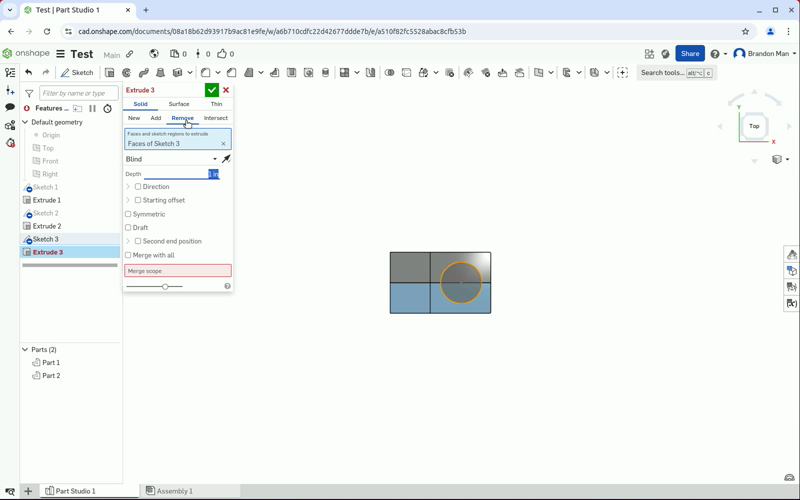
text(-30.57)
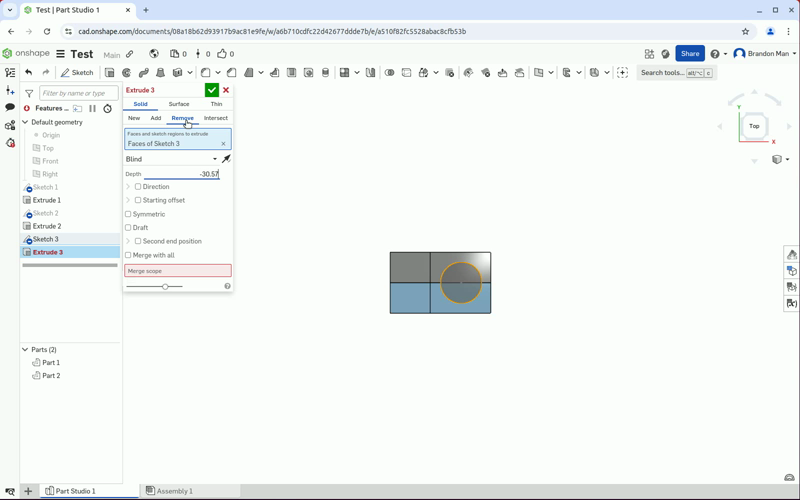
key(tab, 6)
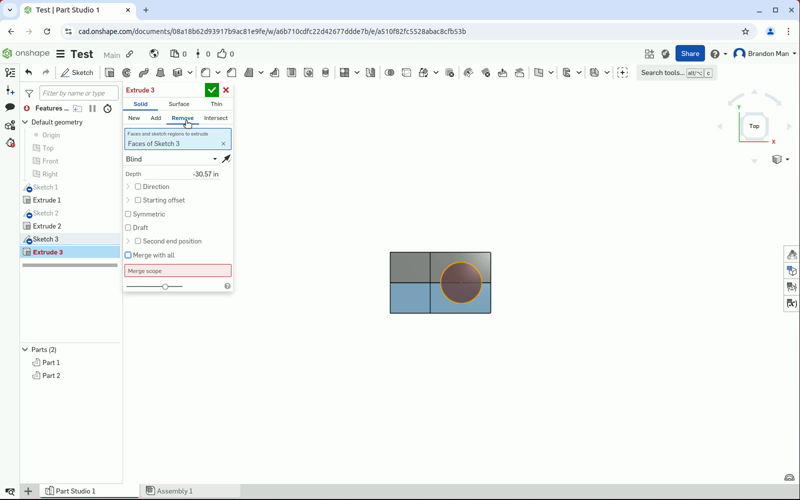
key(space)
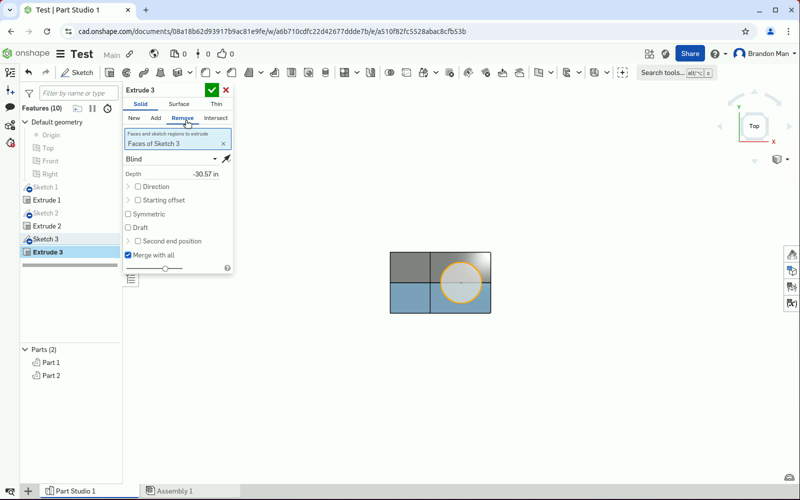
key(enter)
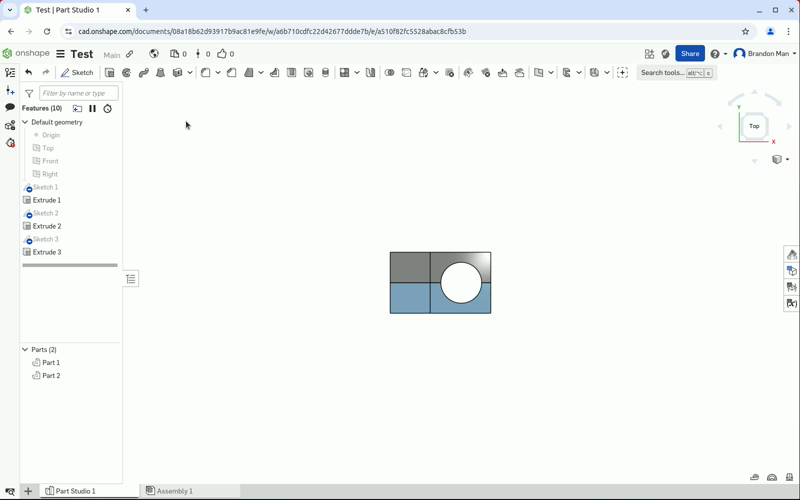
key(shift+h)
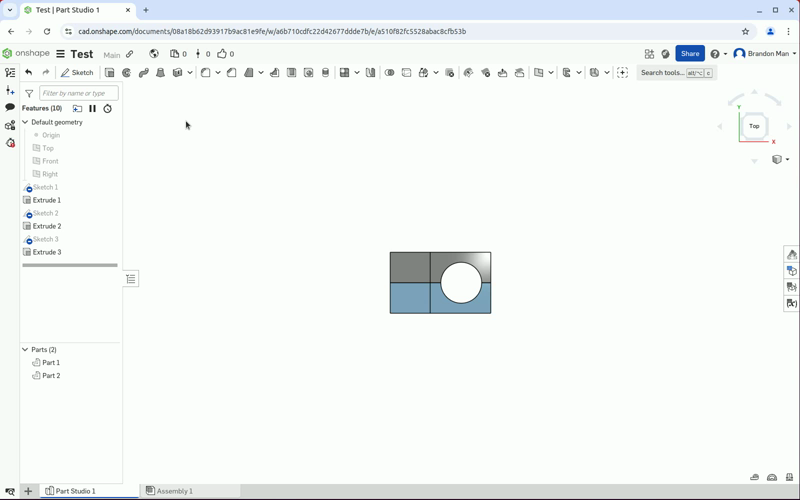
key(shift+h)
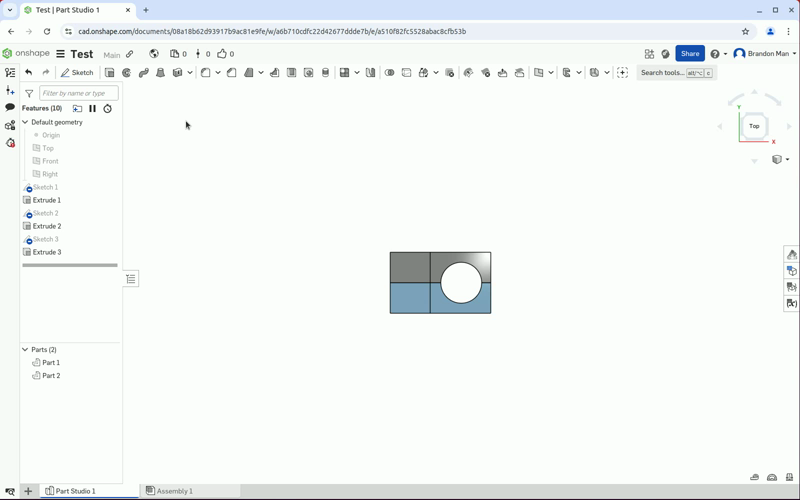
mouse_move(73, 189)
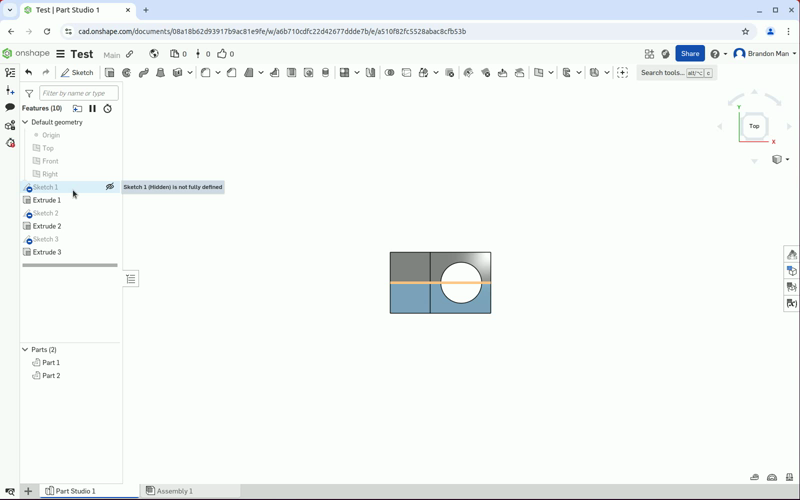
click(73, 189)
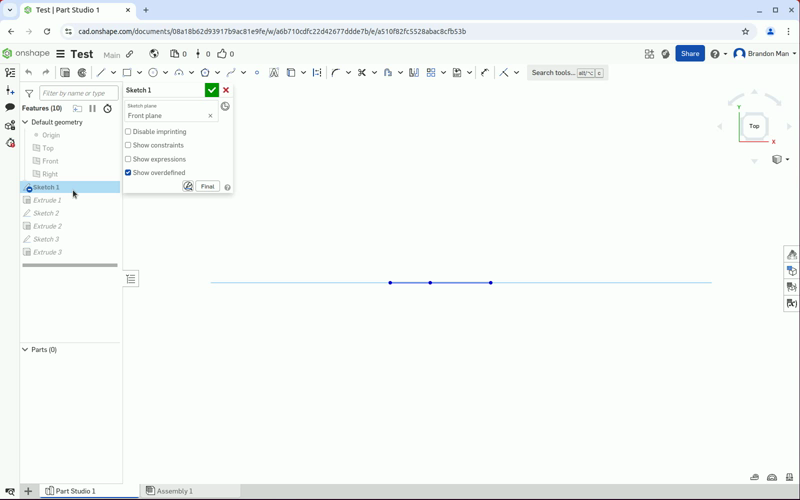
mouse_move(229, 92)
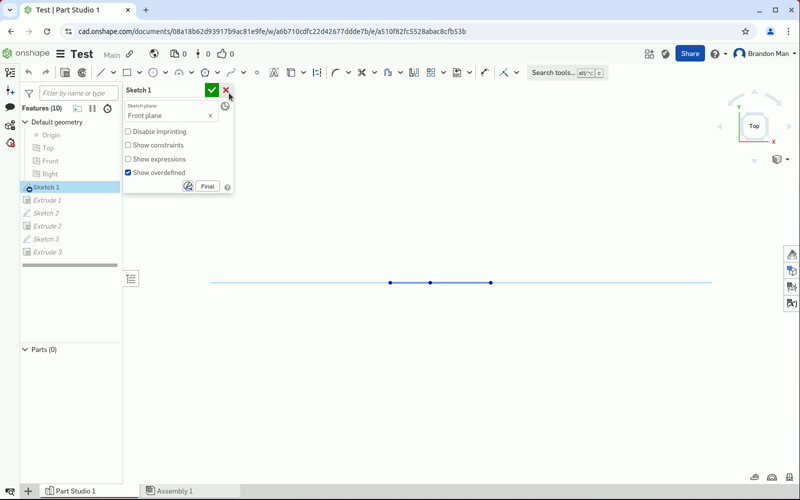
click(229, 92)
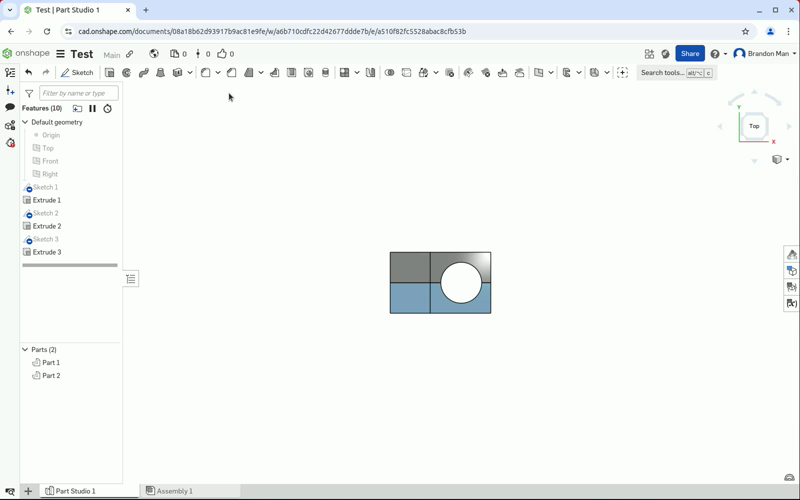
mouse_move(73, 352)
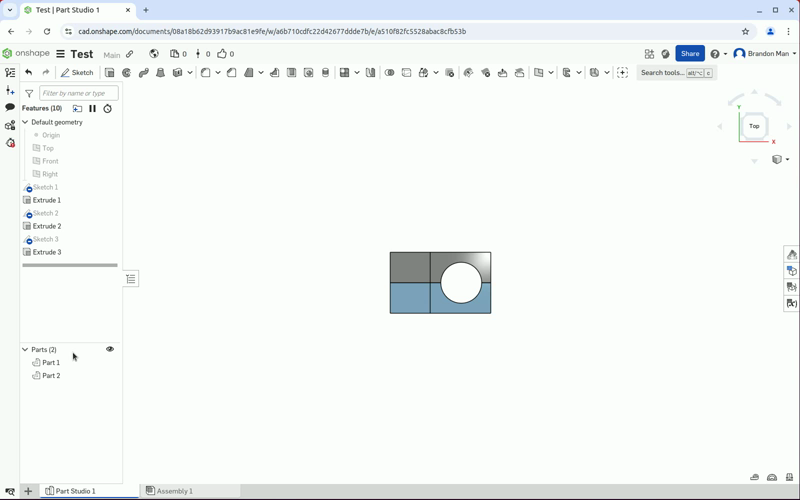
key(y)
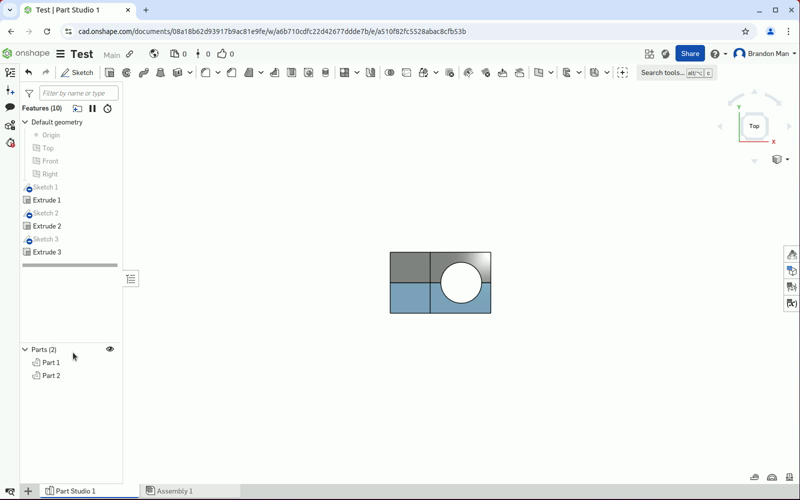
key(shift+p)
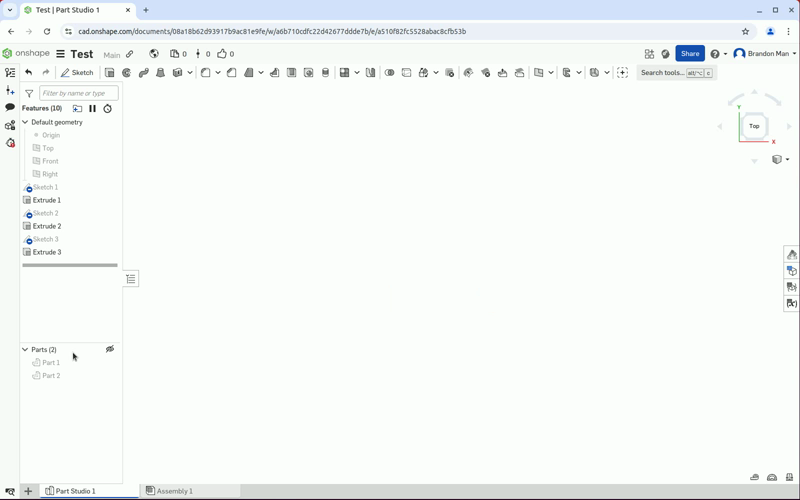
key(space)
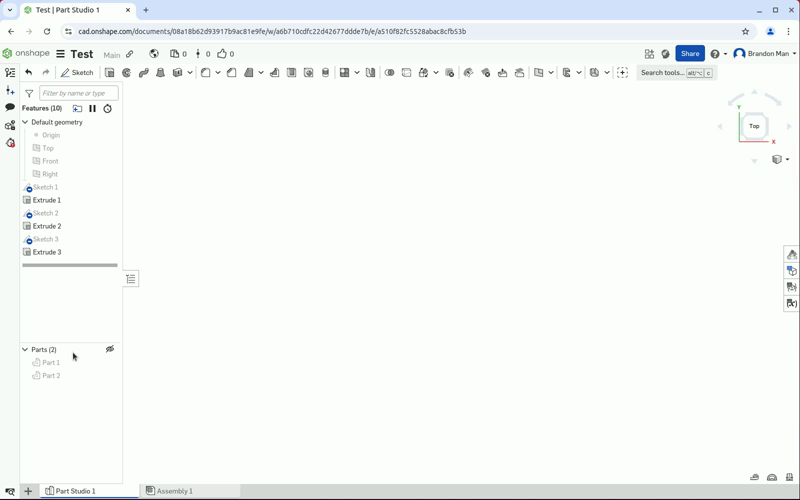
key_down(shift)
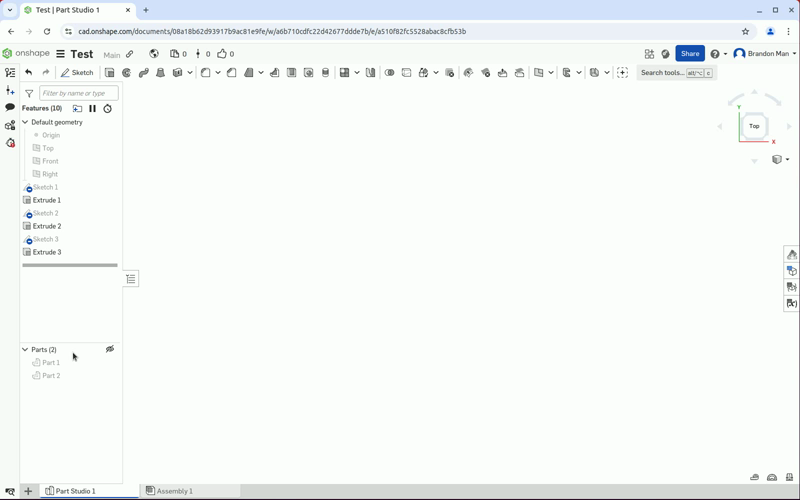
key(up)
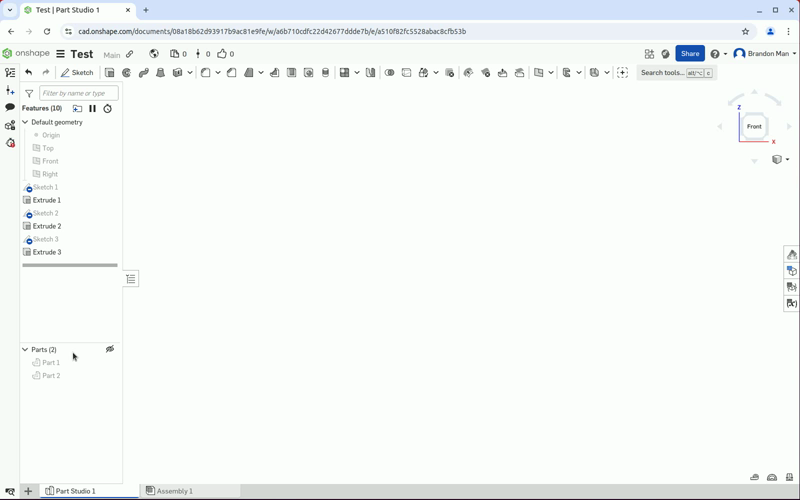
key_up(shift)
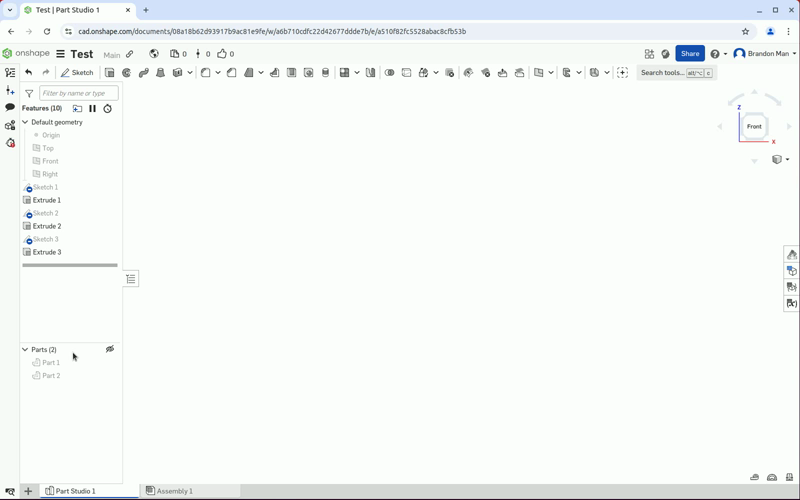
key(space)
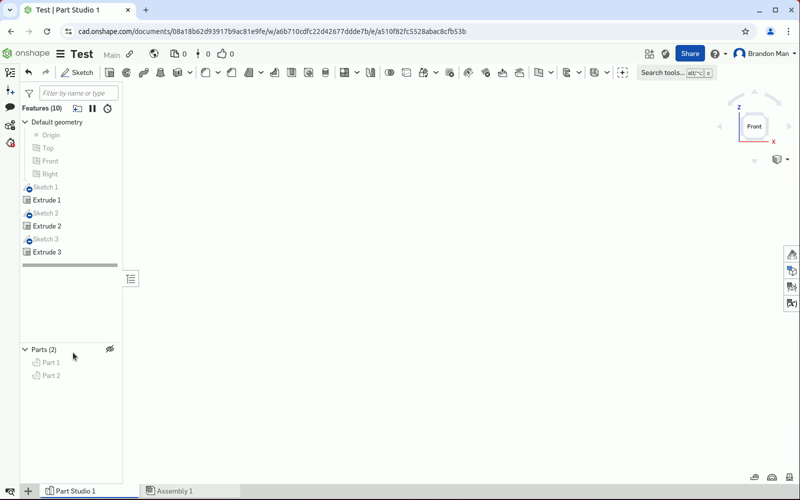
key_down(shift)
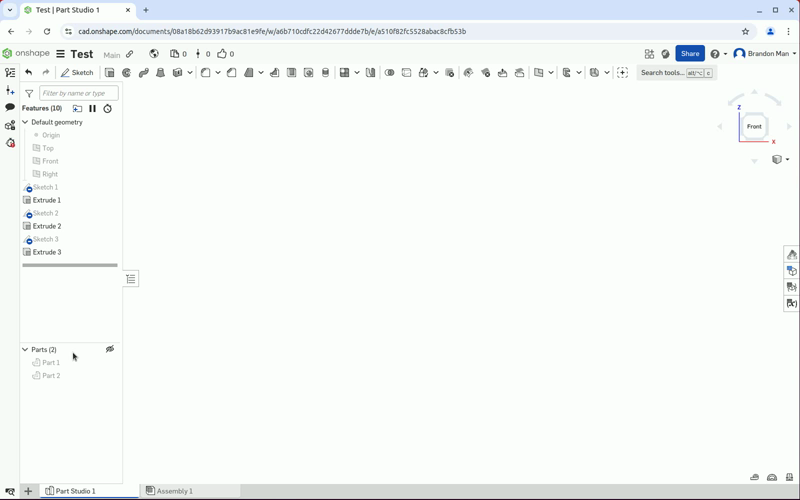
key(left)
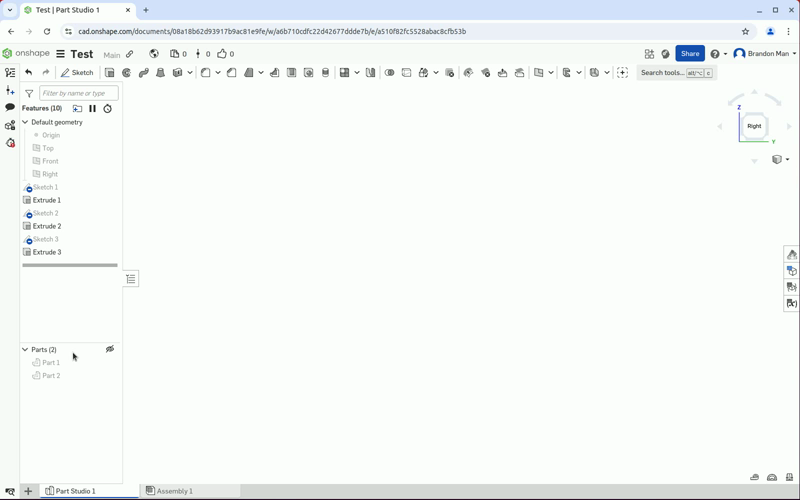
key_up(shift)
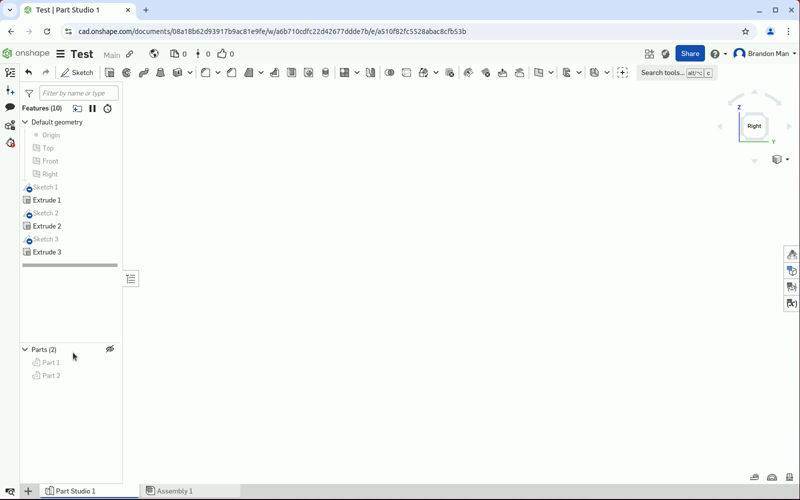
mouse_move(73, 352)
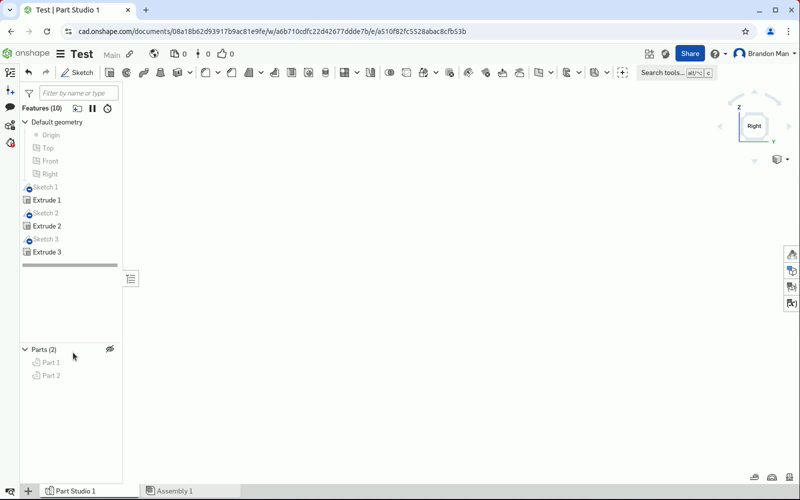
key(shift+y)
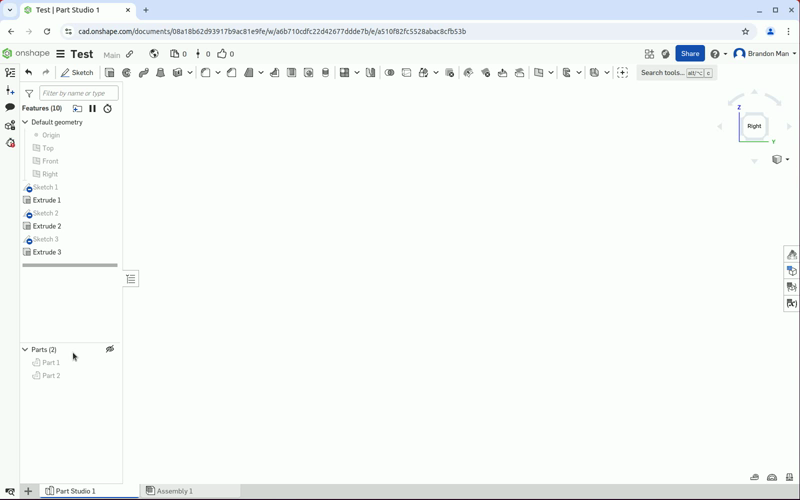
key(shift+s)
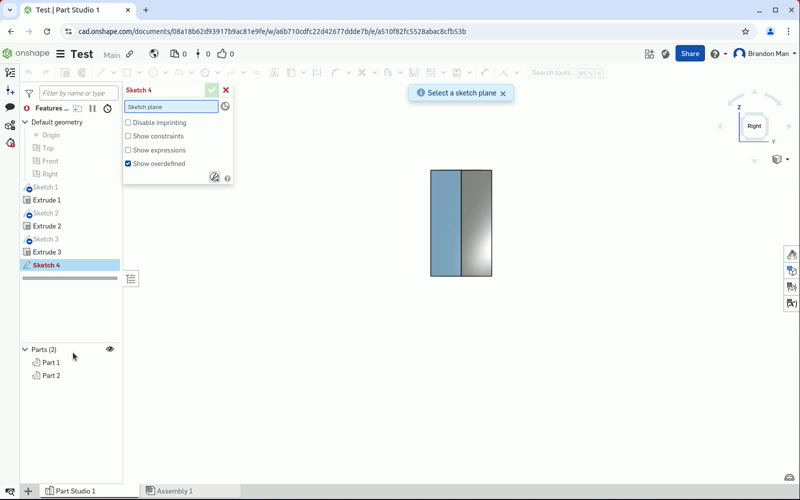
mouse_move(73, 176)
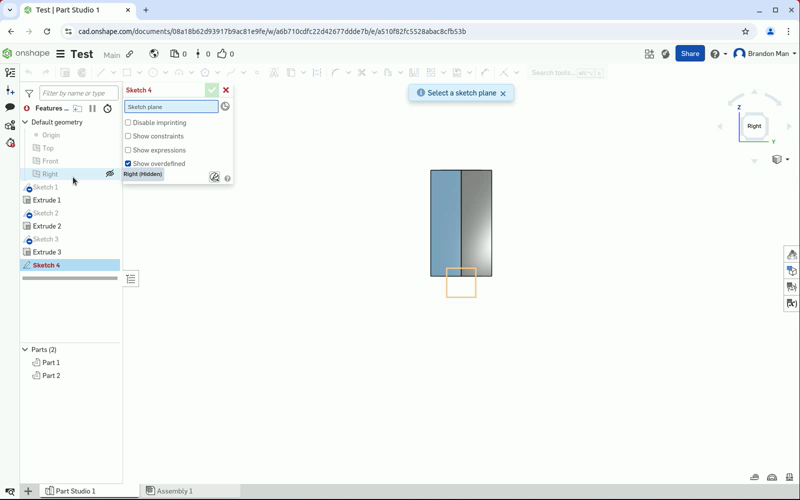
click(73, 176)
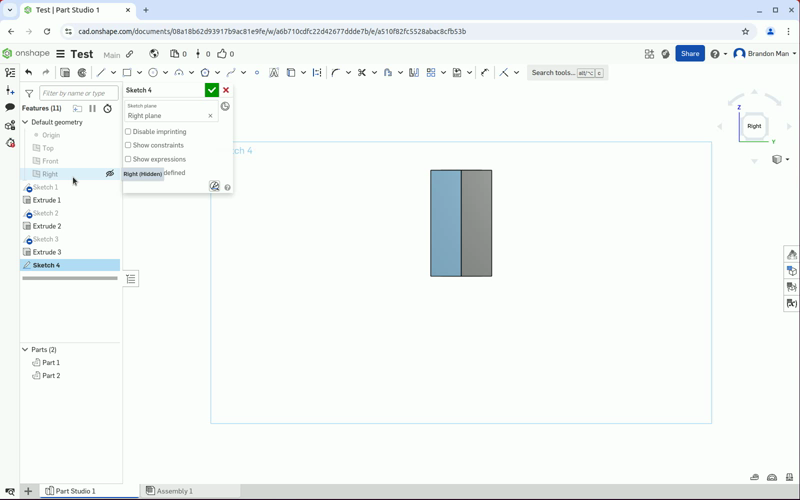
mouse_move(73, 352)
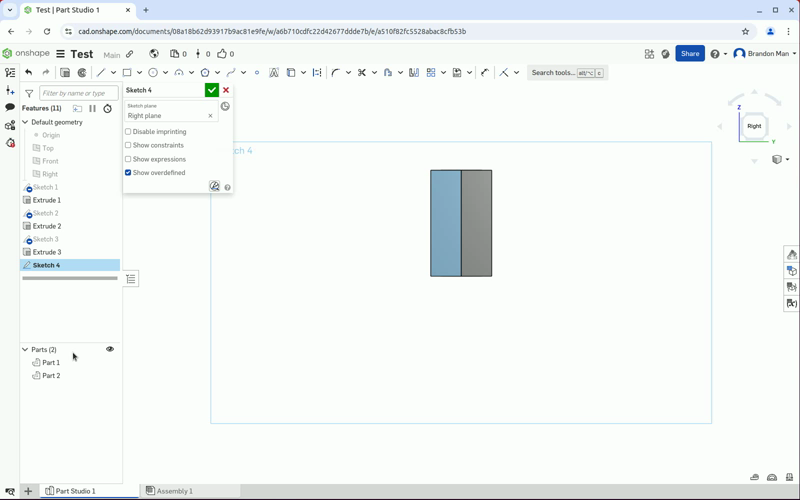
key(y)
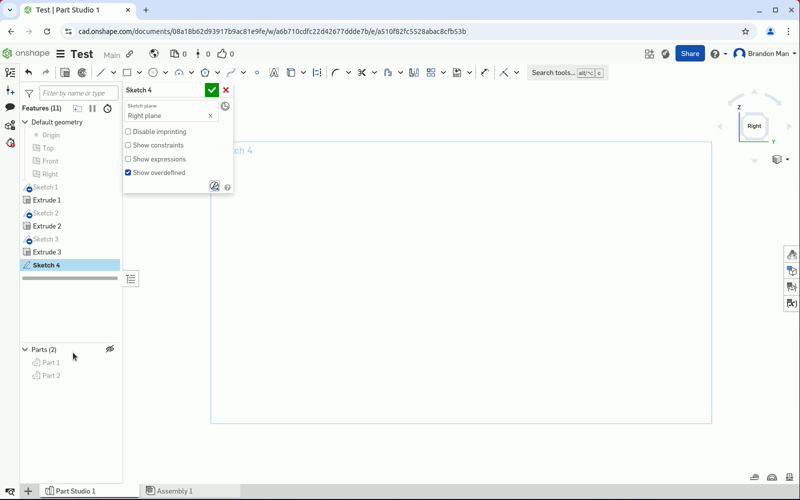
key(c)
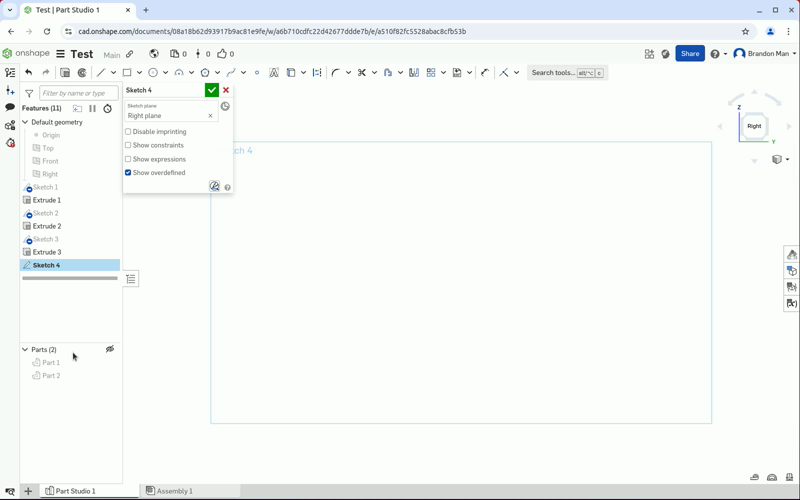
key_down(shift)
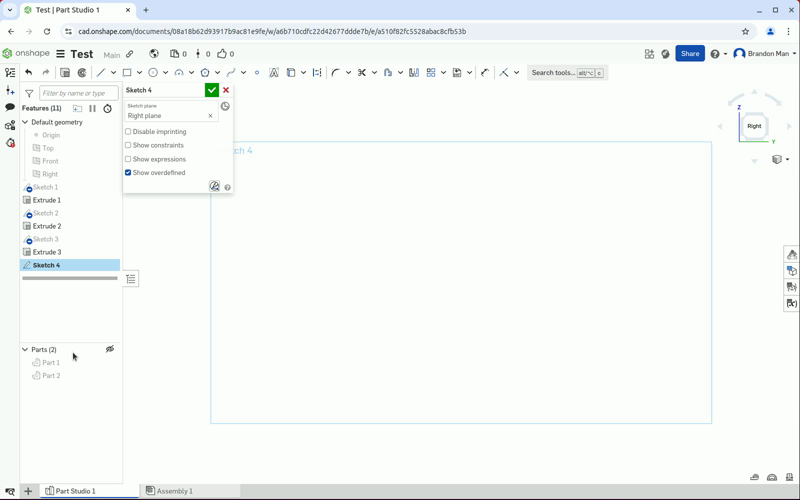
mouse_move(461, 245)
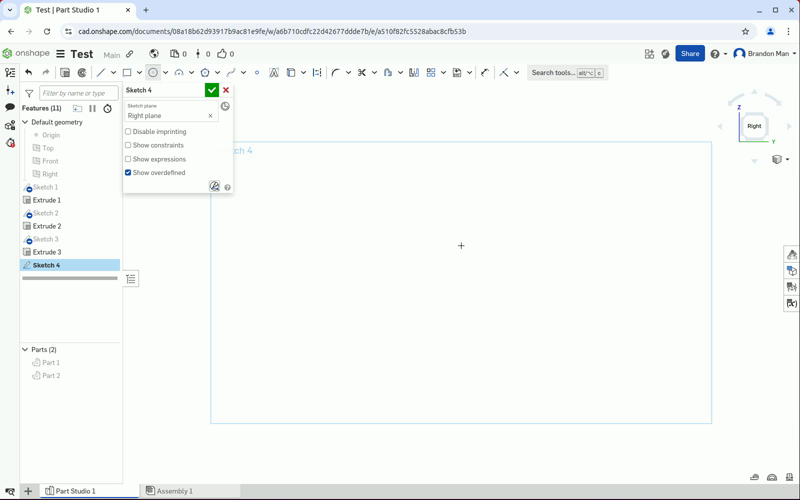
click(461, 245)
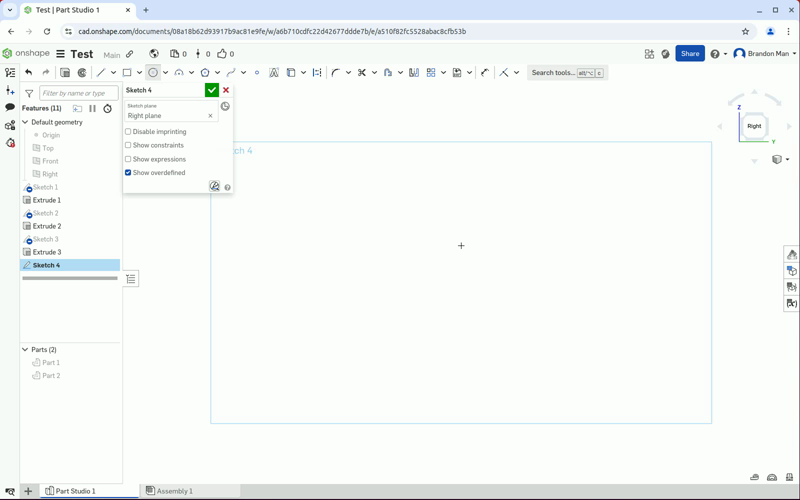
key_up(shift)
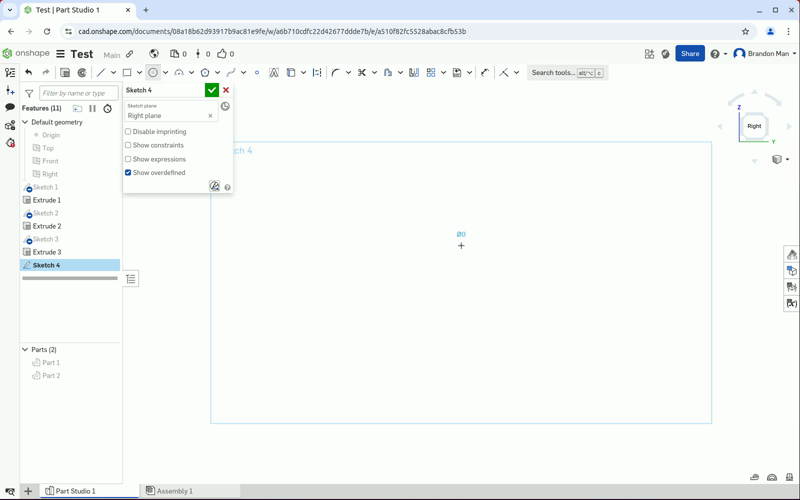
mouse_move(481, 245)
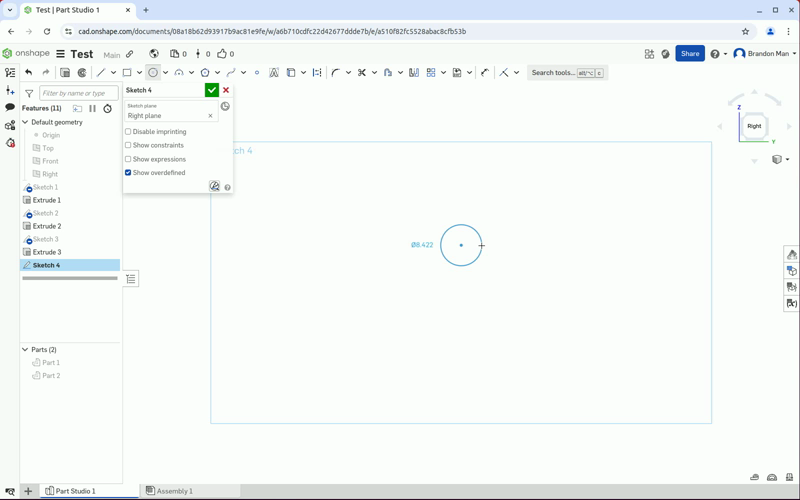
click(481, 245)
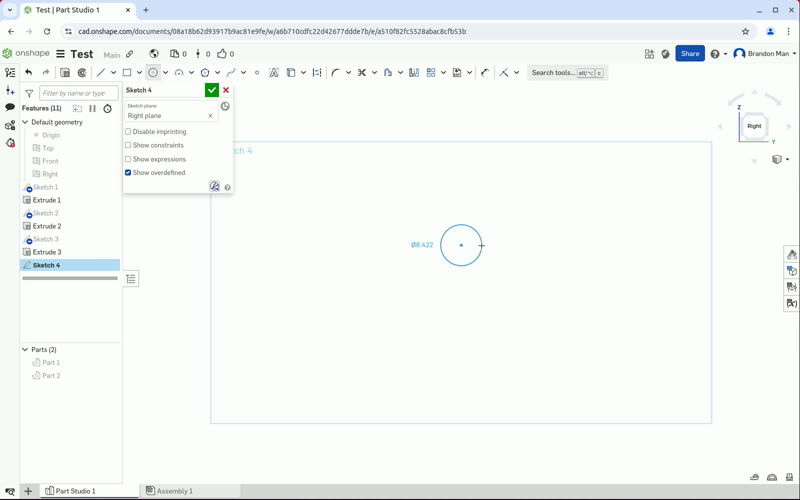
key(esc)
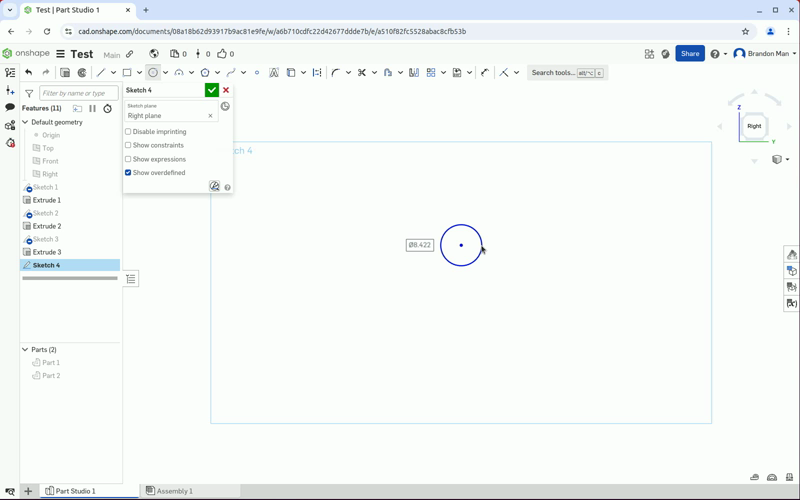
mouse_move(467, 241)
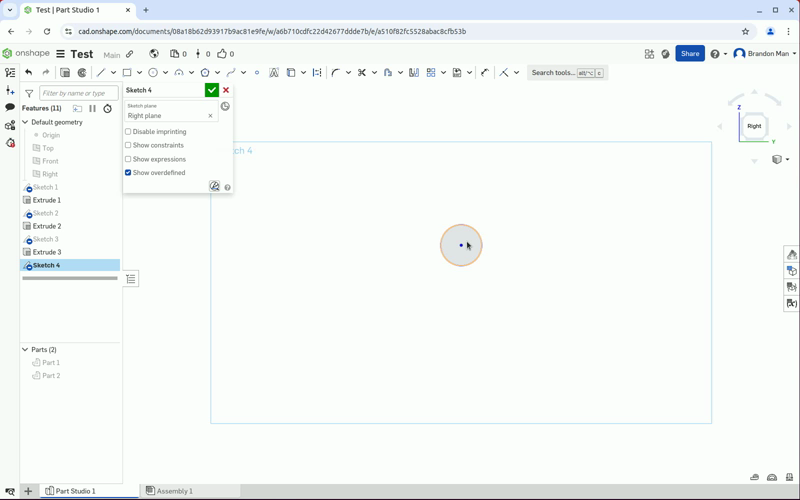
scroll(6)
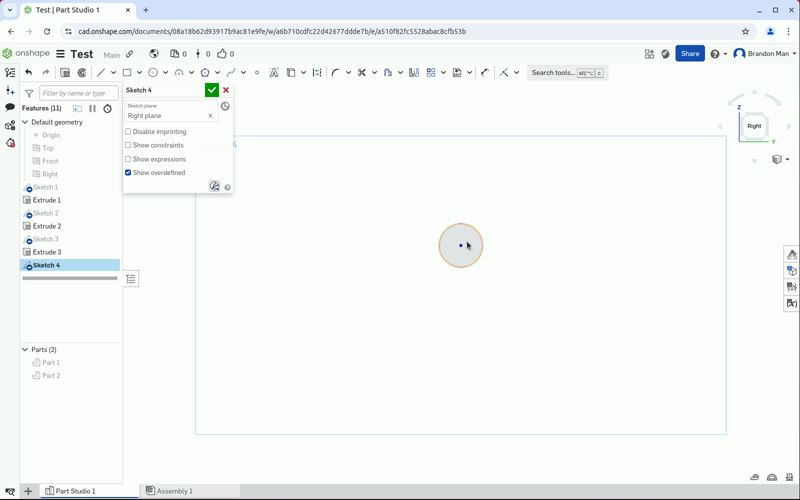
scroll(6)
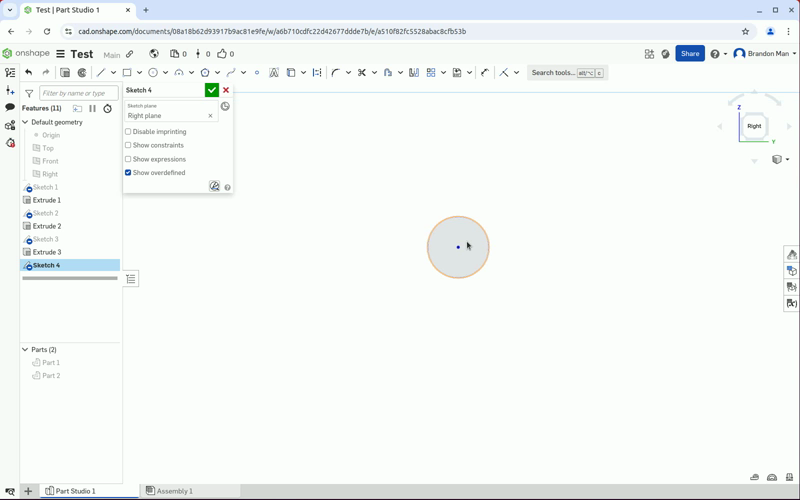
scroll(6)
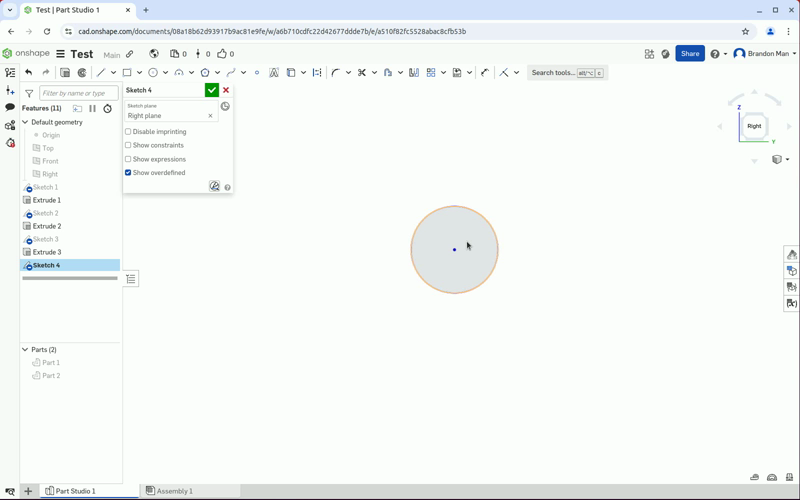
scroll(6)
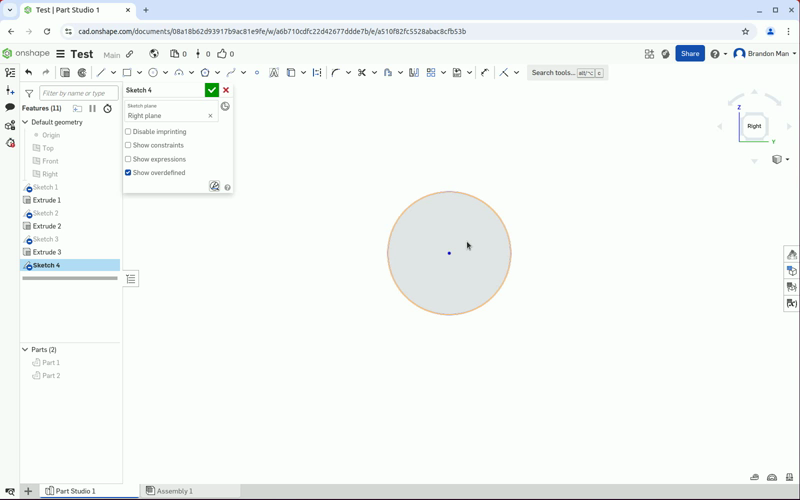
scroll(6)
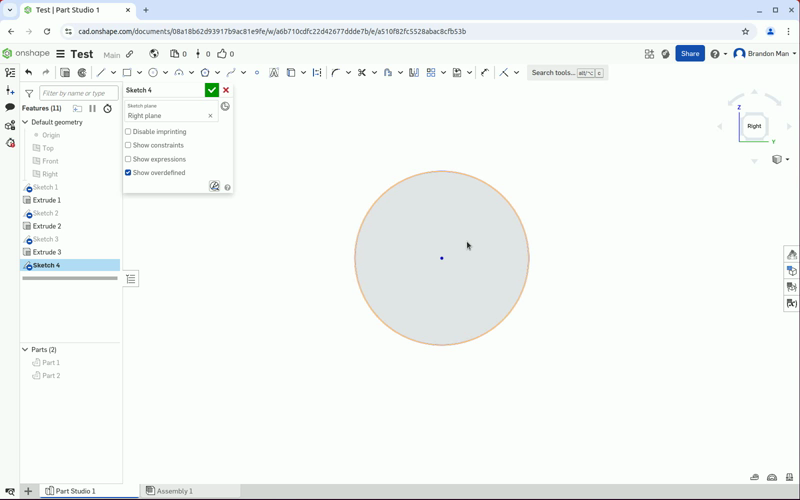
scroll(6)
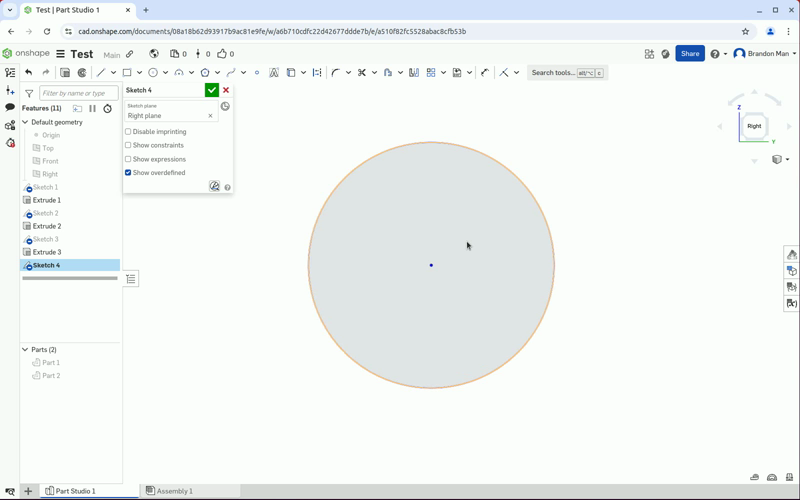
scroll(6)
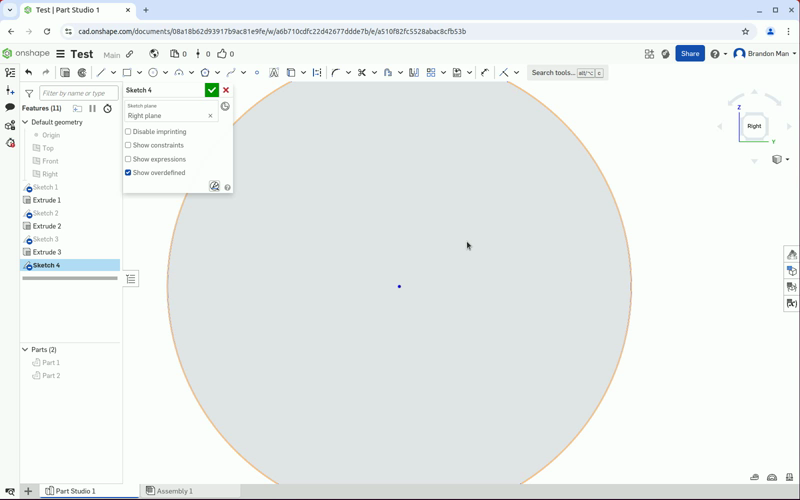
click(467, 241)
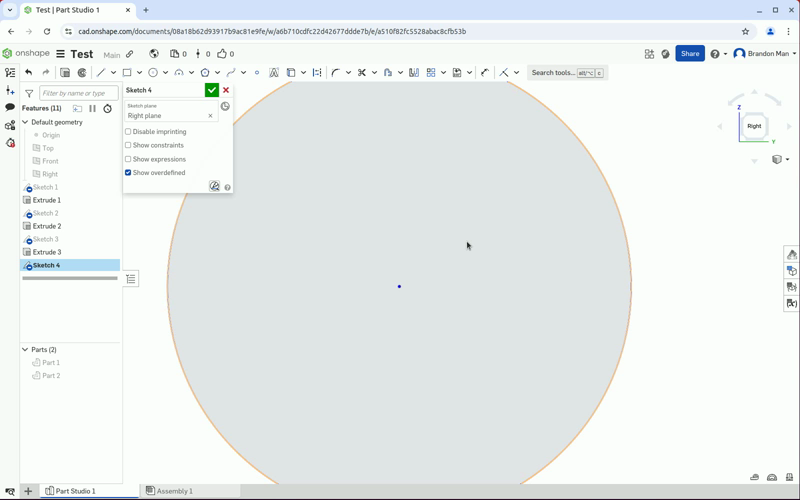
scroll(-6)
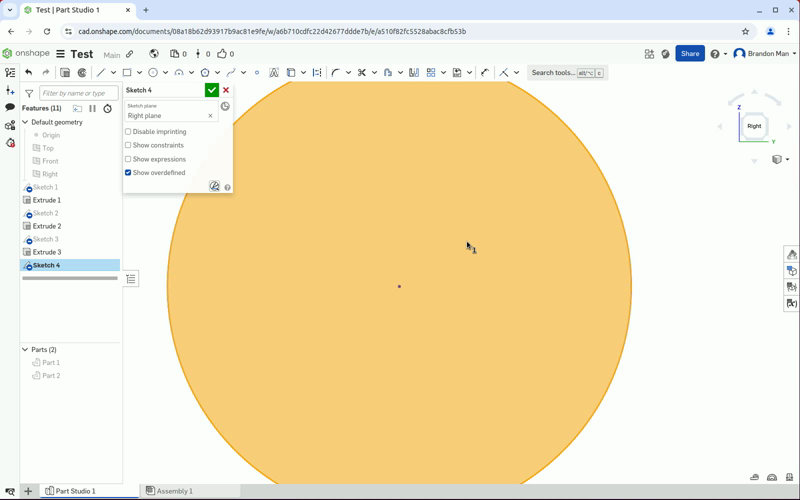
scroll(-6)
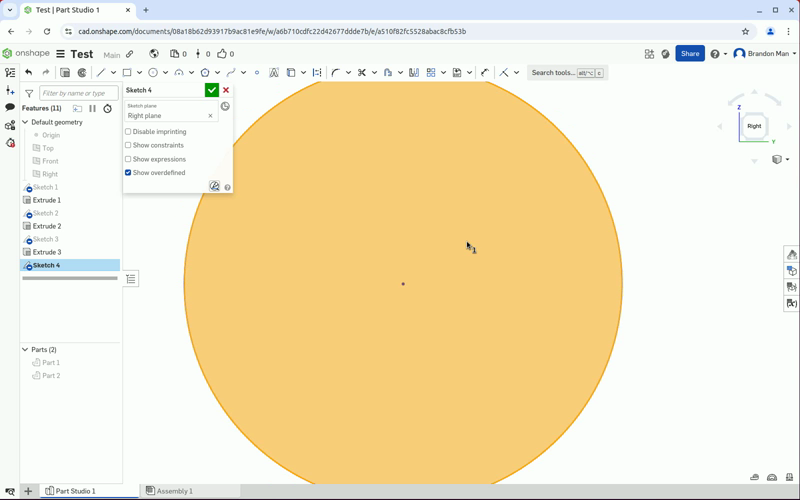
scroll(-6)
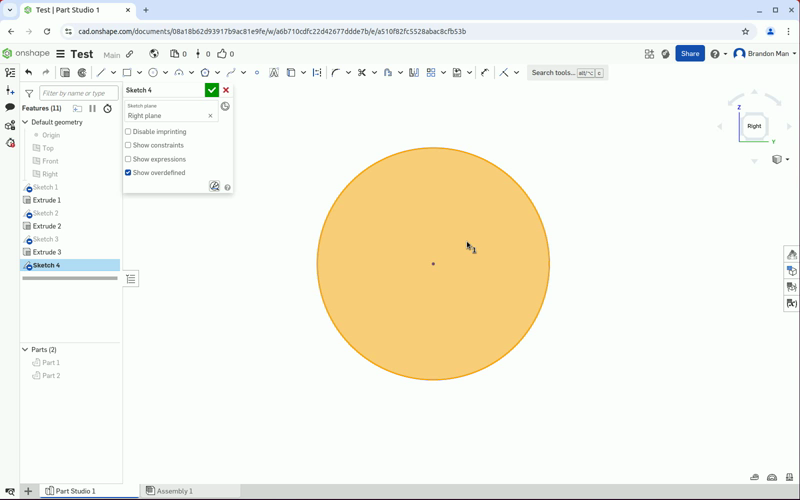
scroll(-6)
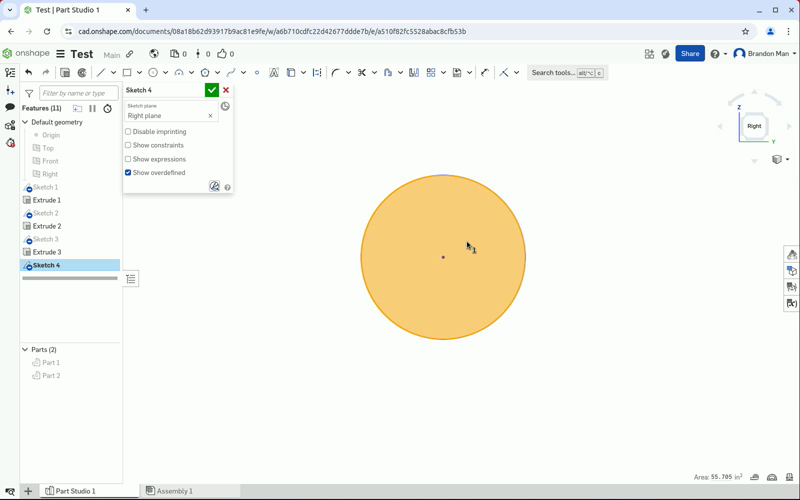
scroll(-6)
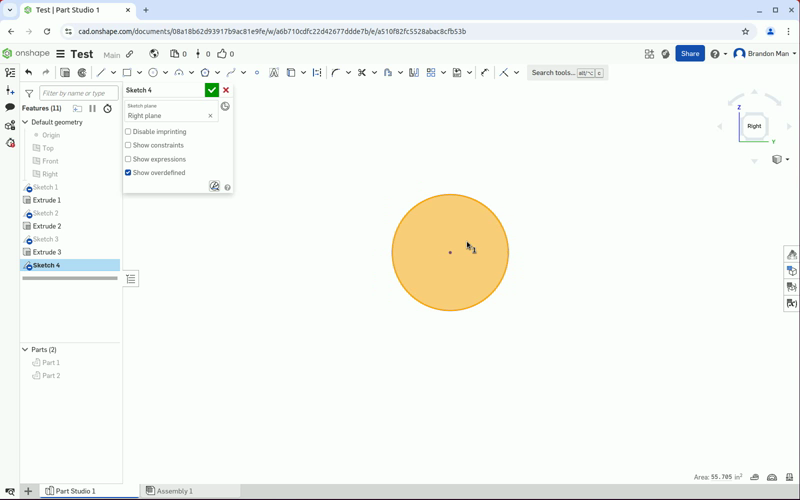
scroll(-6)
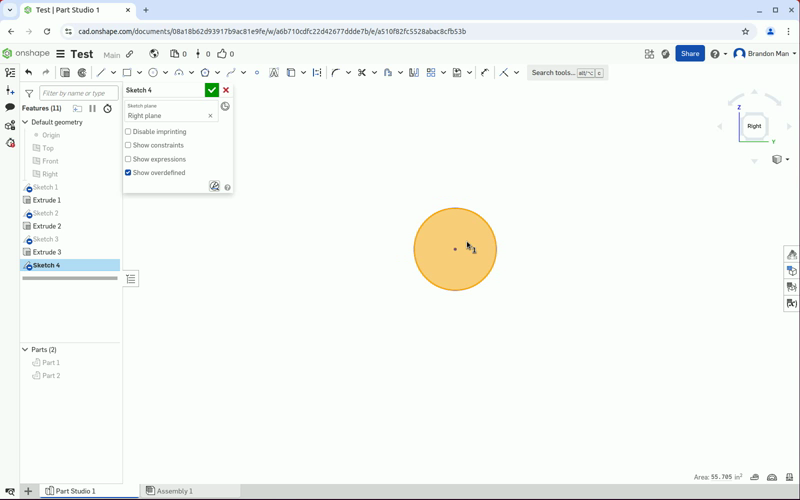
scroll(-6)
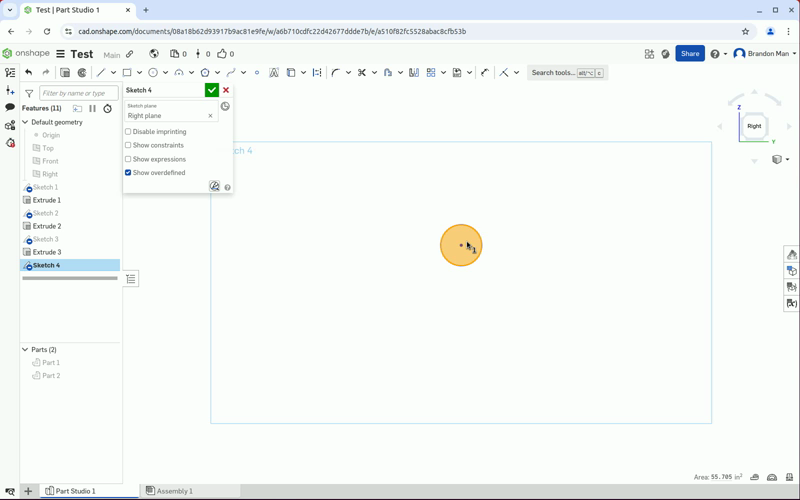
mouse_move(73, 352)
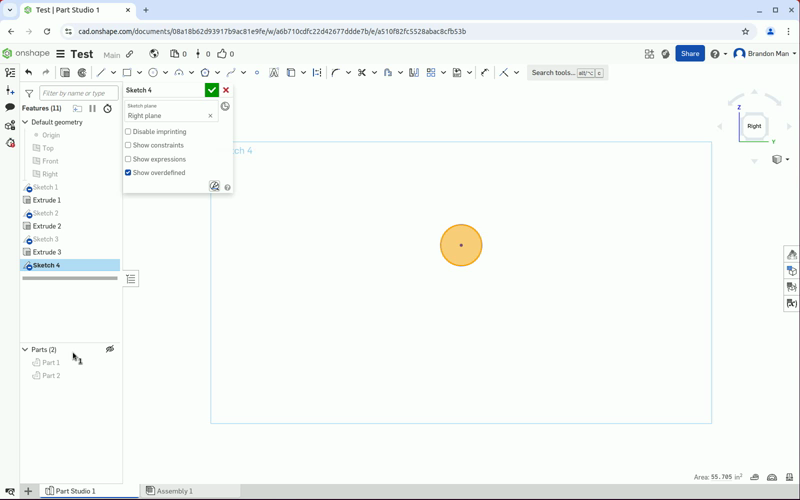
key(shift+y)
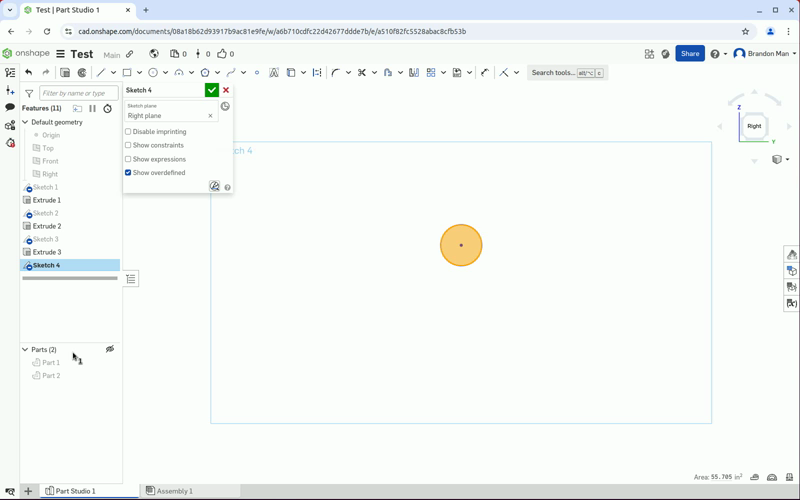
key(shift+e)
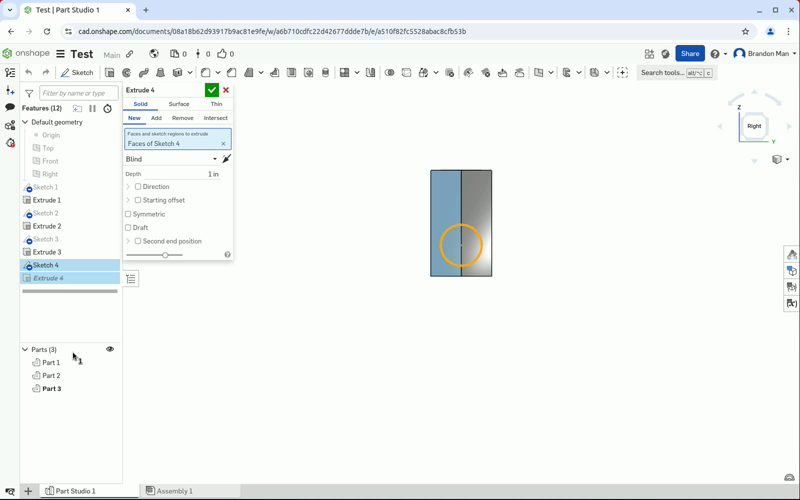
mouse_move(143, 106)
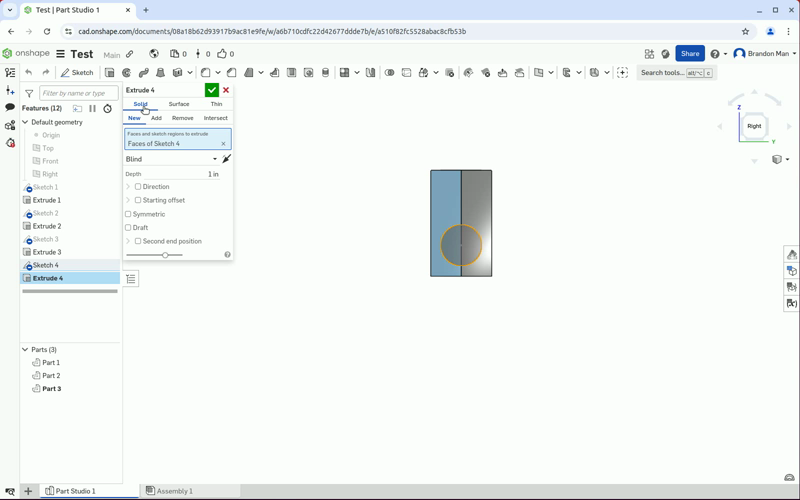
click(143, 106)
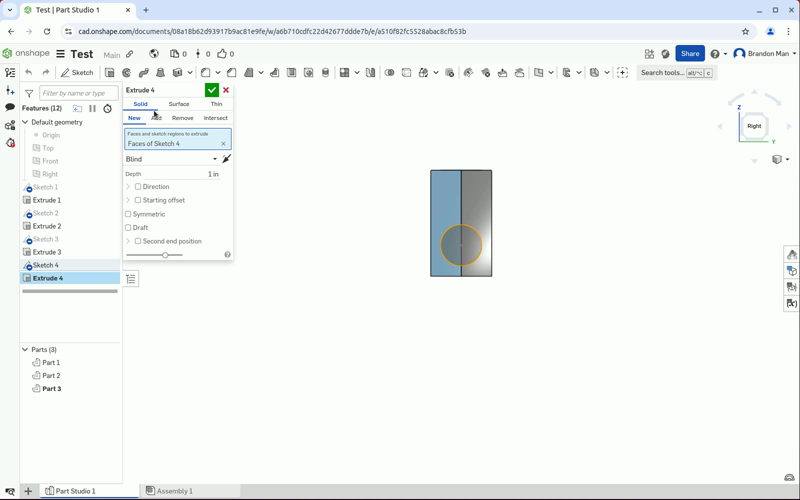
mouse_move(186, 120)
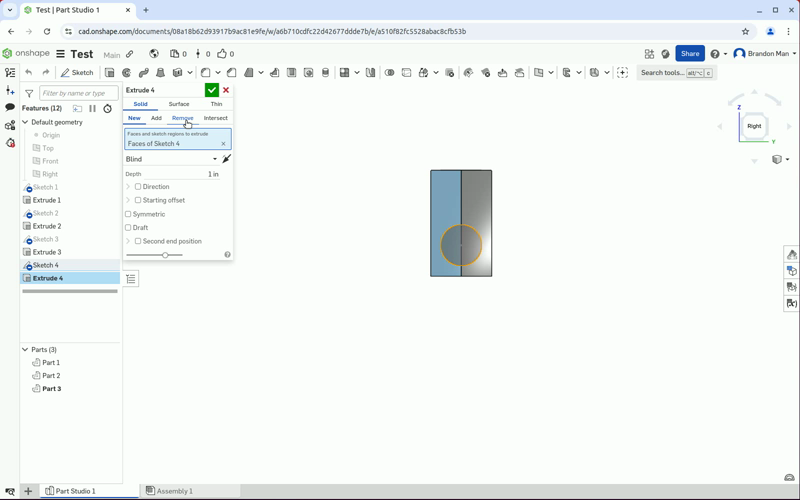
click(186, 120)
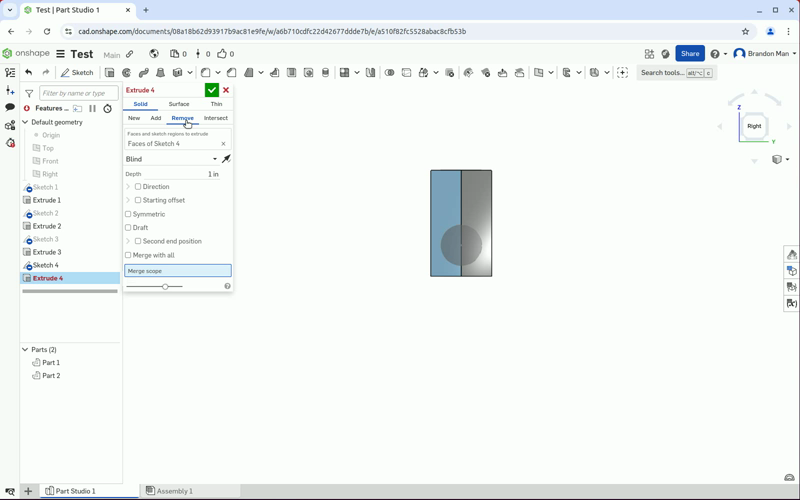
key(tab, 4)
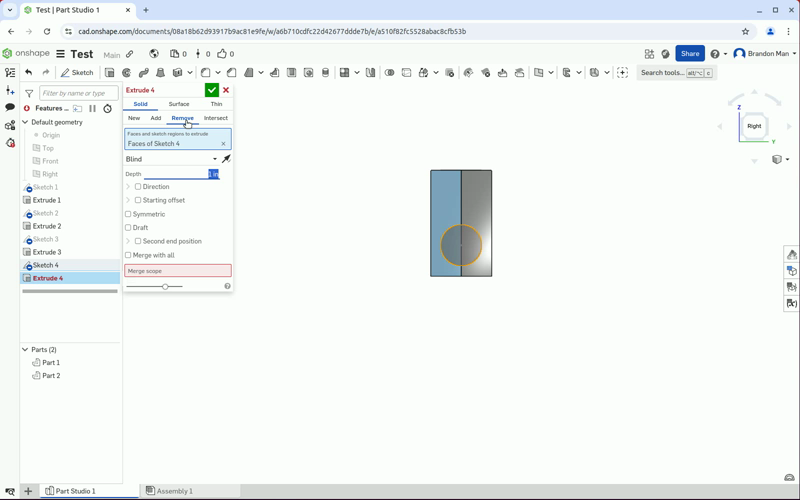
text(30.811)
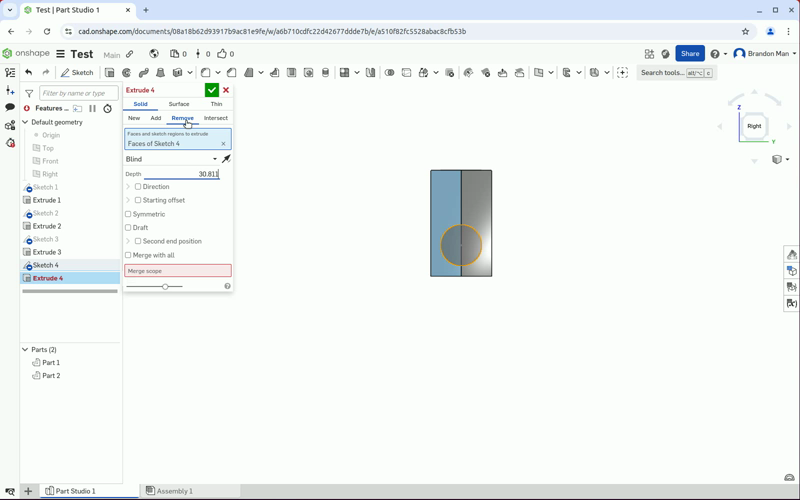
key(tab, 6)
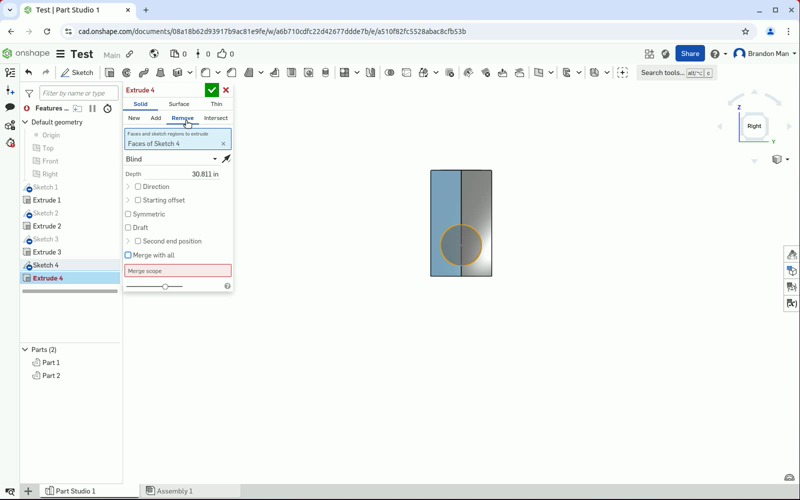
key(space)
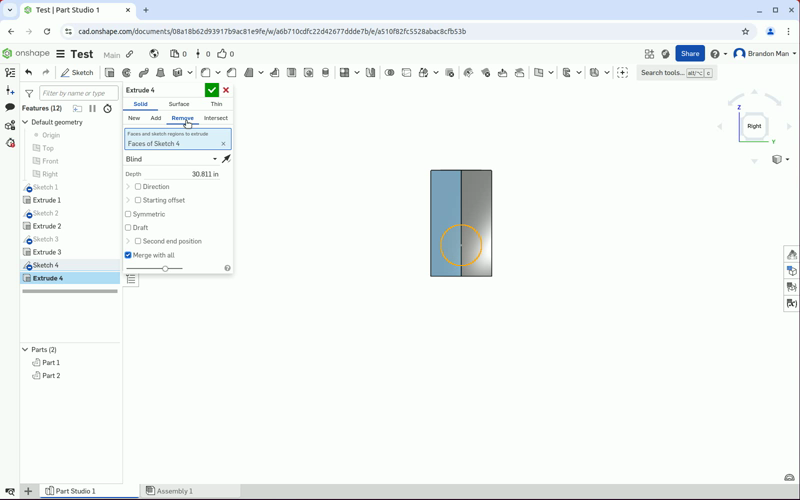
key(enter)
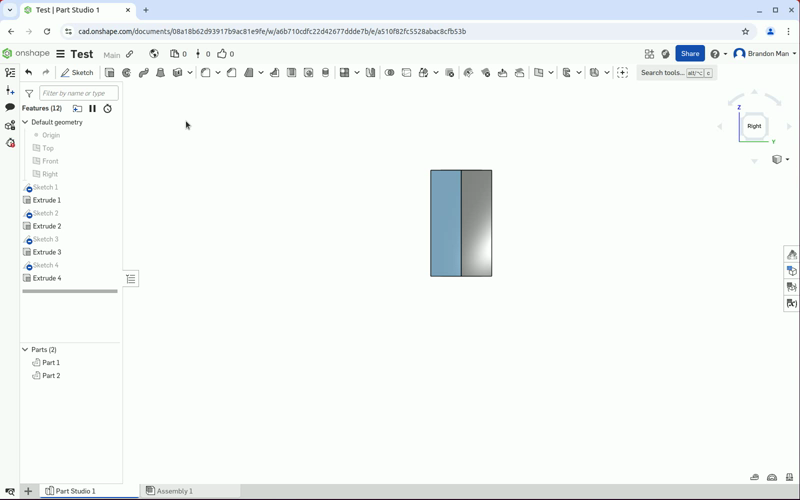
key(shift+h)
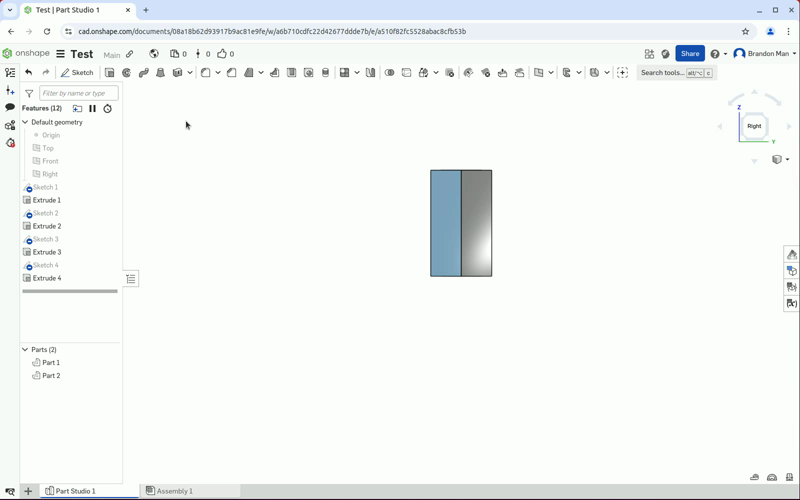
key(shift+h)
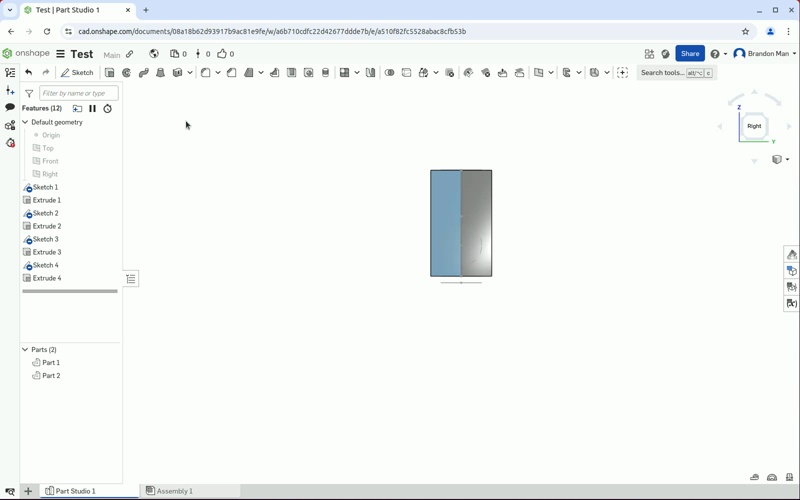
key(shift+7)
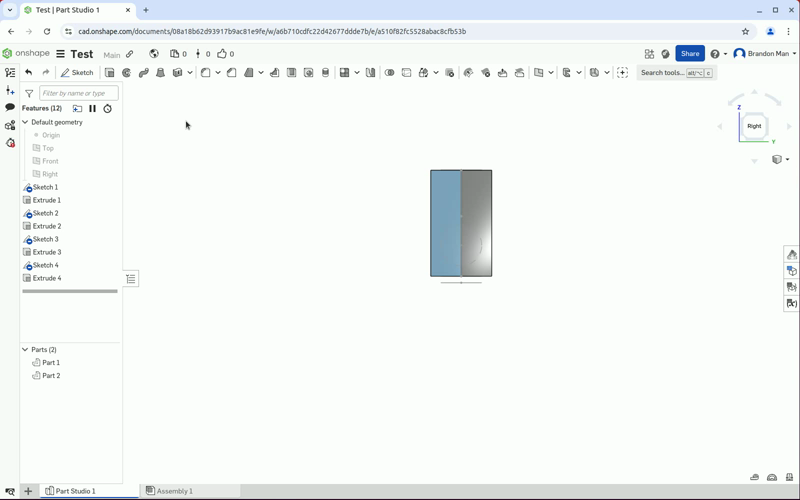
key(right, 2)
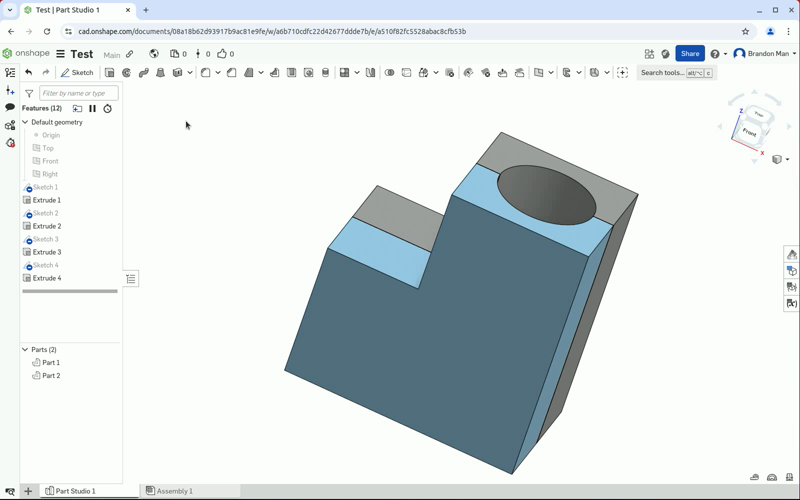
key(down, 2)
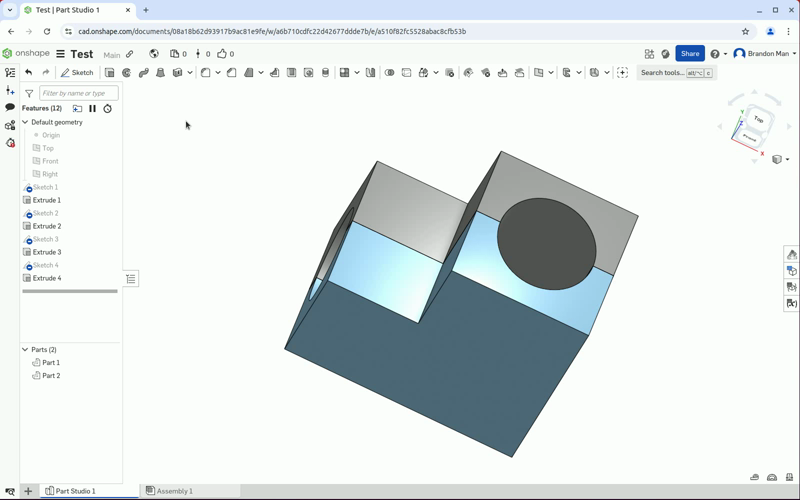
key(up, 2)
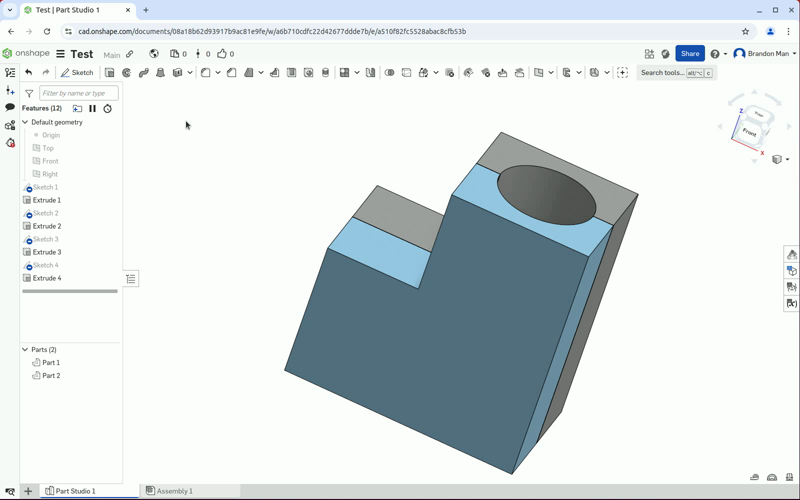
key(left, 2)
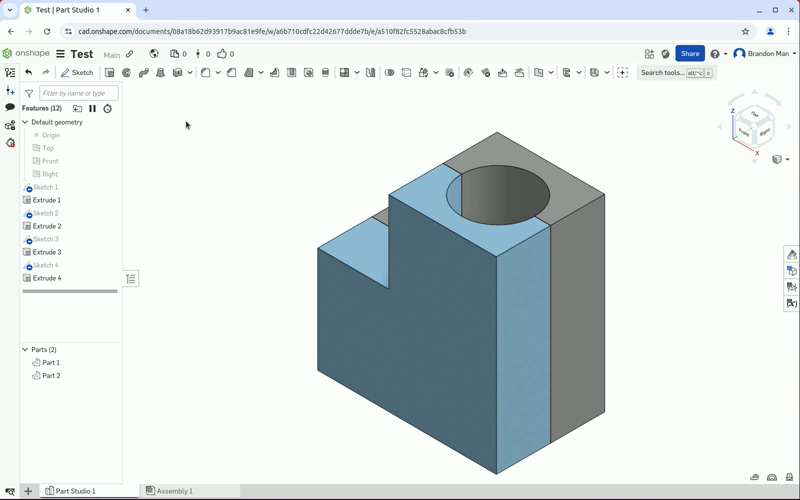
mouse_move(73, 189)
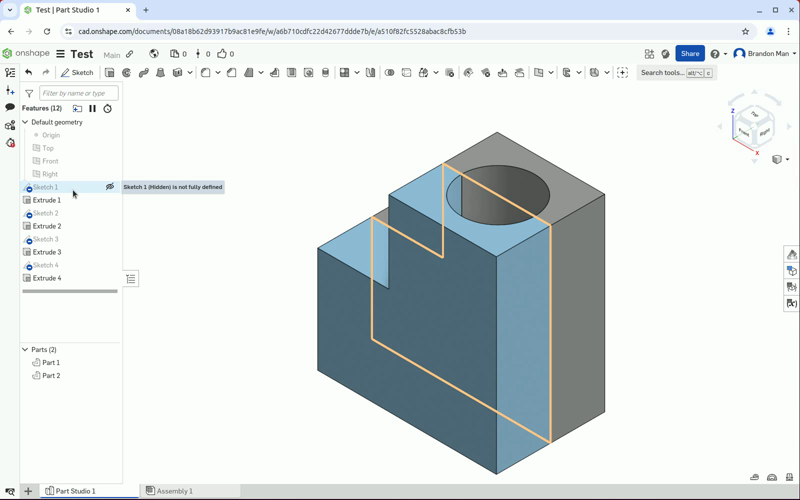
click(73, 189)